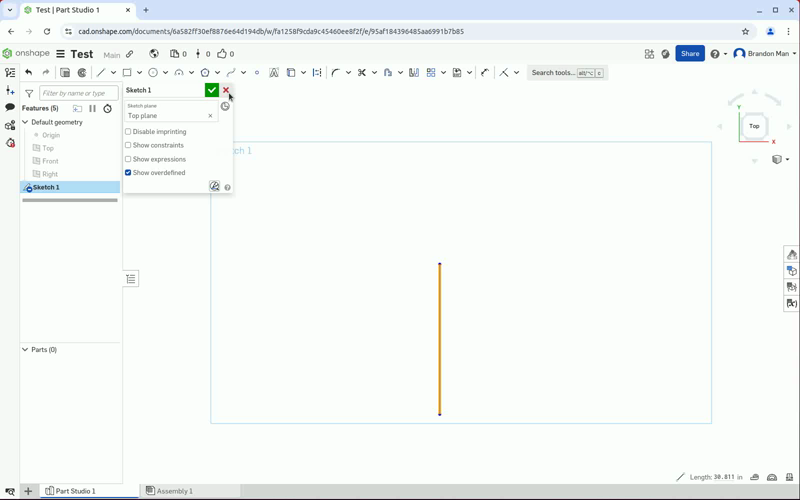
key(shift+h)
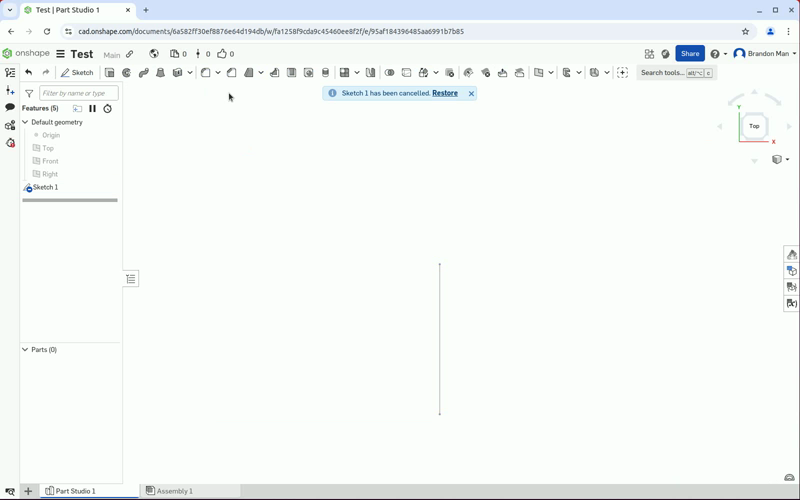
key(shift+s)
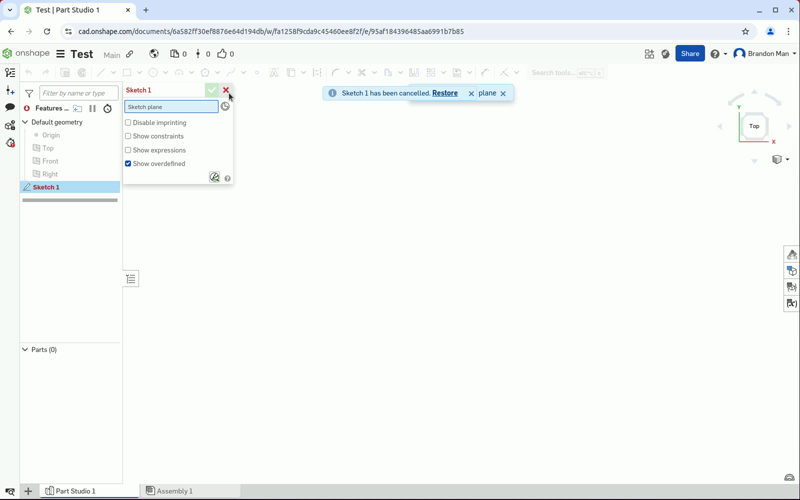
mouse_move(73, 150)
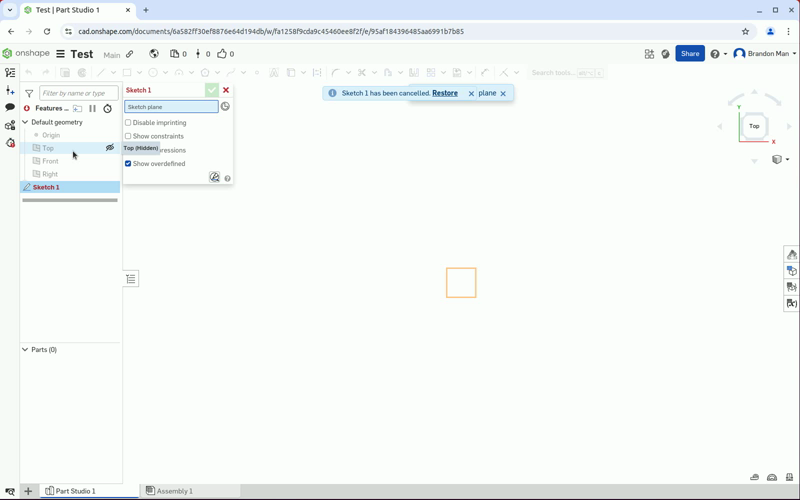
click(73, 150)
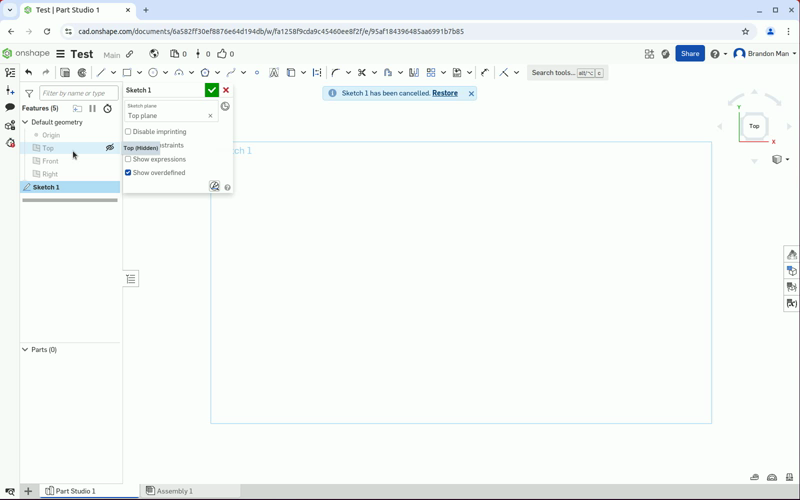
mouse_move(73, 352)
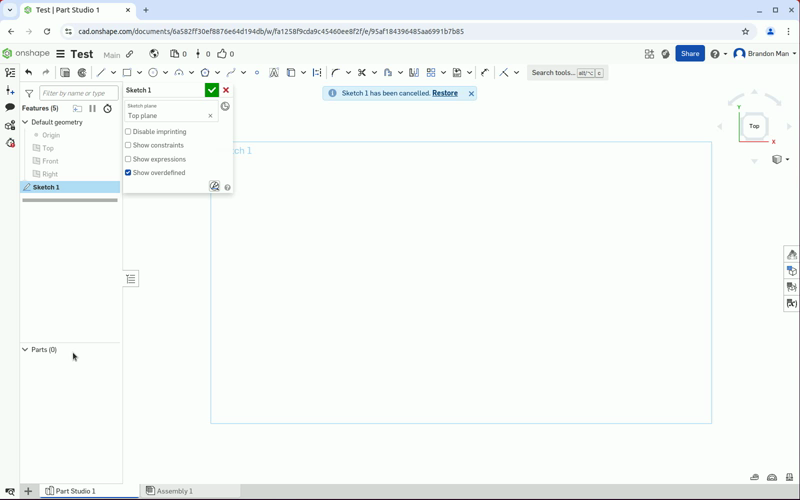
key(y)
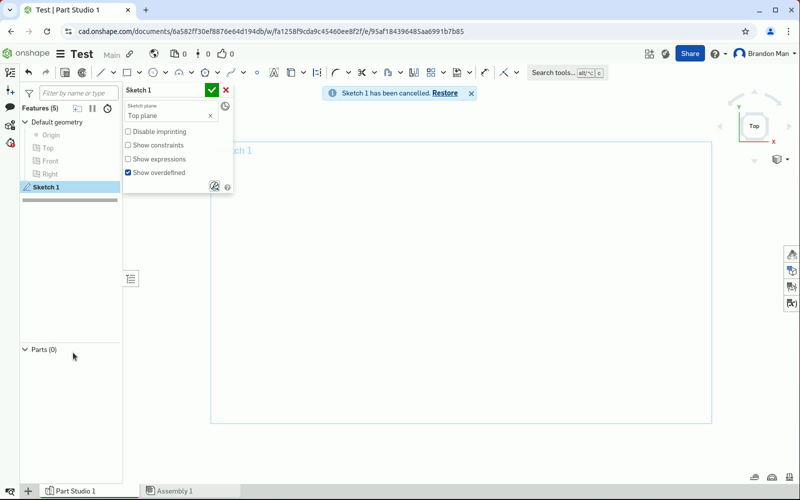
key(l)
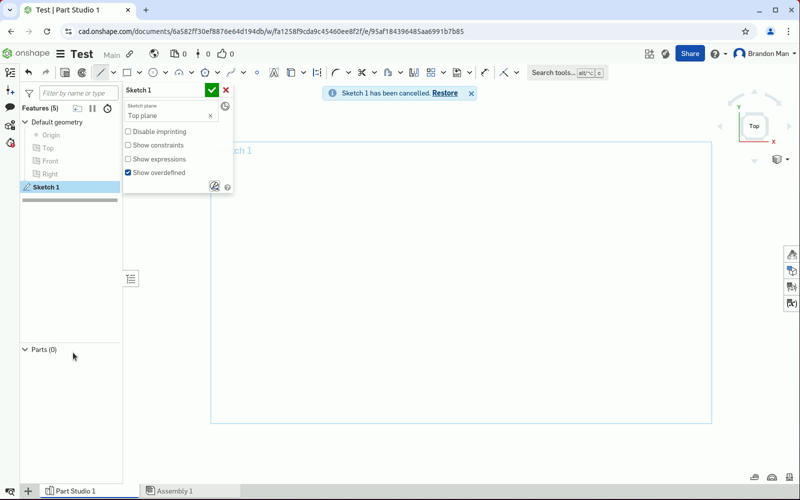
key_down(shift)
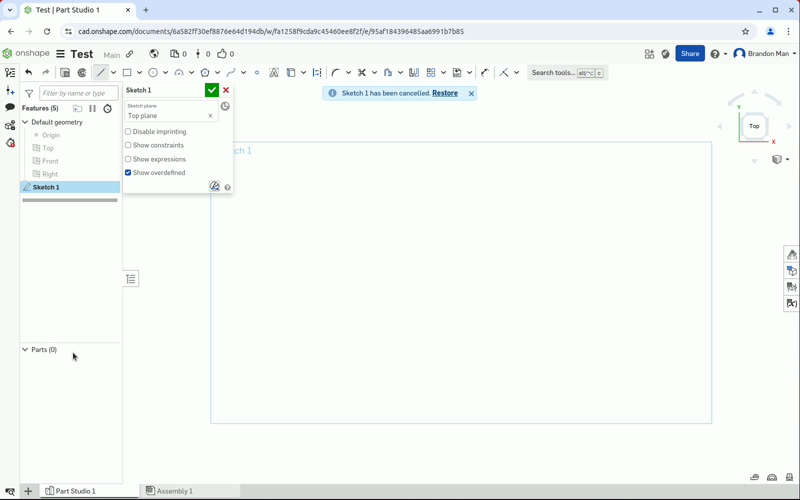
mouse_move(348, 316)
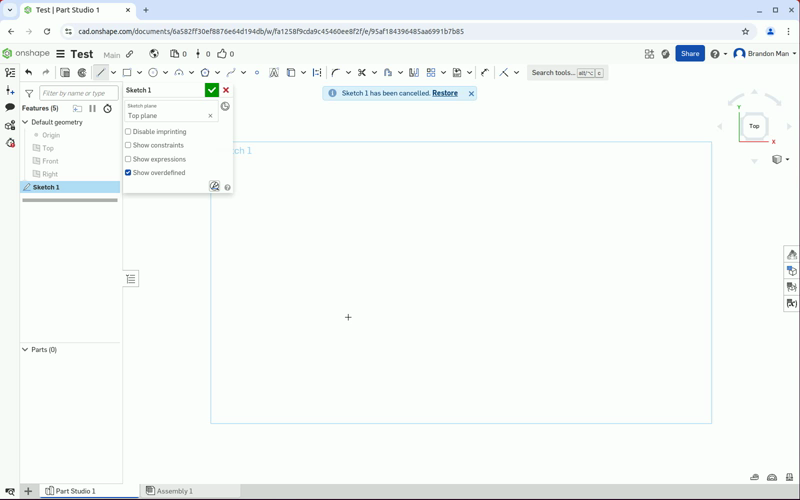
click(348, 316)
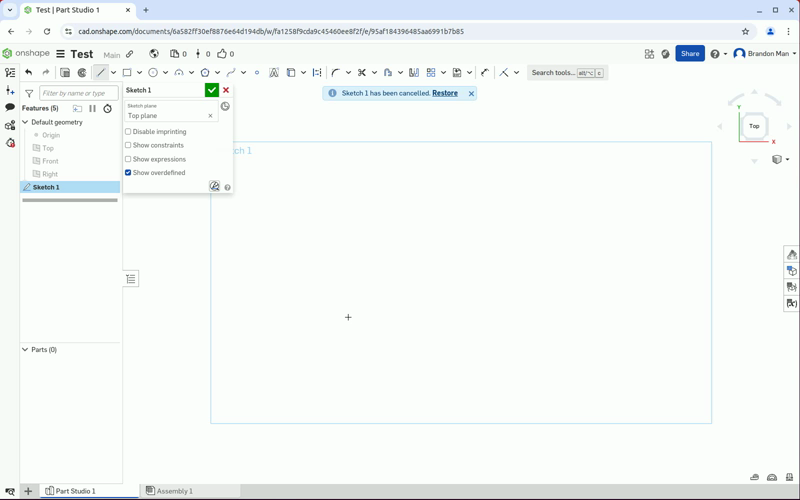
key_up(shift)
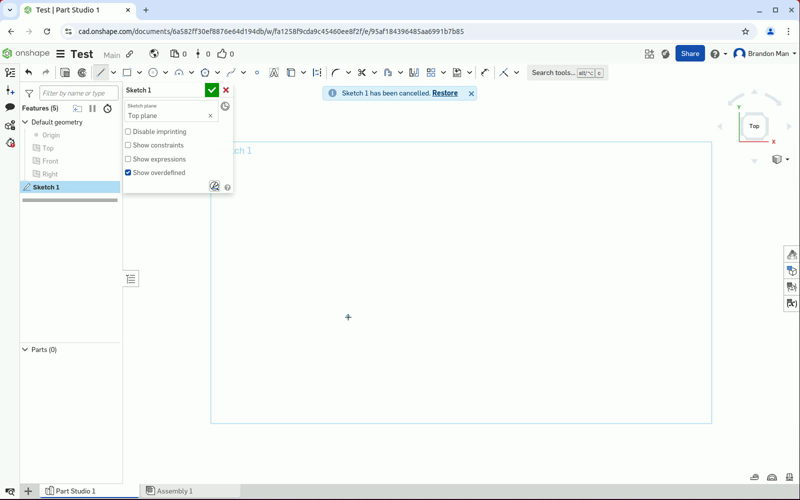
key_down(shift)
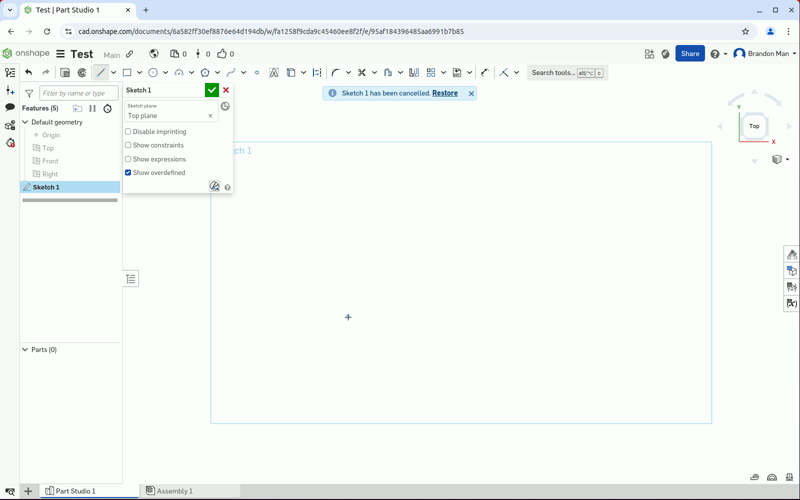
mouse_move(572, 316)
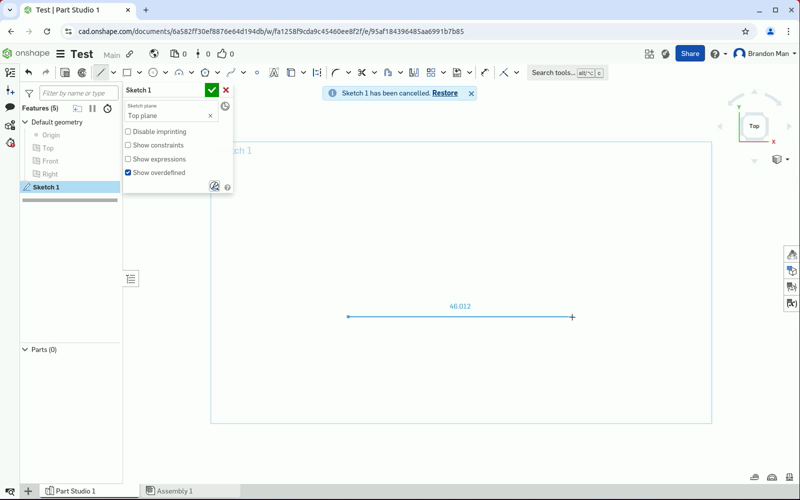
click(572, 316)
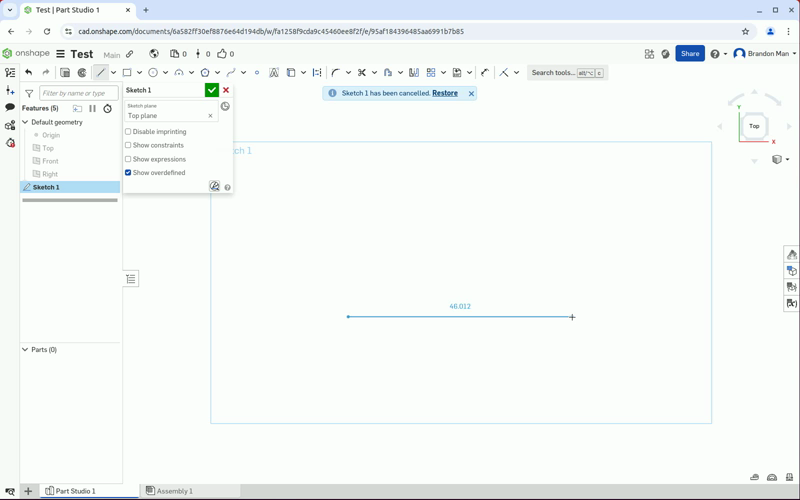
key_up(shift)
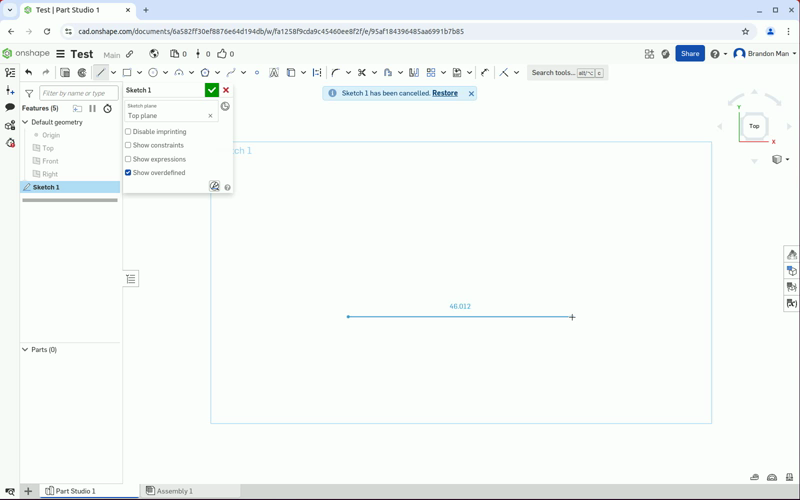
key_down(shift)
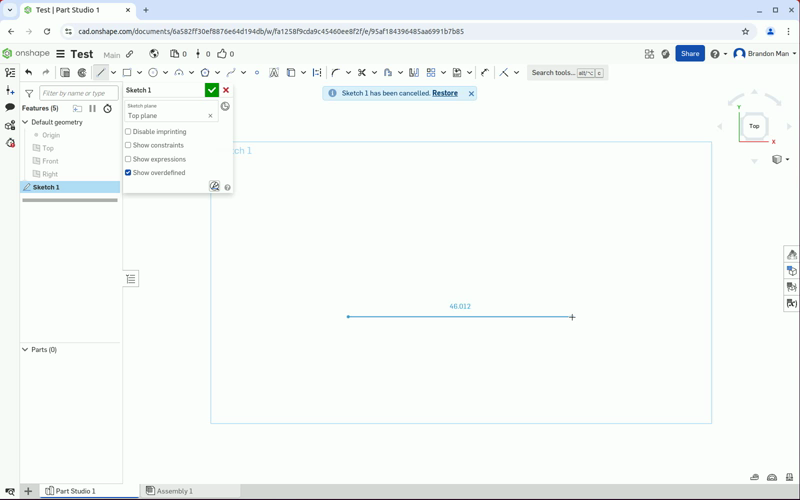
mouse_move(572, 251)
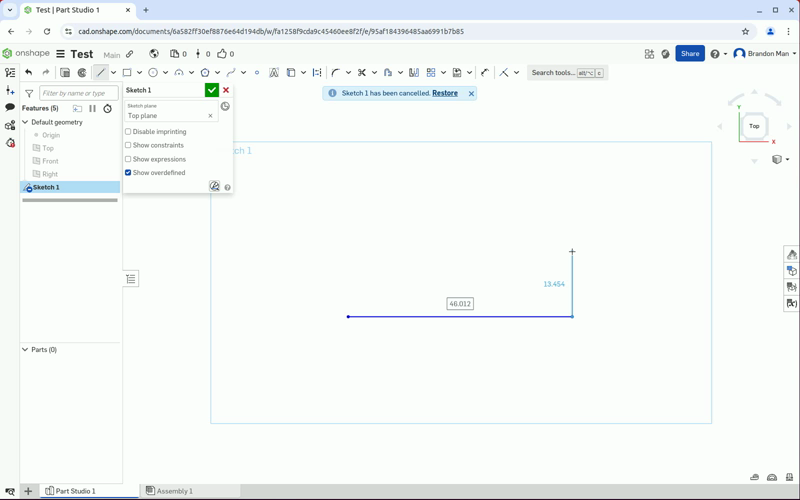
click(572, 251)
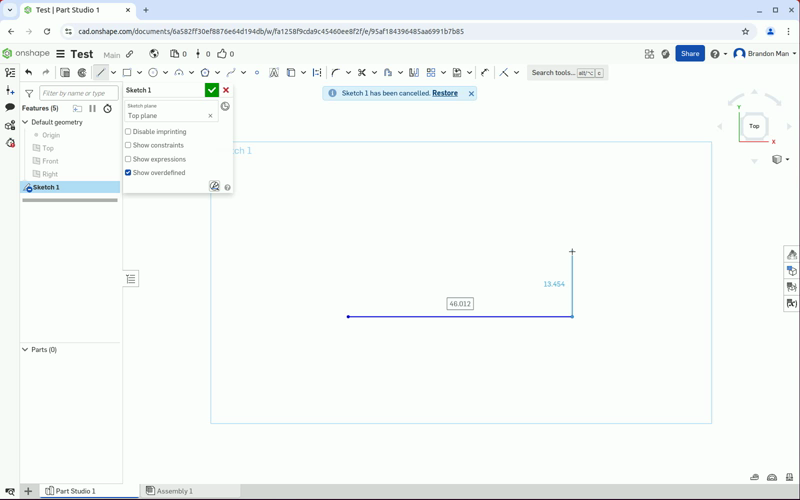
key_up(shift)
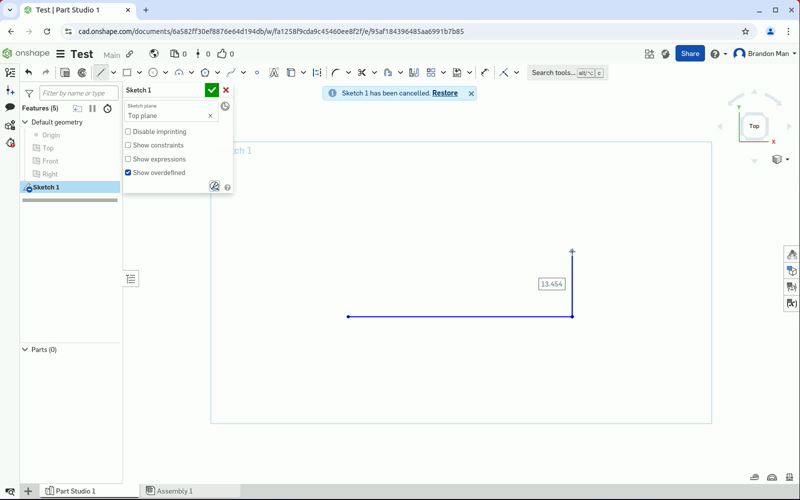
key_down(shift)
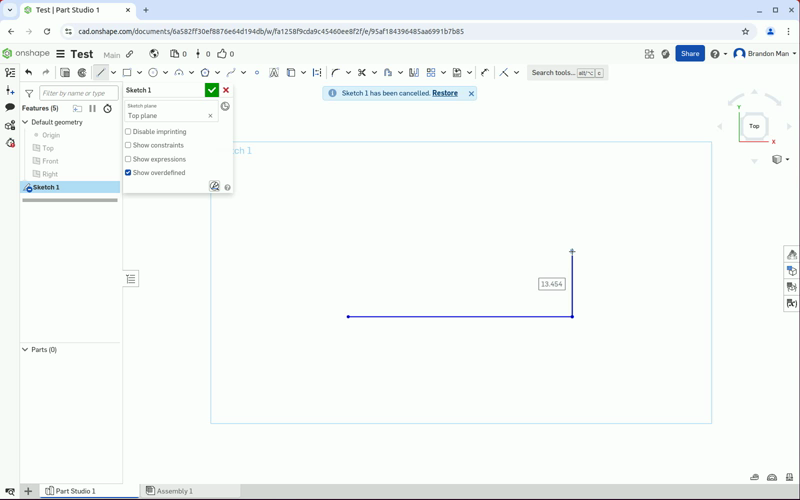
mouse_move(348, 251)
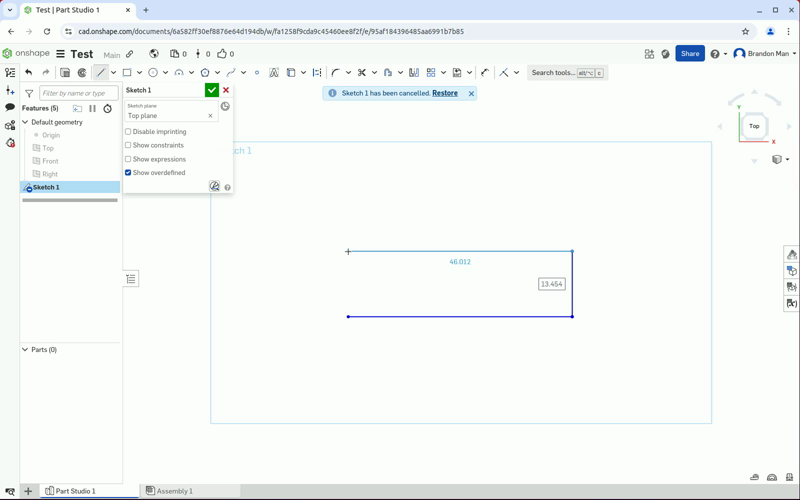
click(348, 251)
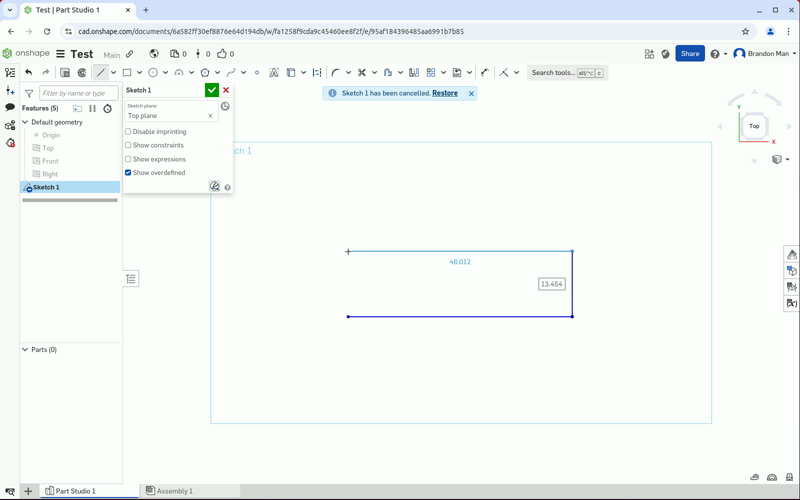
key_up(shift)
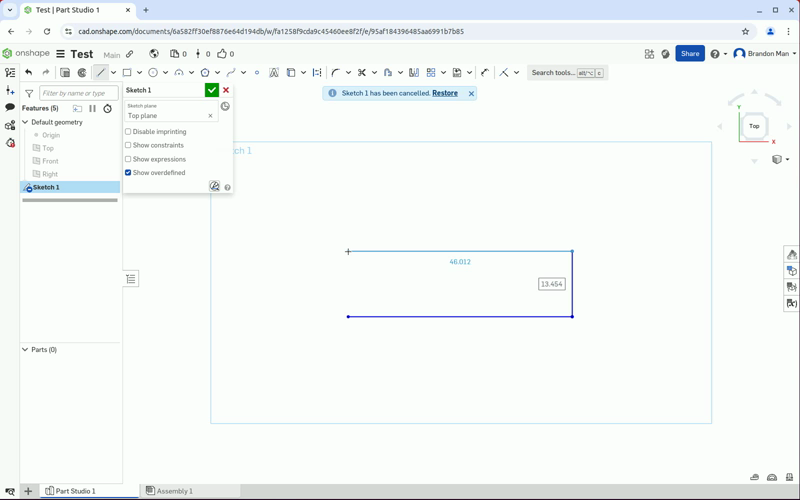
key_down(shift)
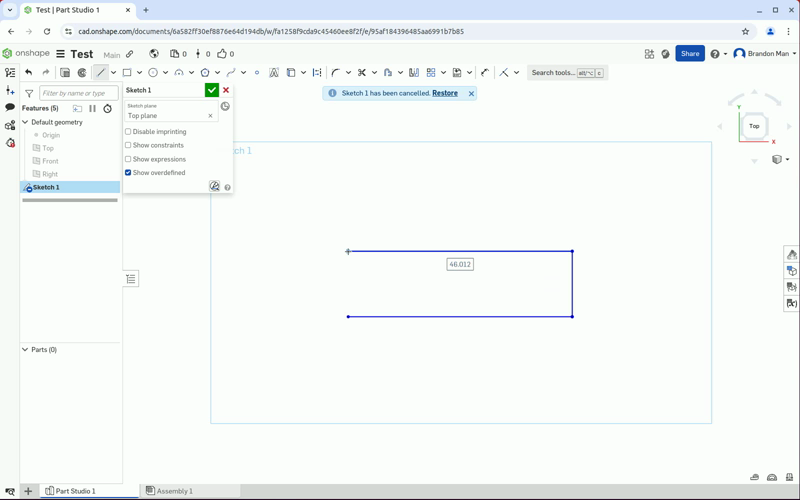
mouse_move(348, 316)
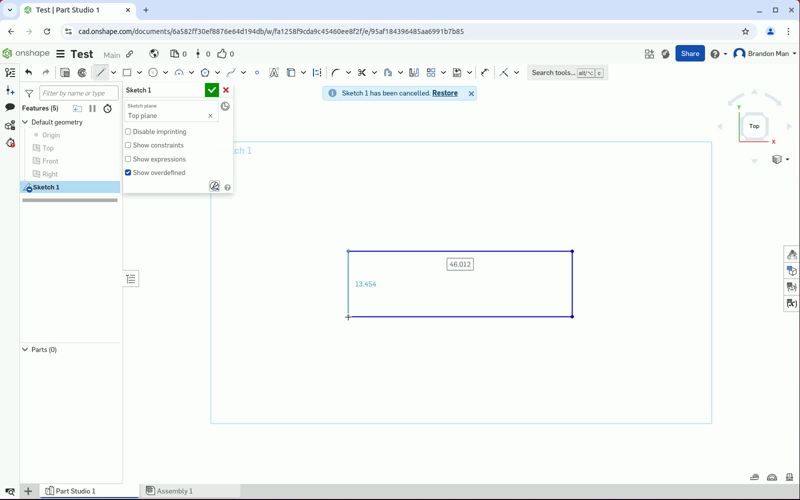
key_up(shift)
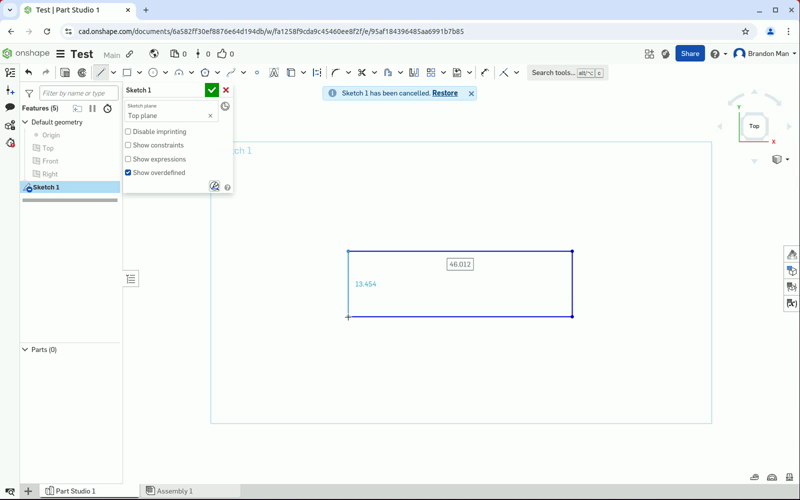
click(348, 316)
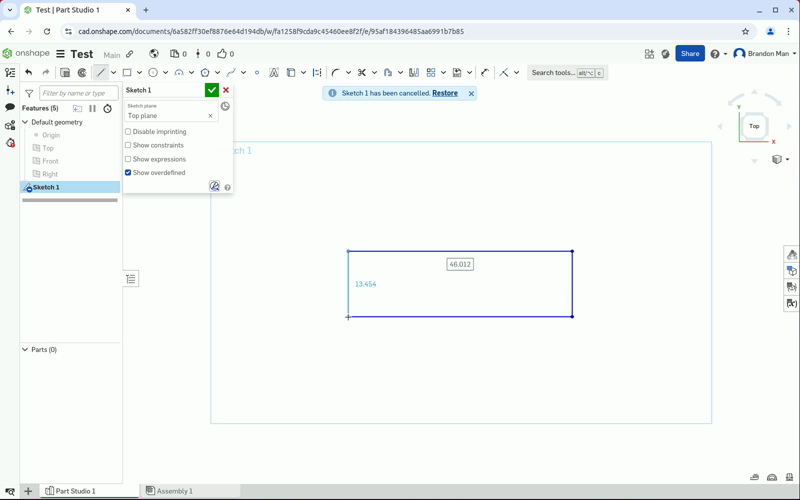
key(esc)
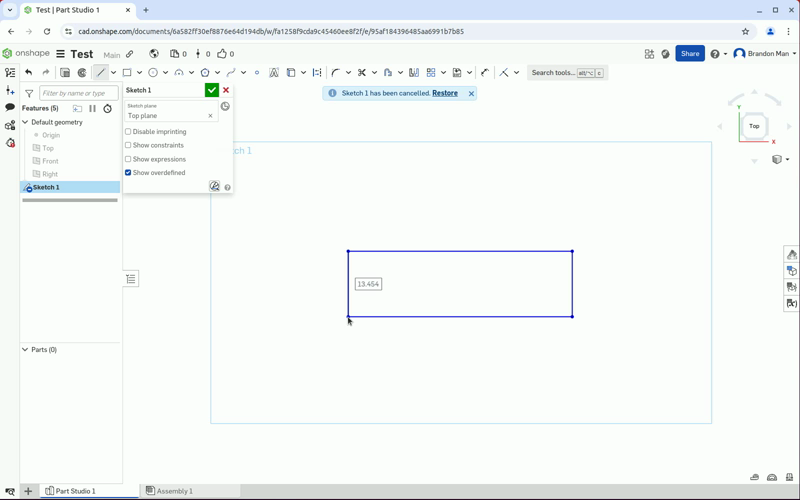
mouse_move(386, 287)
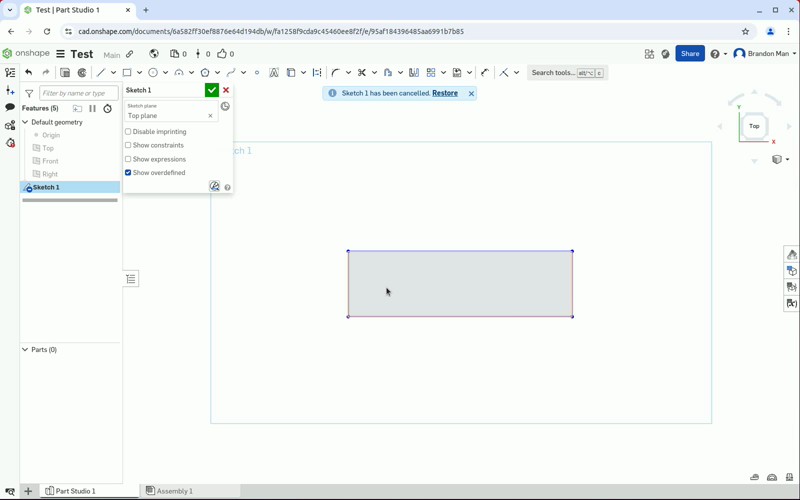
click(386, 287)
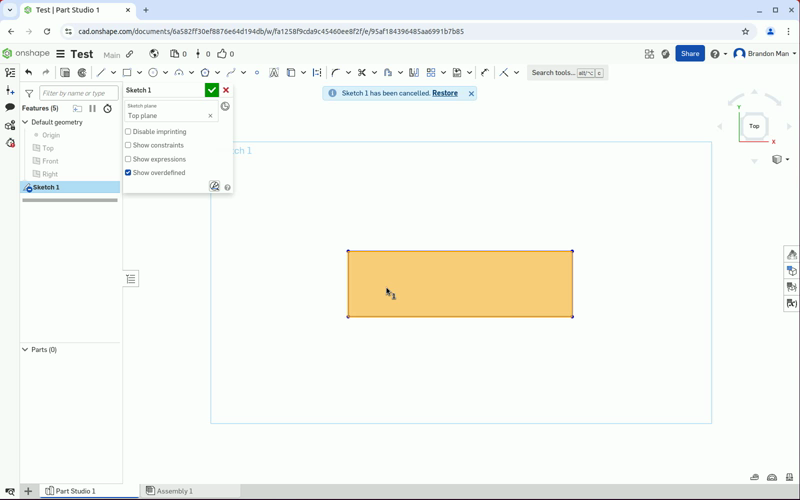
mouse_move(73, 352)
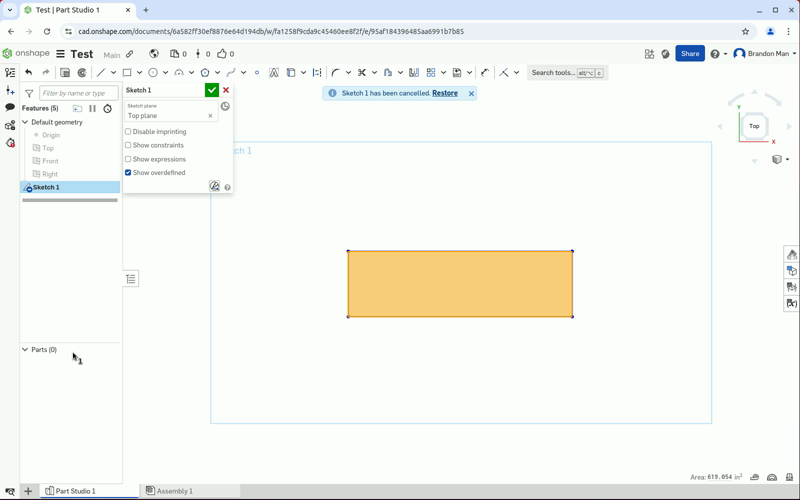
key(shift+y)
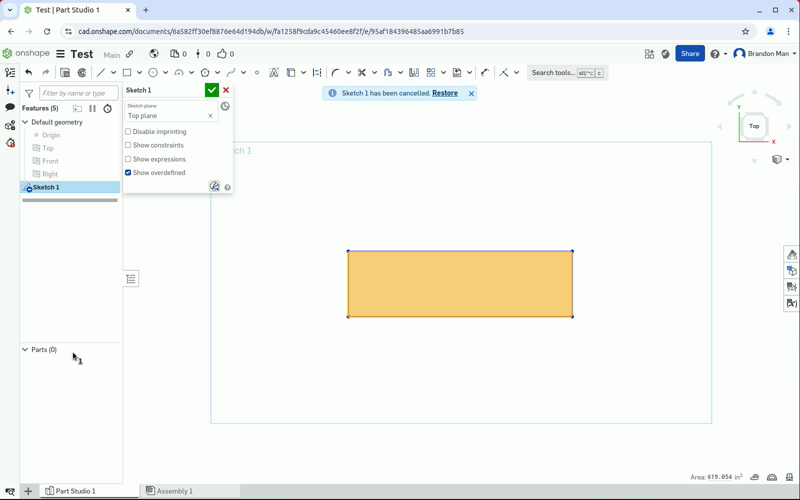
key(shift+e)
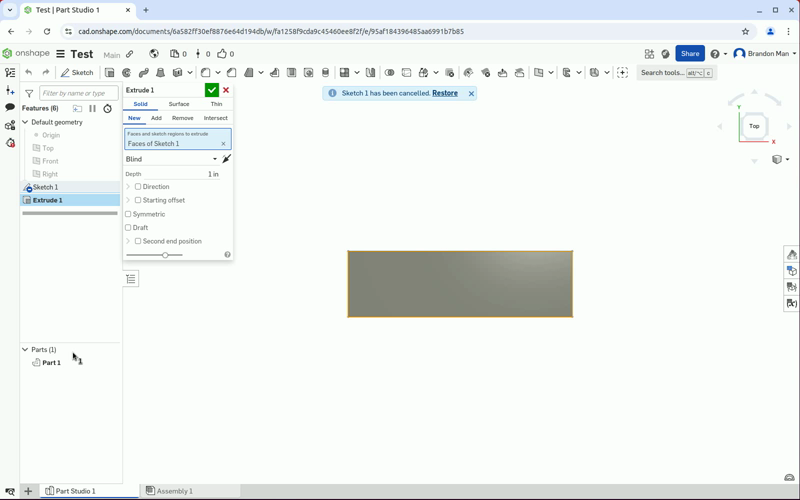
mouse_move(143, 106)
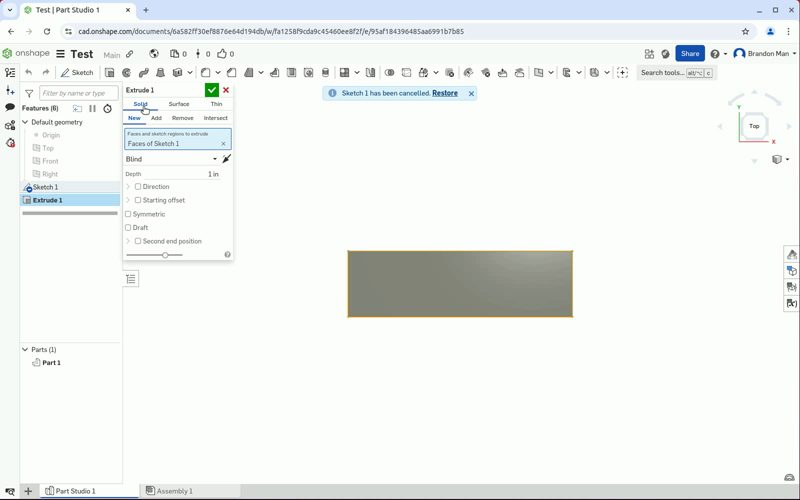
click(143, 106)
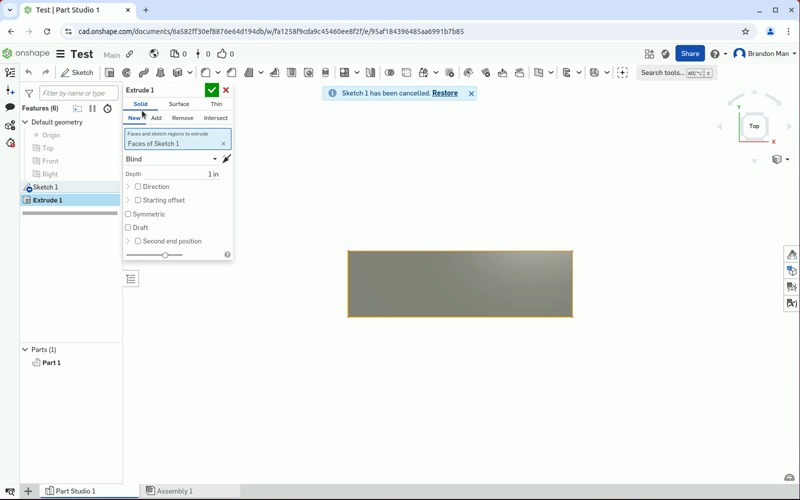
mouse_move(137, 120)
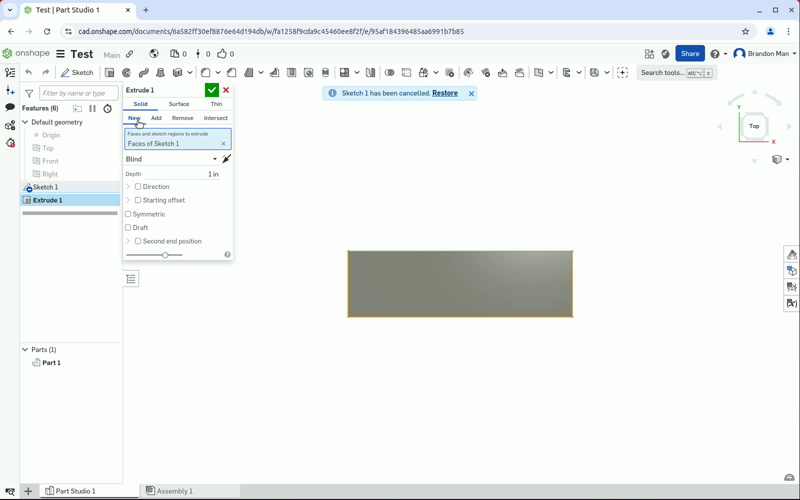
click(137, 120)
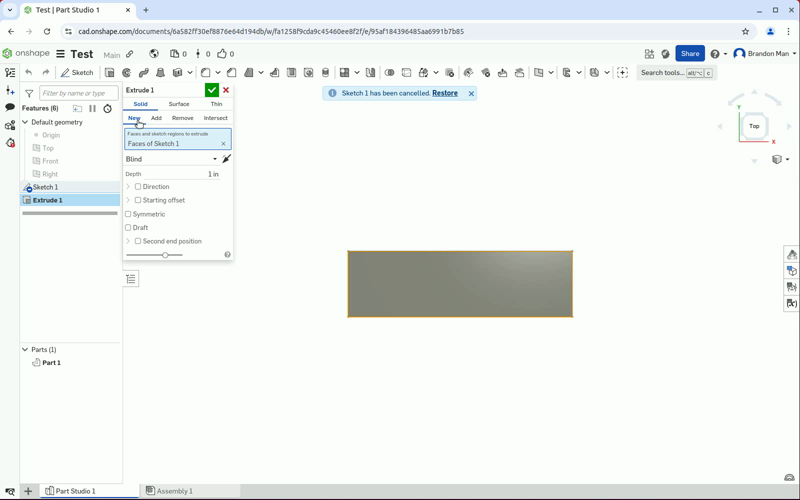
key(tab, 4)
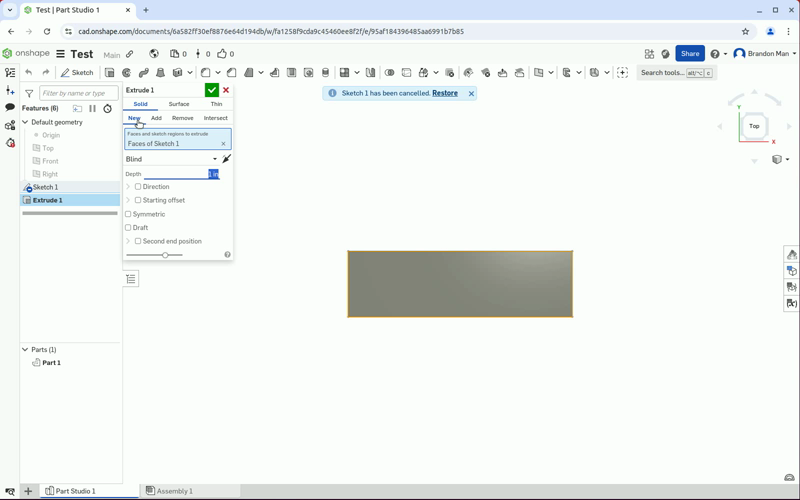
text(23.108)
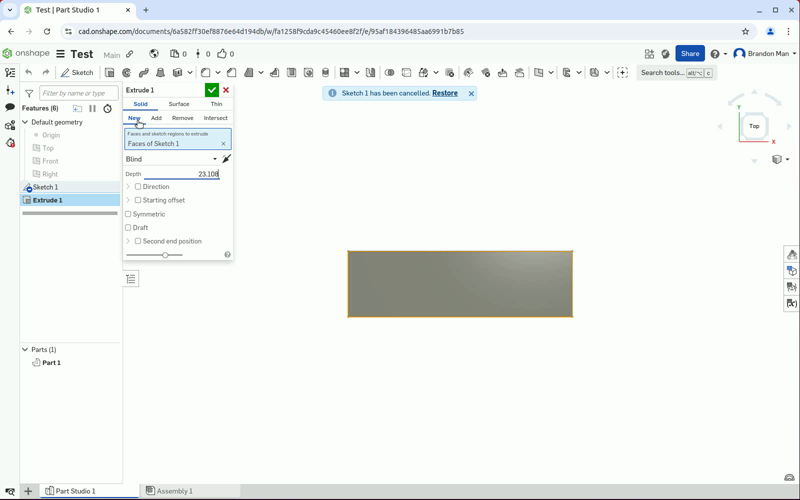
key(enter)
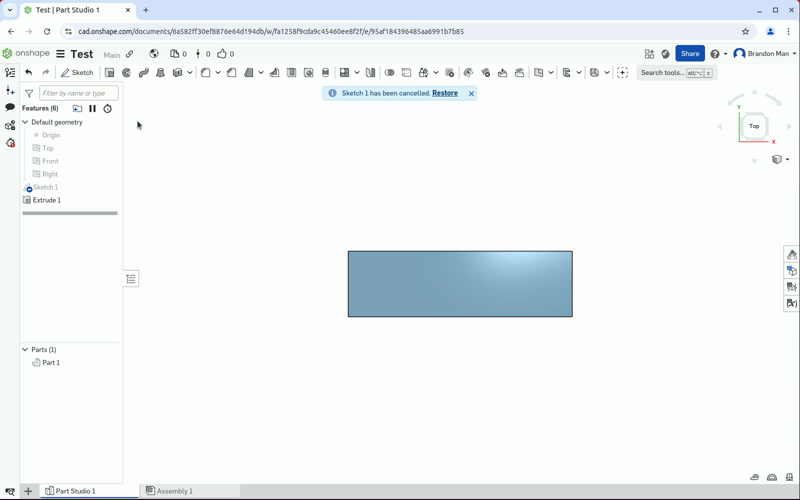
key(shift+h)
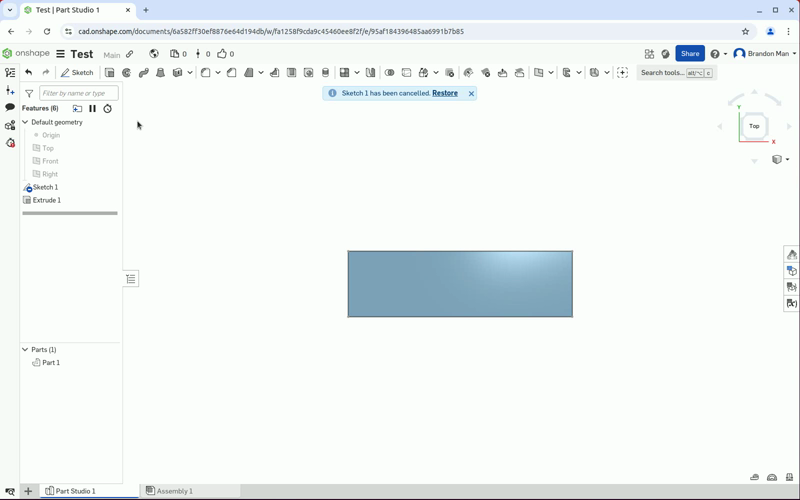
key(shift+h)
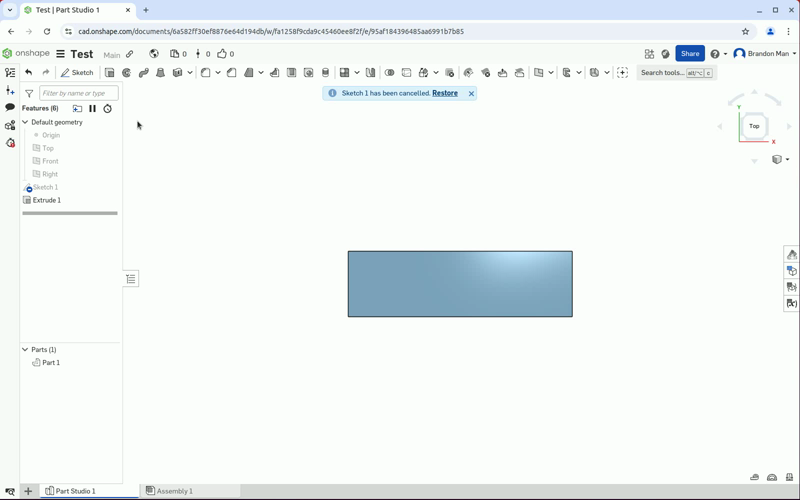
mouse_move(73, 189)
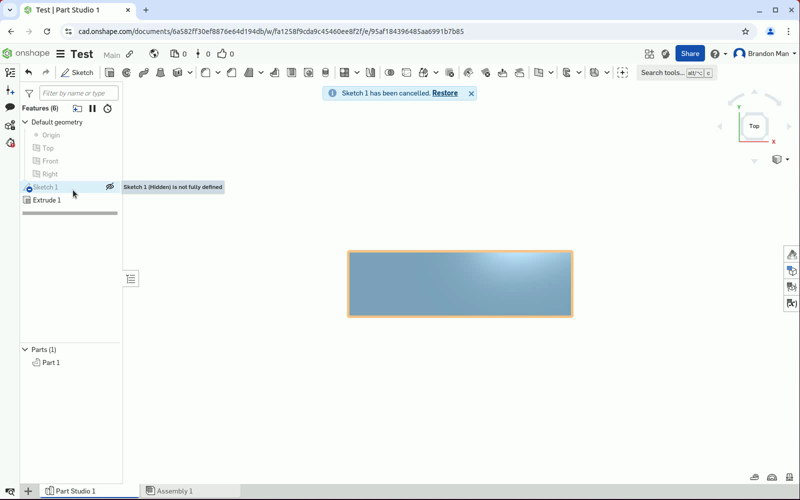
click(73, 189)
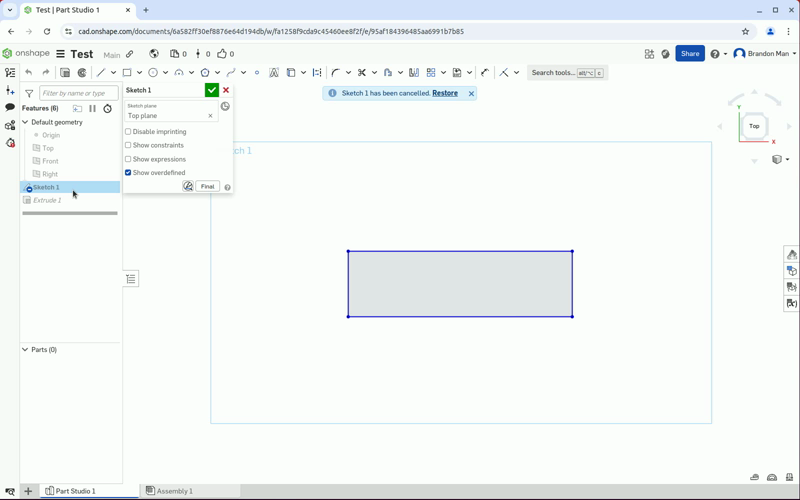
mouse_move(229, 92)
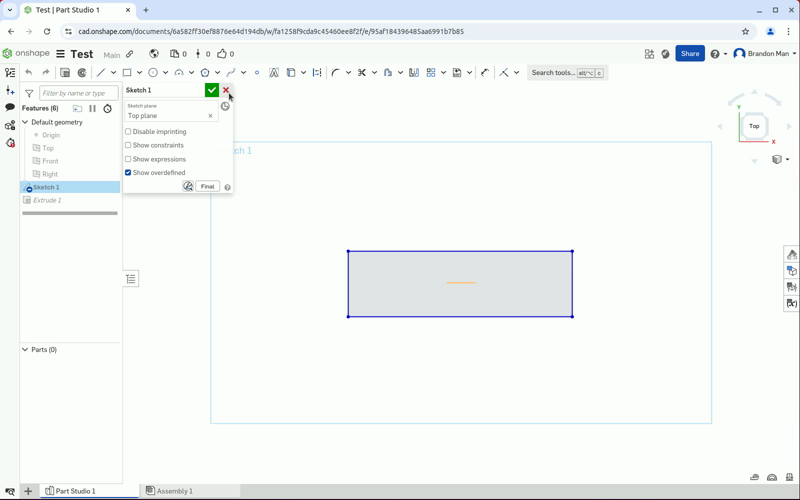
click(229, 92)
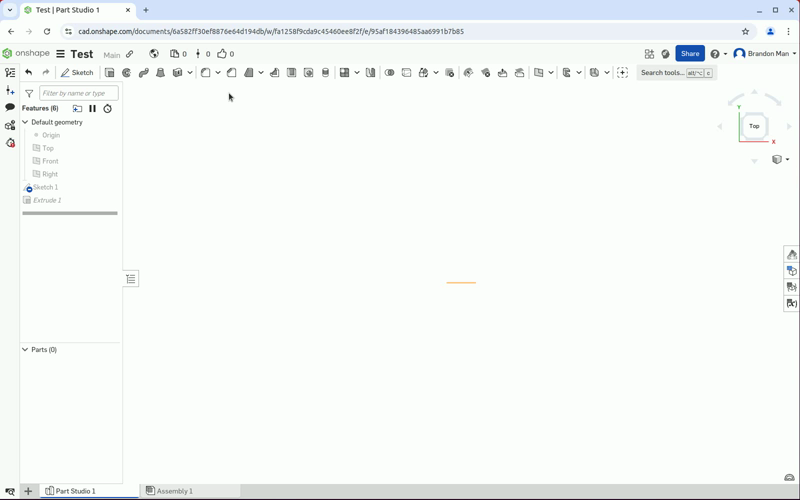
mouse_move(541, 75)
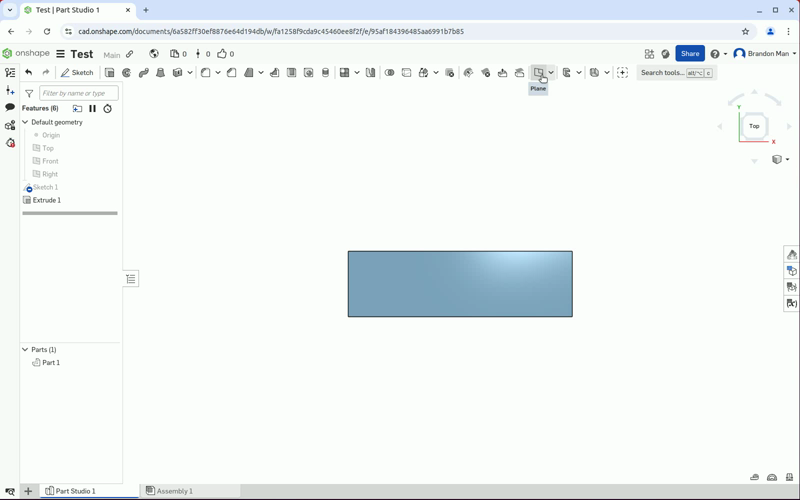
click(541, 75)
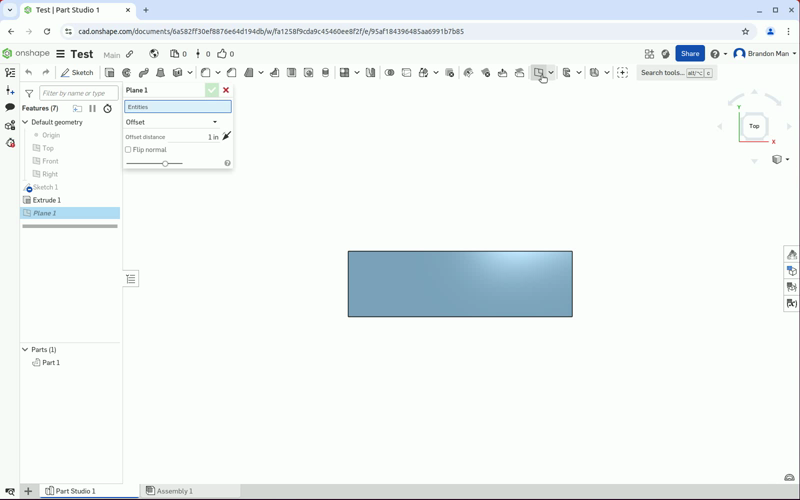
mouse_move(73, 150)
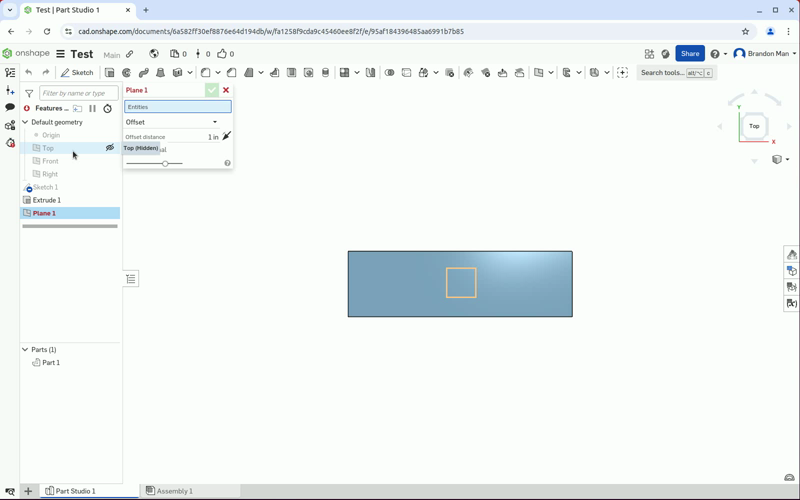
click(73, 150)
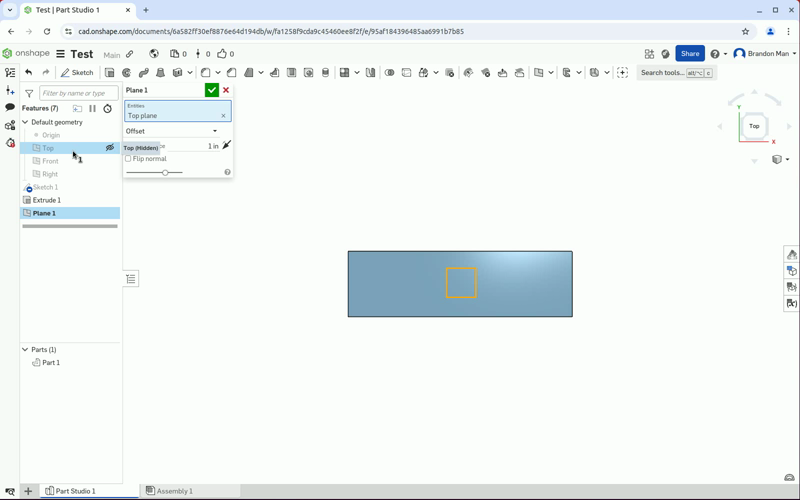
key(tab, 2)
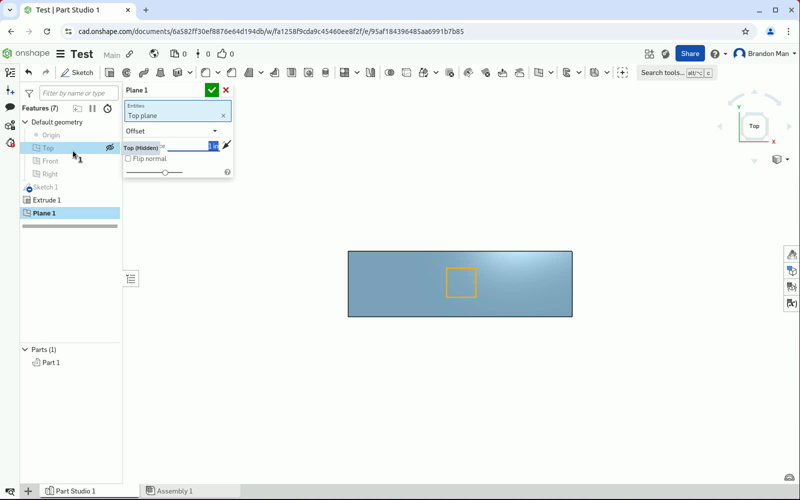
text(23.108)
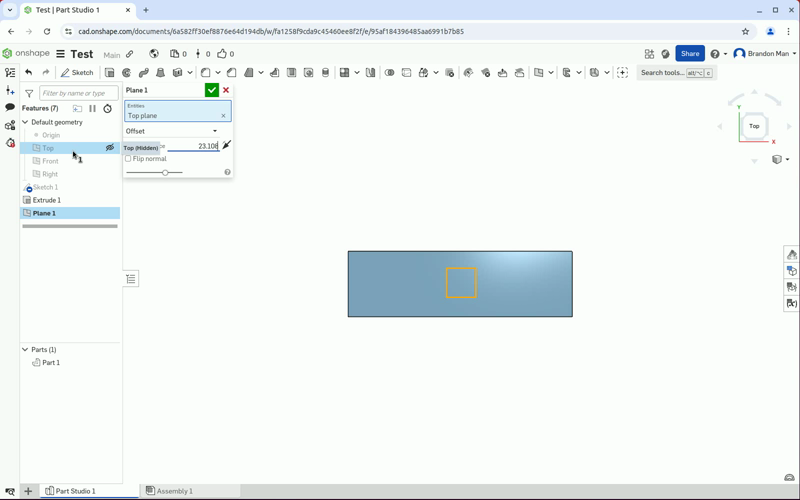
key(enter, 2)
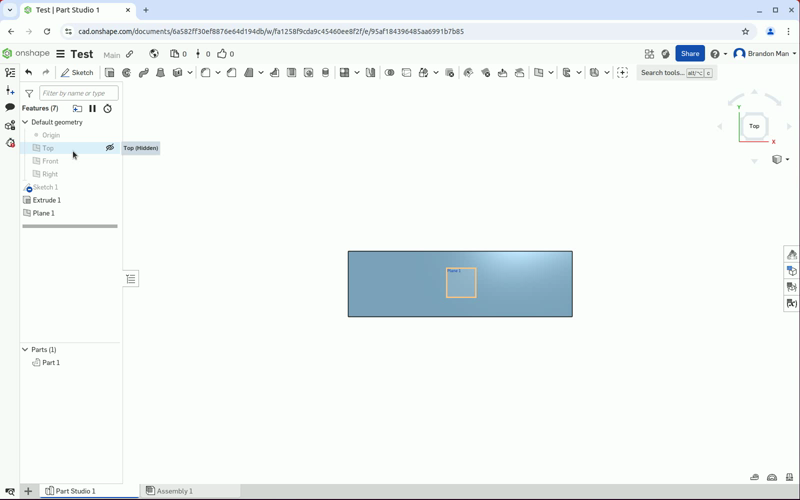
key(shift+s)
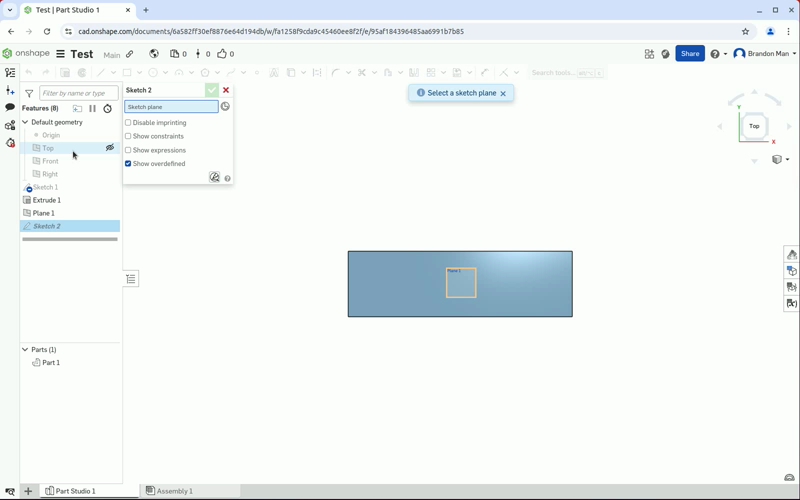
mouse_move(73, 215)
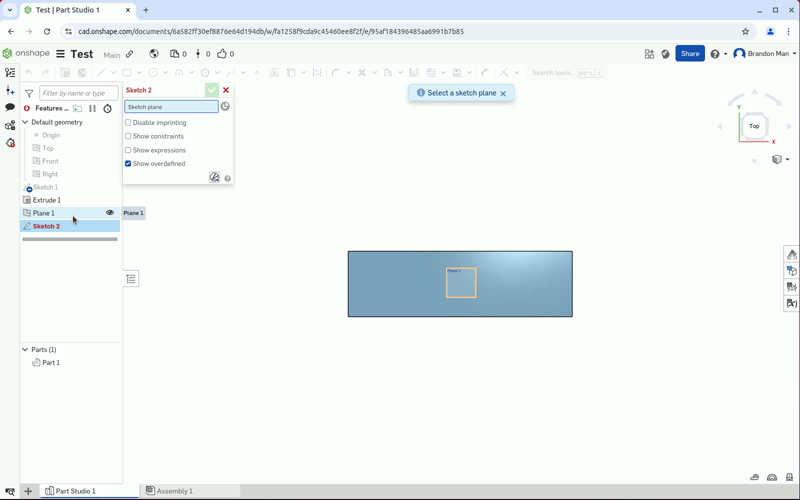
click(73, 215)
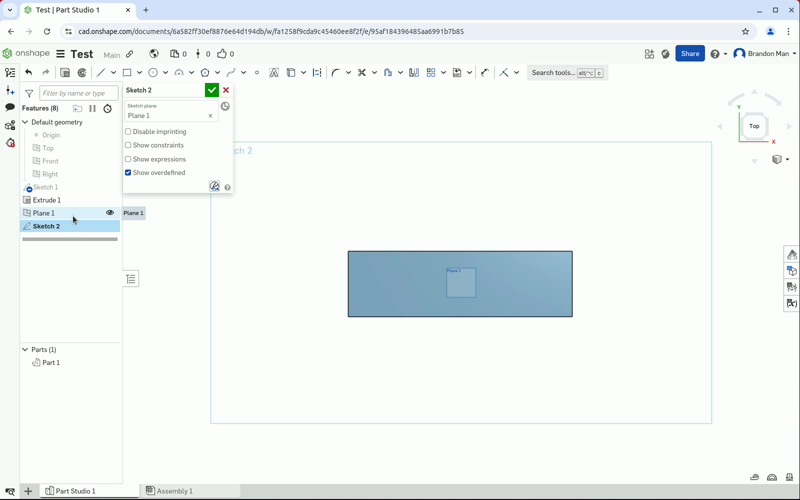
mouse_move(73, 352)
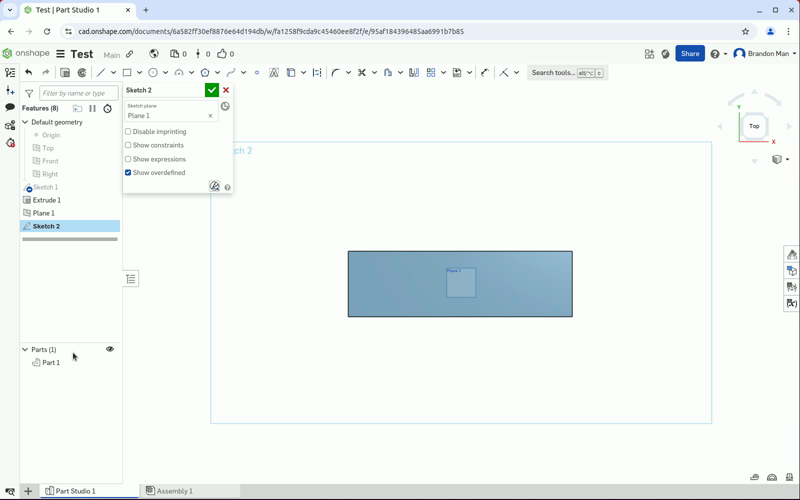
key(y)
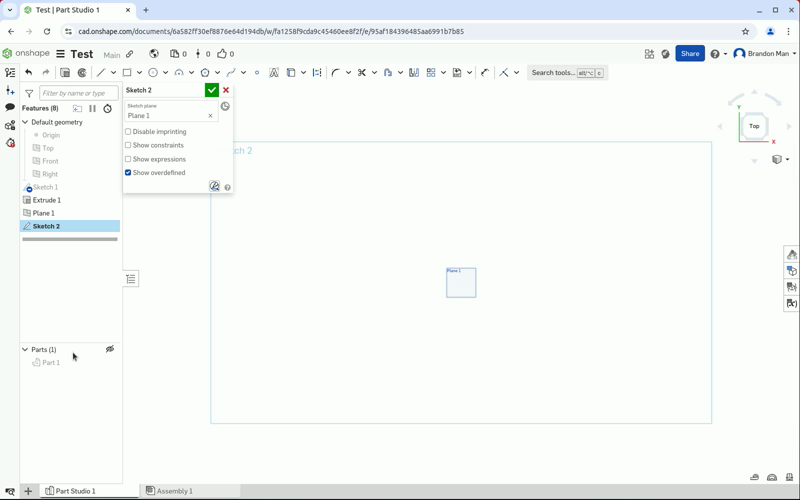
key(l)
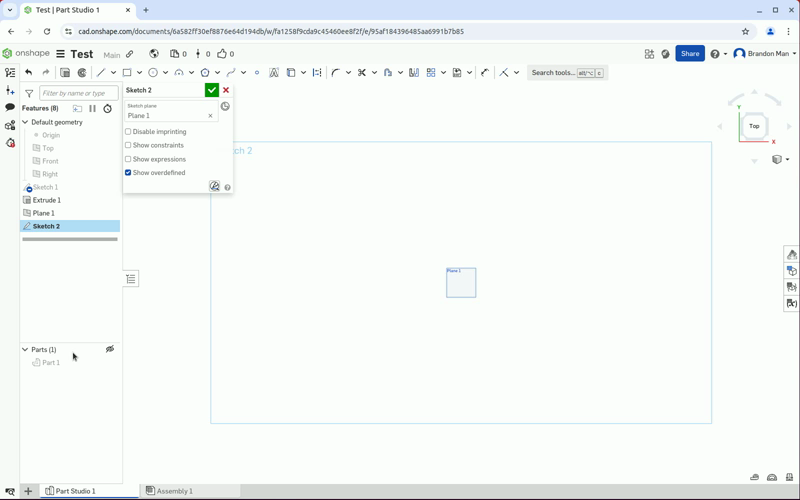
key_down(shift)
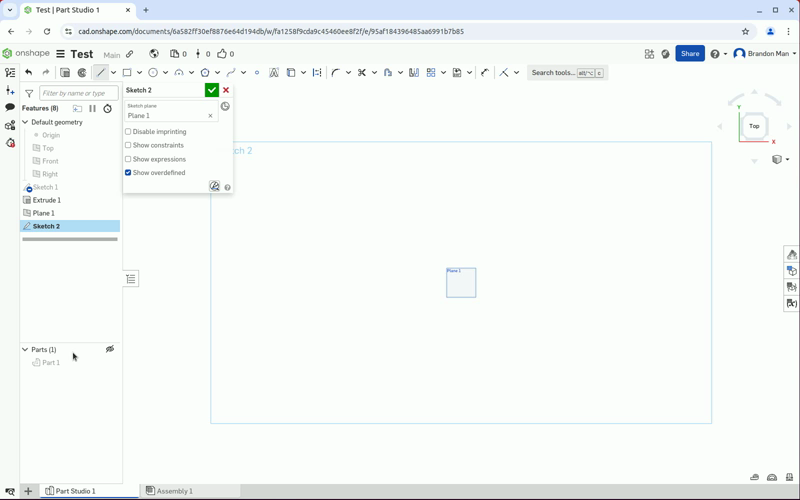
mouse_move(382, 299)
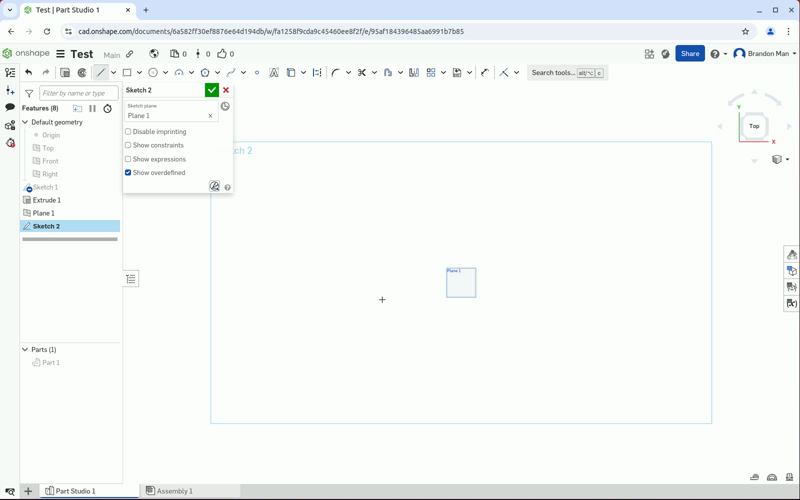
click(382, 299)
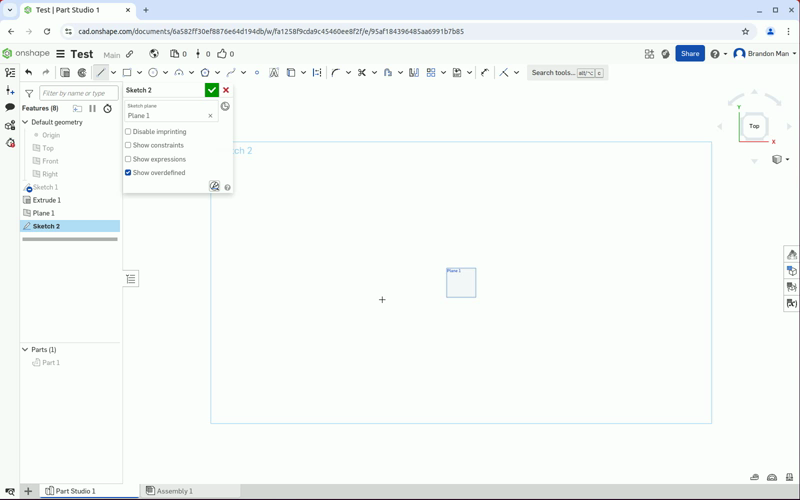
key_up(shift)
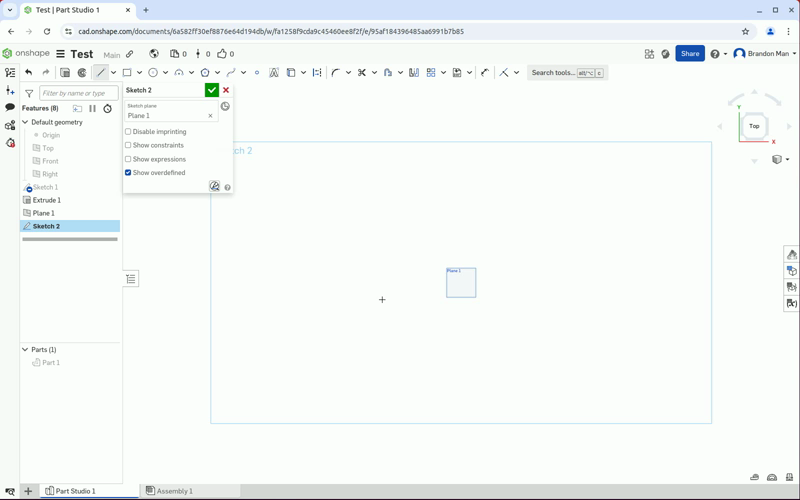
key_down(shift)
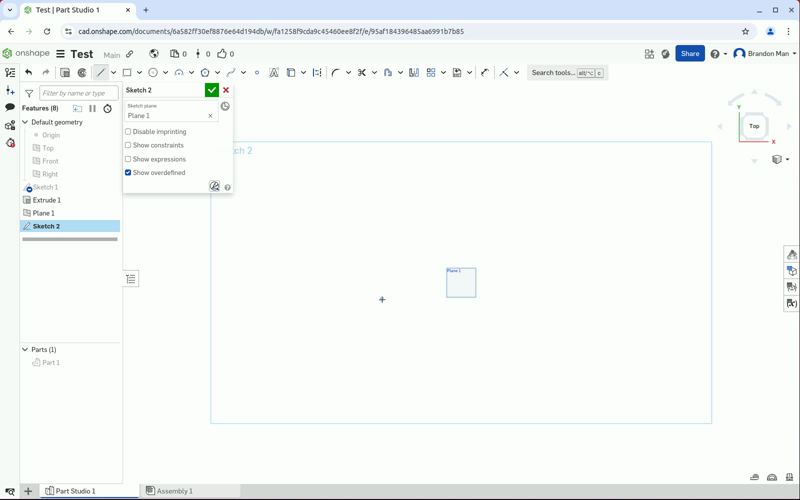
mouse_move(538, 299)
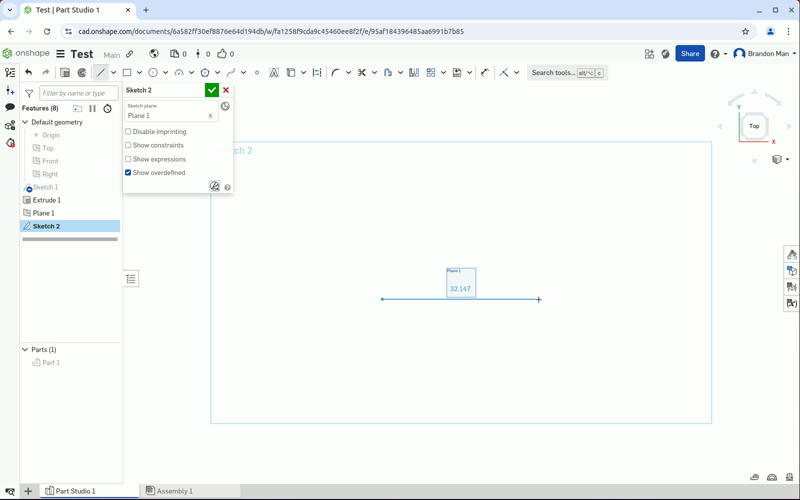
click(538, 299)
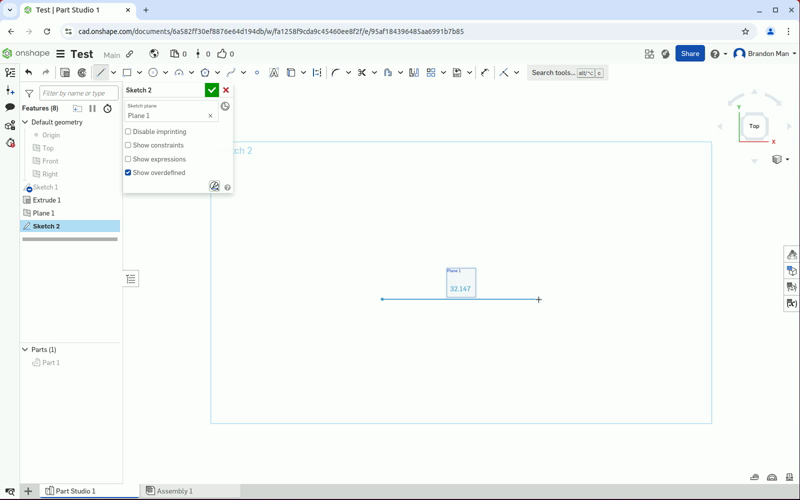
key_up(shift)
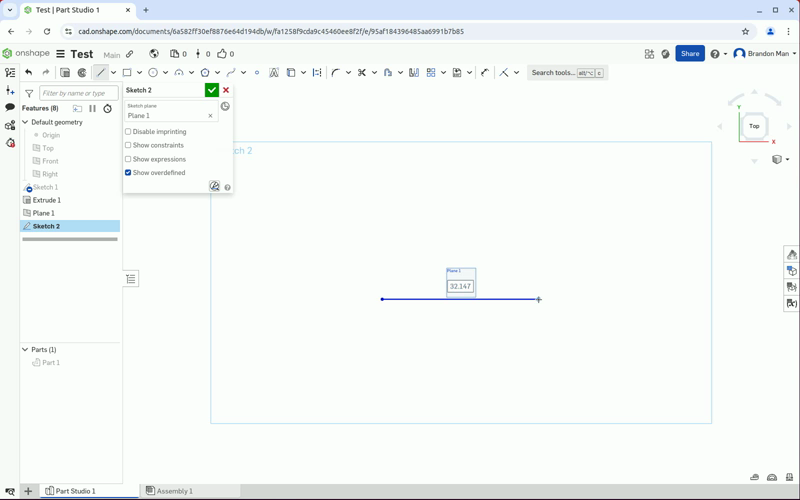
key_down(shift)
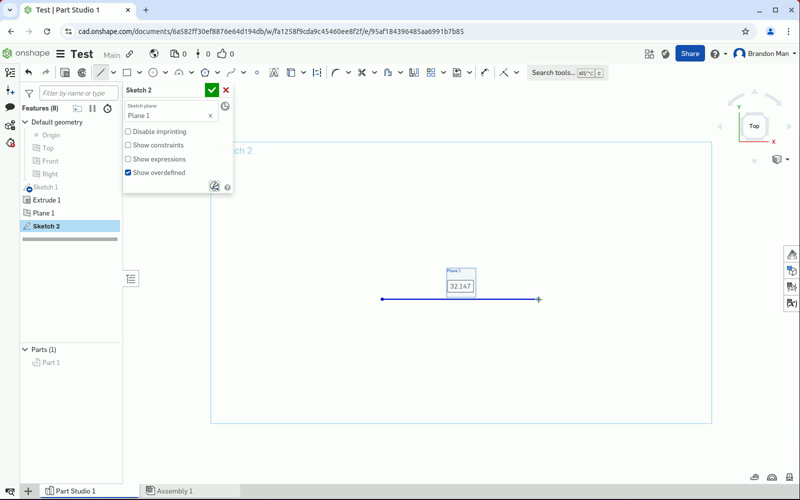
mouse_move(568, 299)
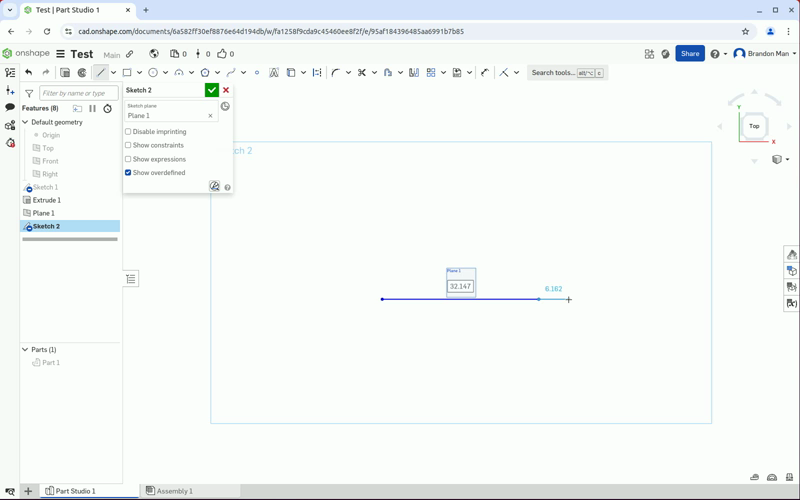
mouse_move(538, 266)
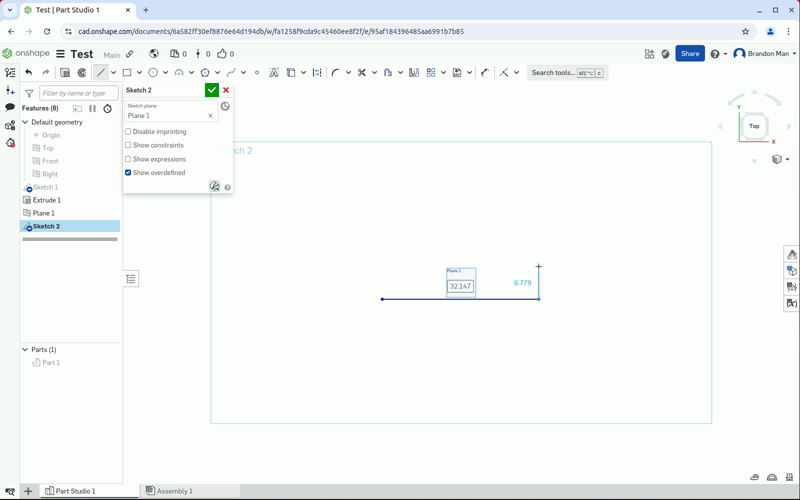
click(538, 266)
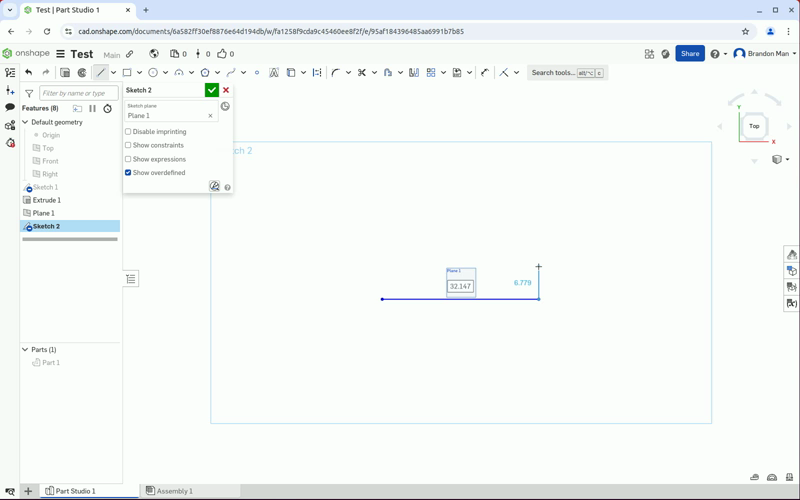
key_up(shift)
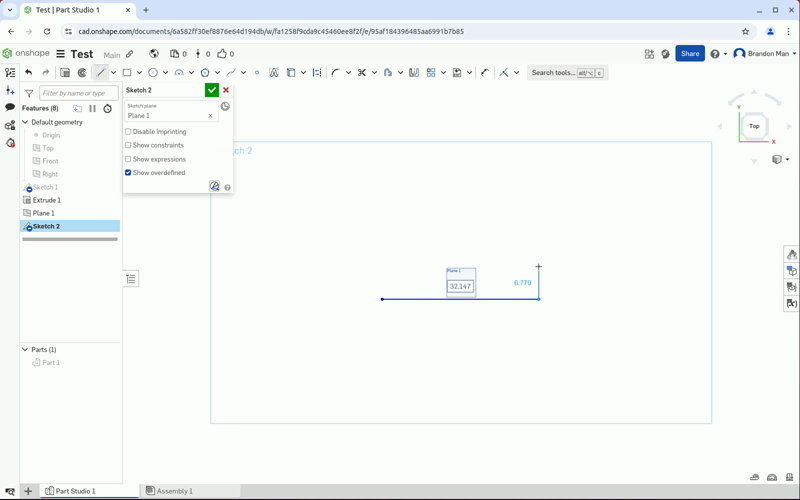
key_down(shift)
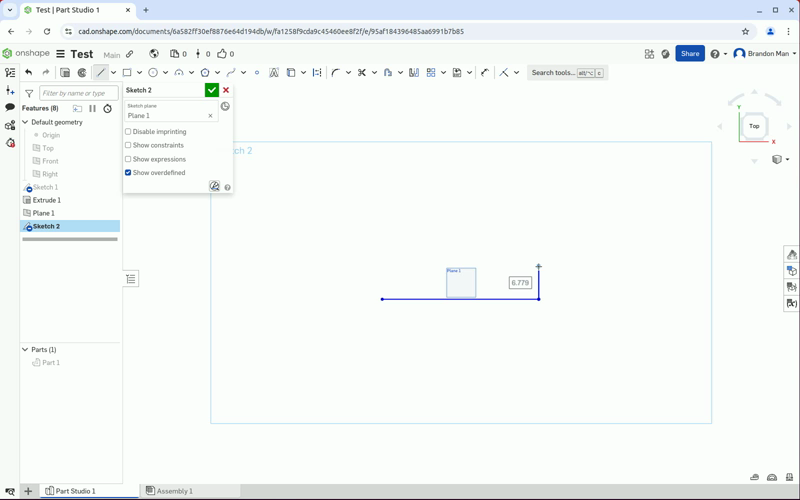
mouse_move(382, 266)
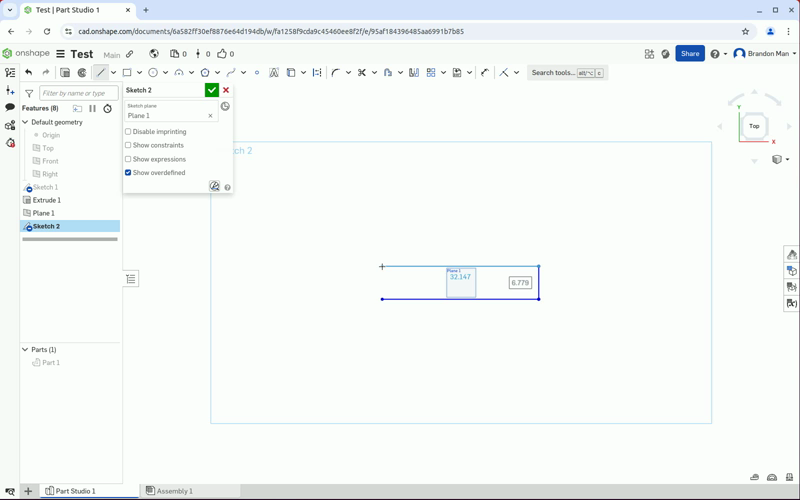
click(382, 266)
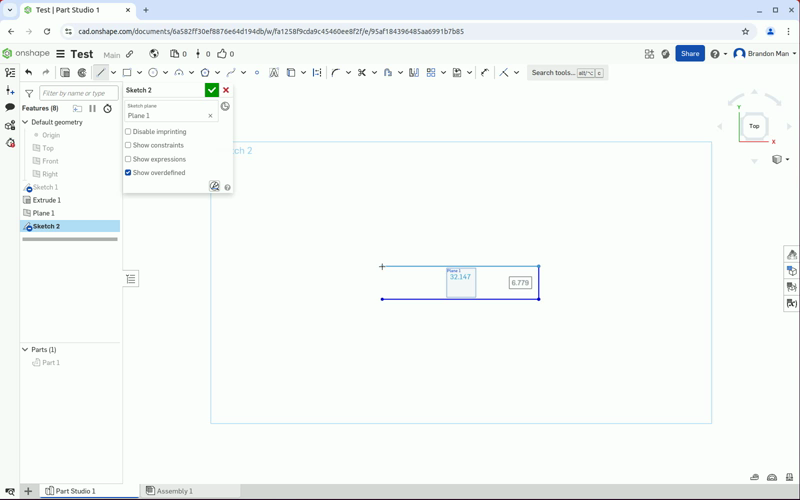
key_up(shift)
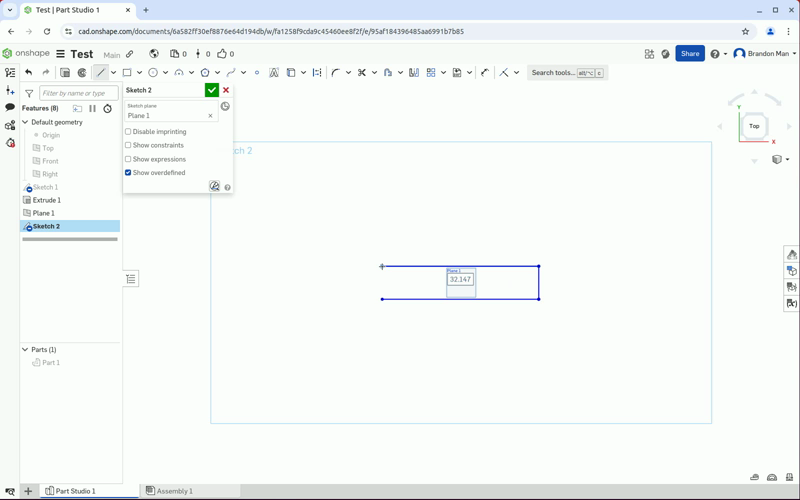
mouse_move(412, 266)
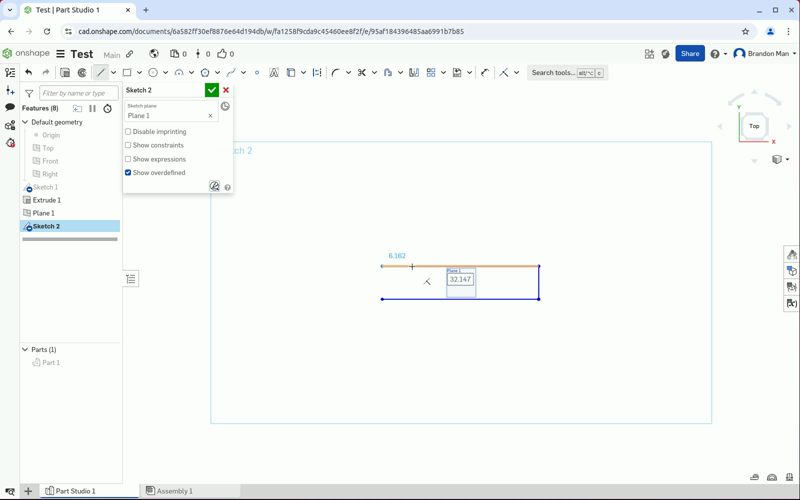
key_down(shift)
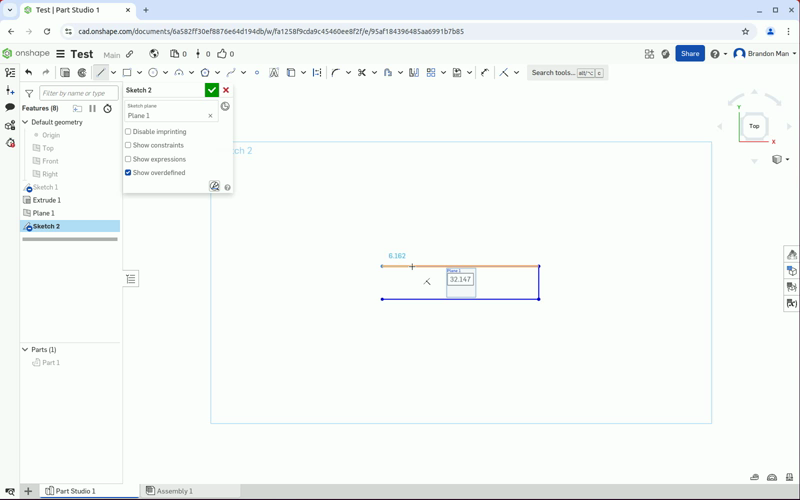
mouse_move(382, 299)
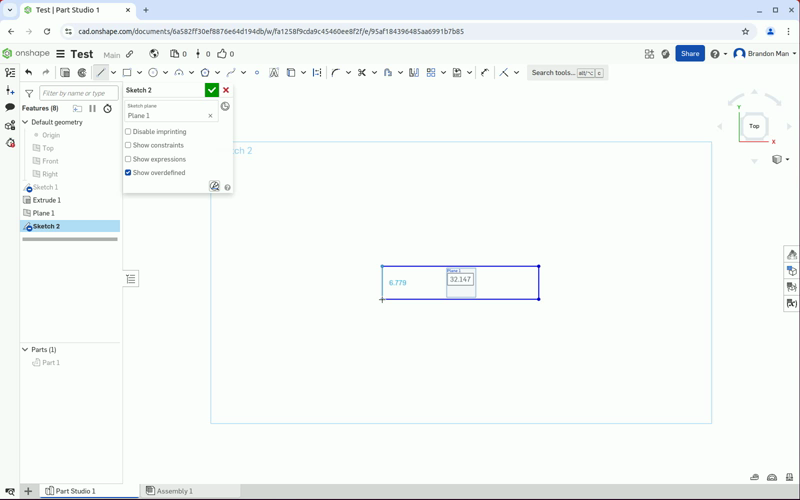
key_up(shift)
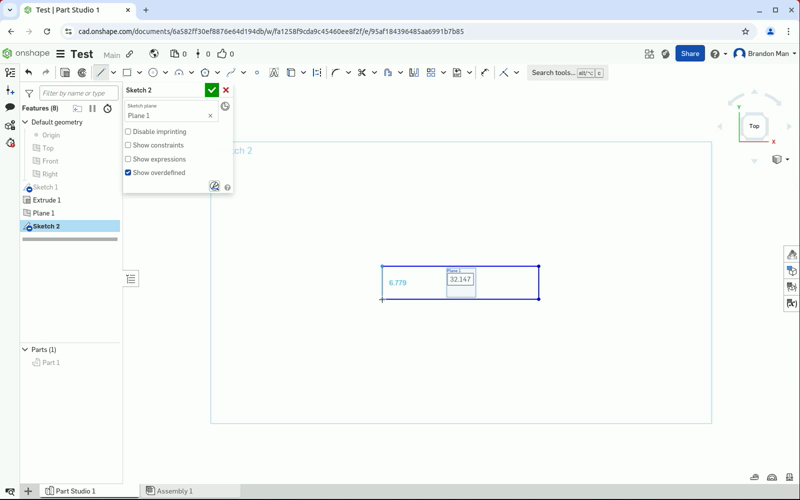
click(382, 299)
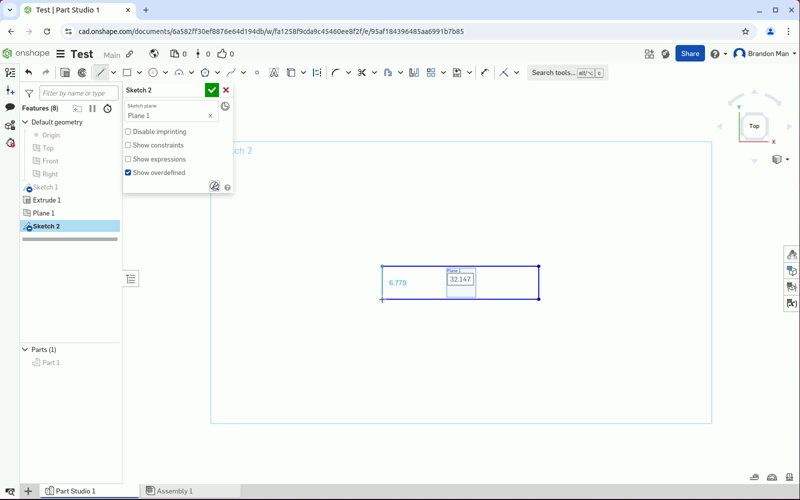
key(esc)
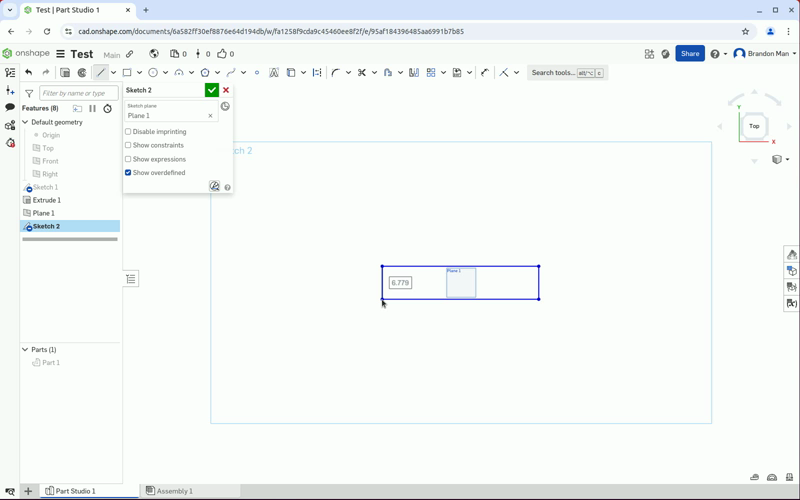
mouse_move(412, 270)
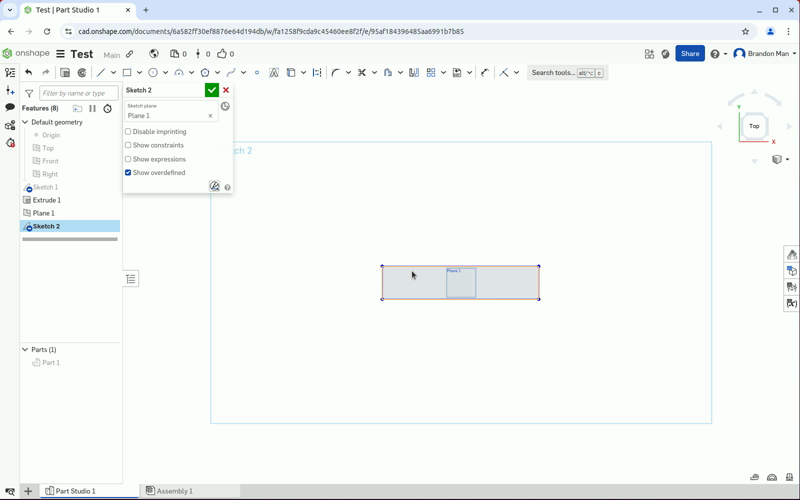
click(412, 270)
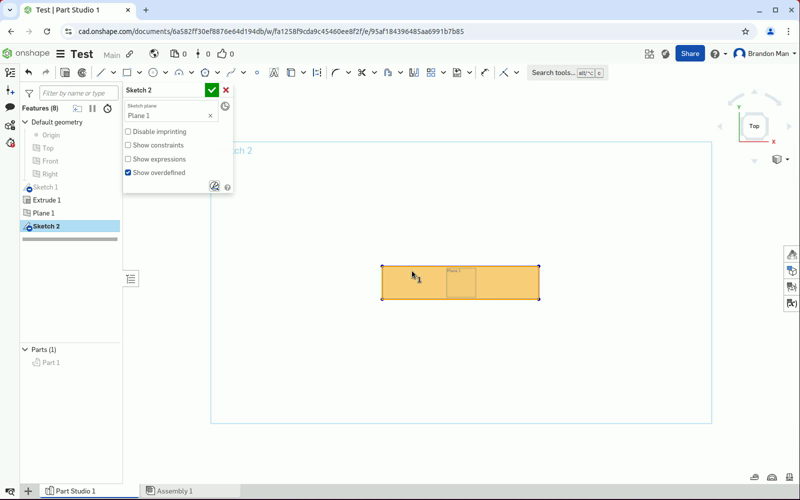
mouse_move(73, 352)
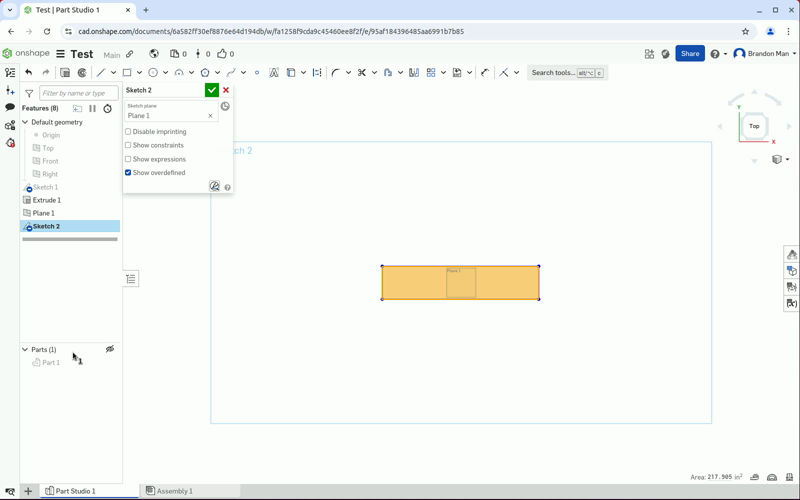
key(shift+y)
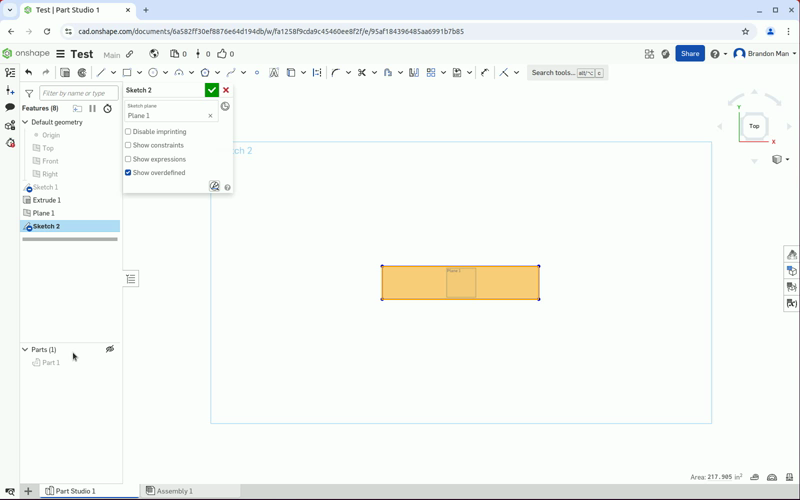
key(shift+e)
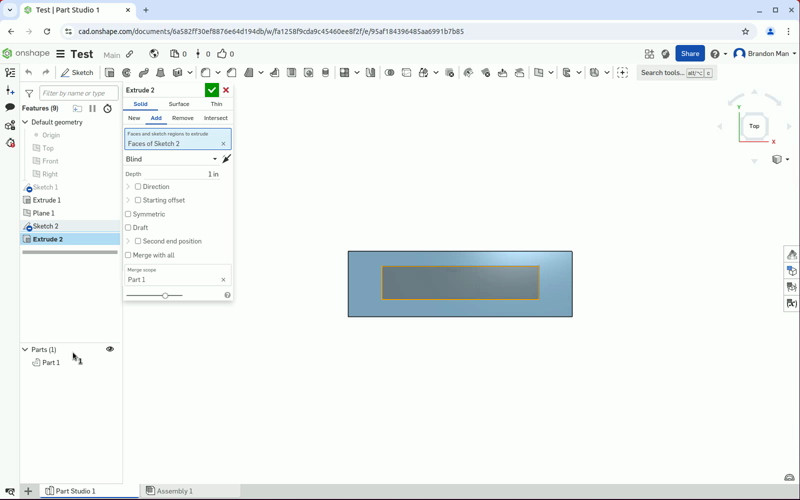
mouse_move(143, 106)
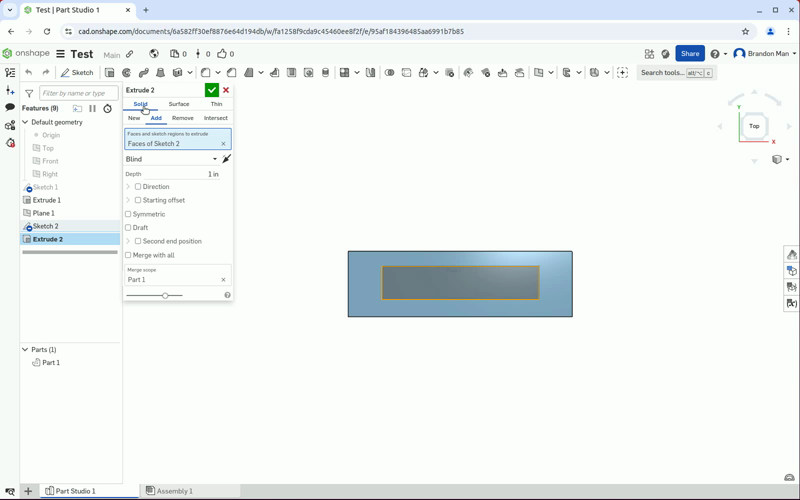
click(143, 106)
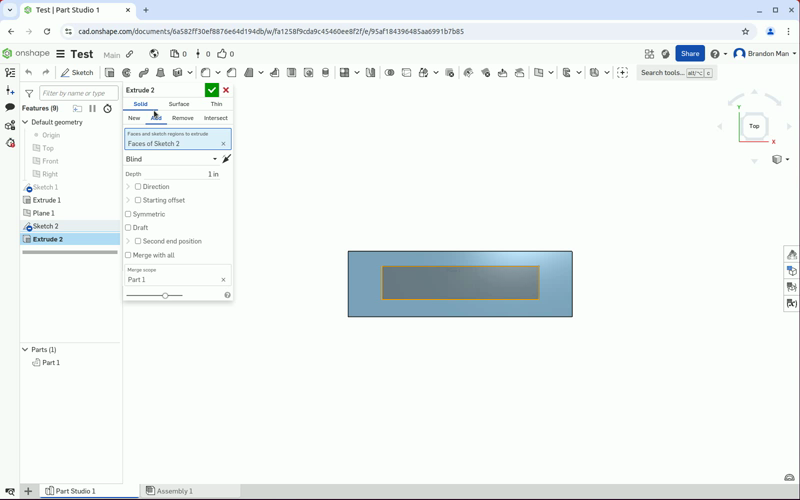
mouse_move(186, 120)
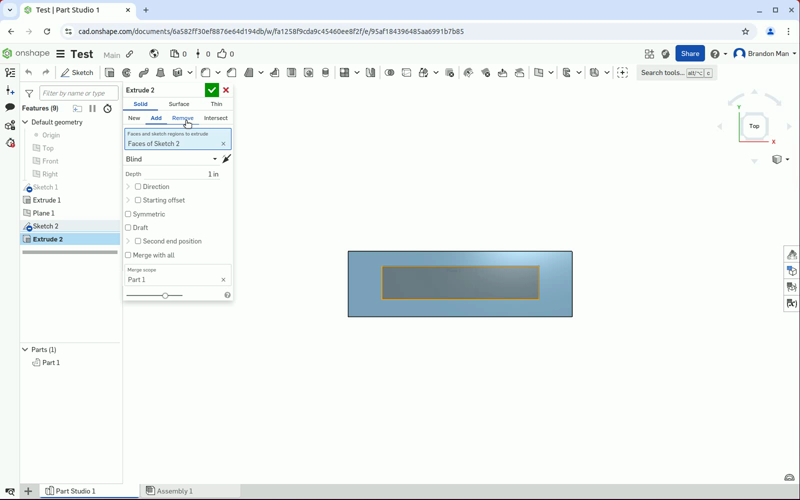
click(186, 120)
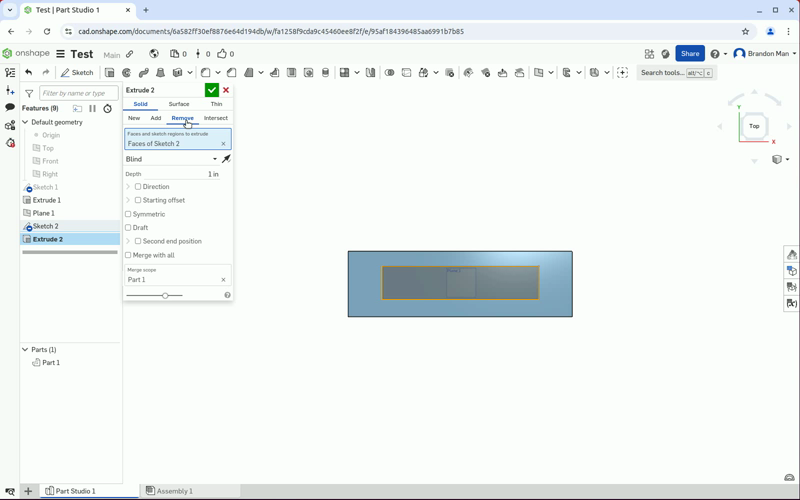
key(tab, 4)
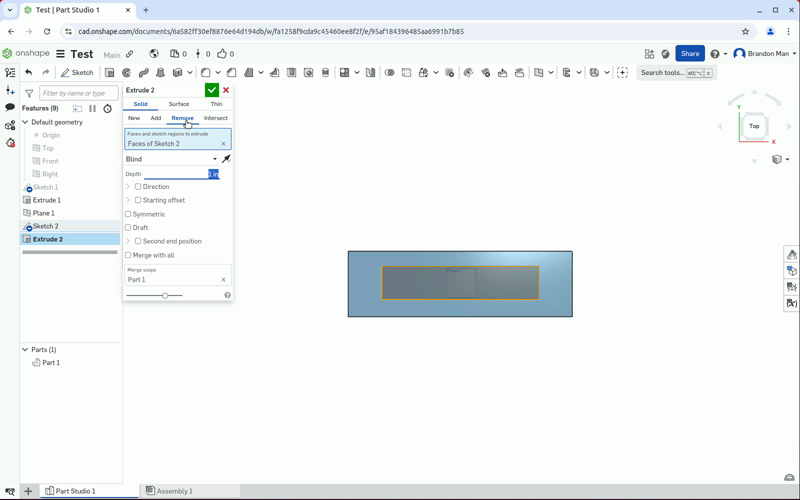
text(13.961)
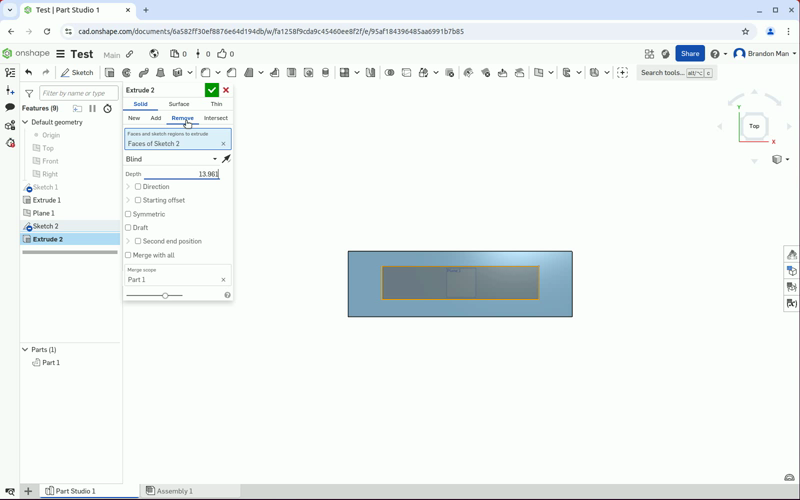
key(tab, 6)
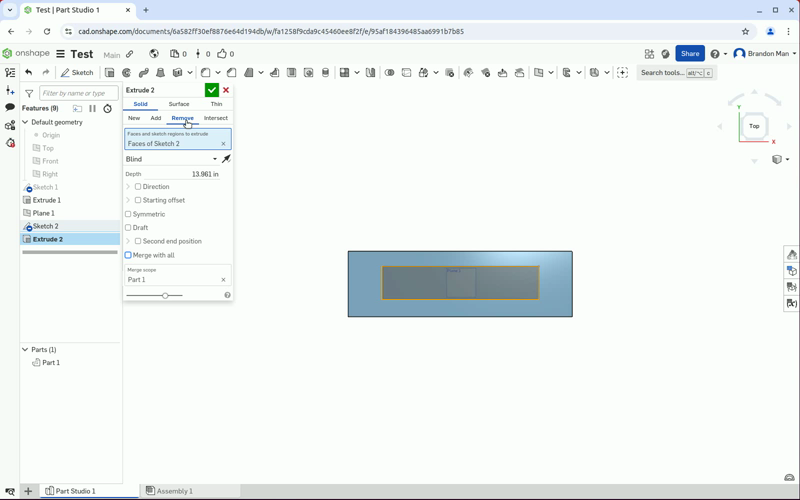
key(space)
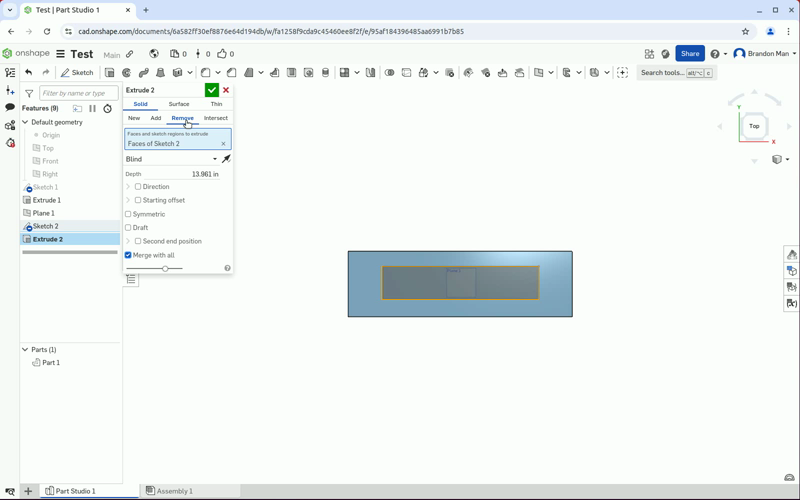
key(enter)
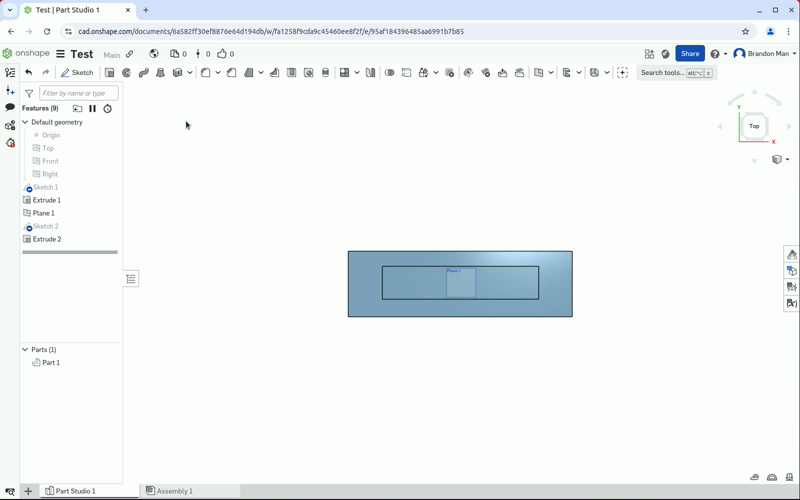
key(shift+h)
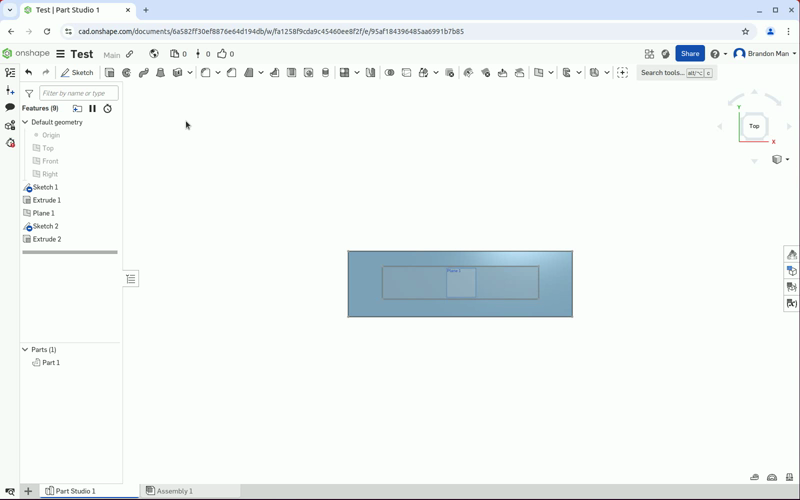
key(shift+h)
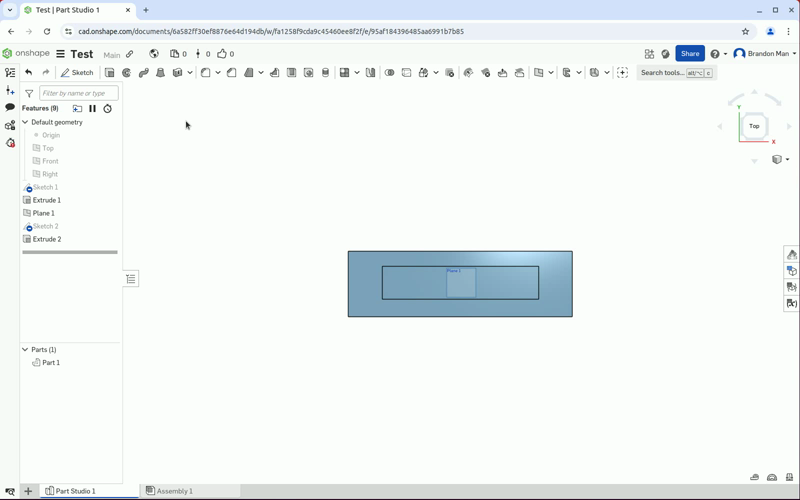
mouse_move(73, 189)
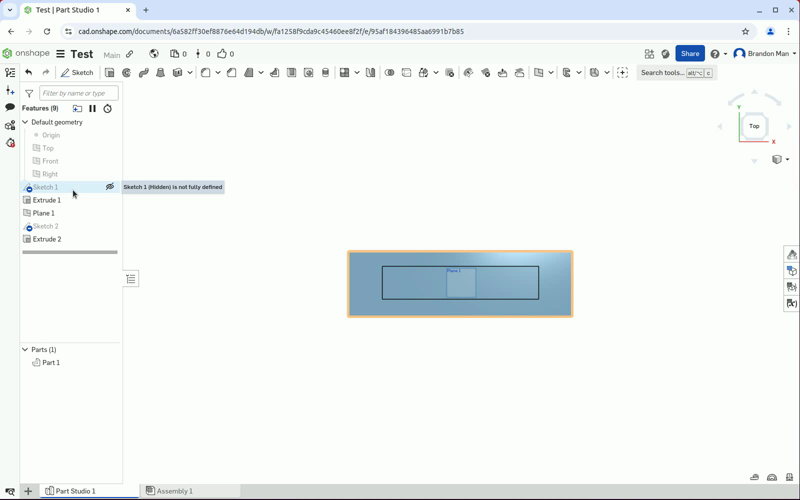
click(73, 189)
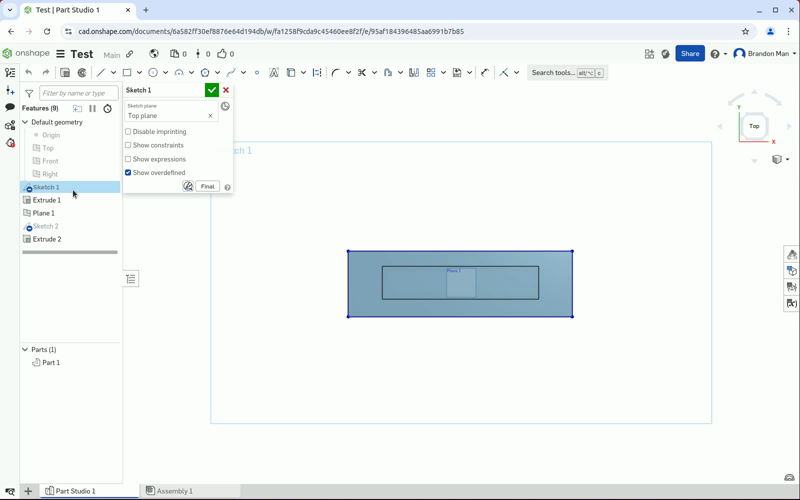
mouse_move(229, 92)
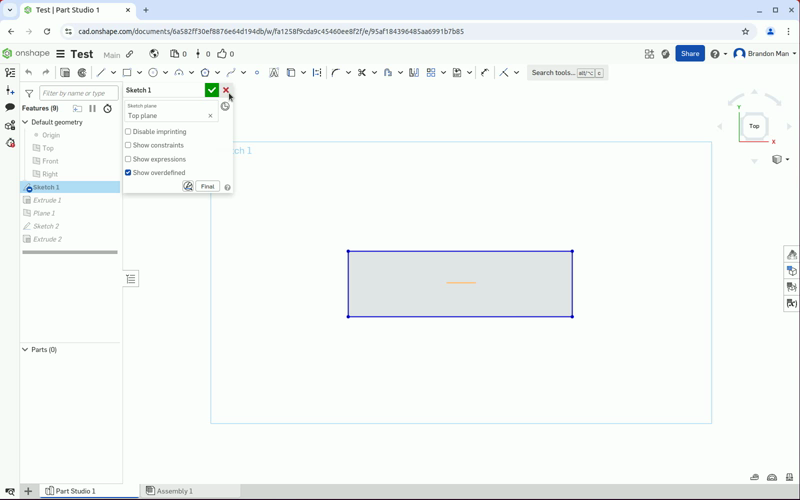
click(229, 92)
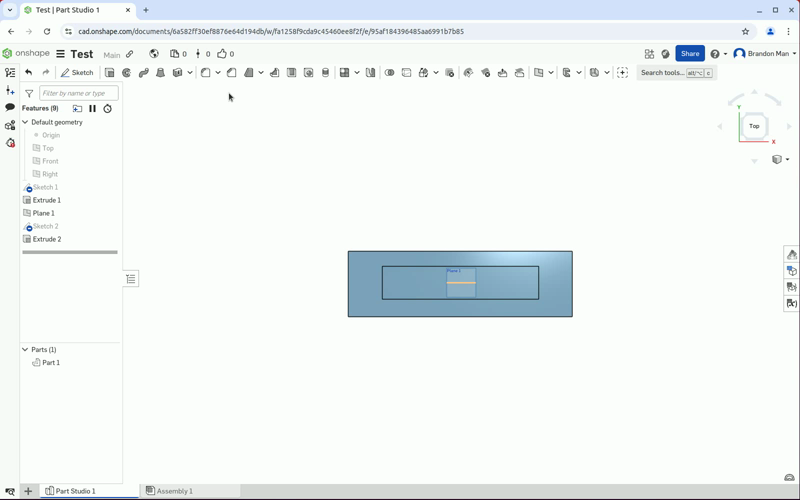
mouse_move(541, 75)
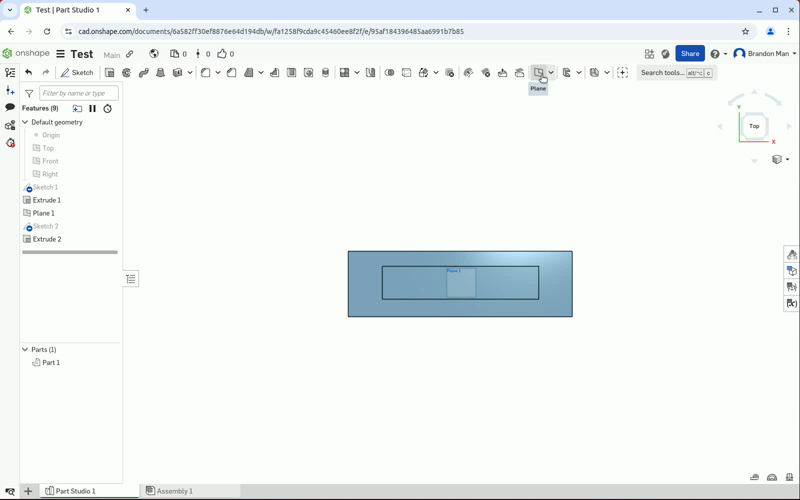
click(541, 75)
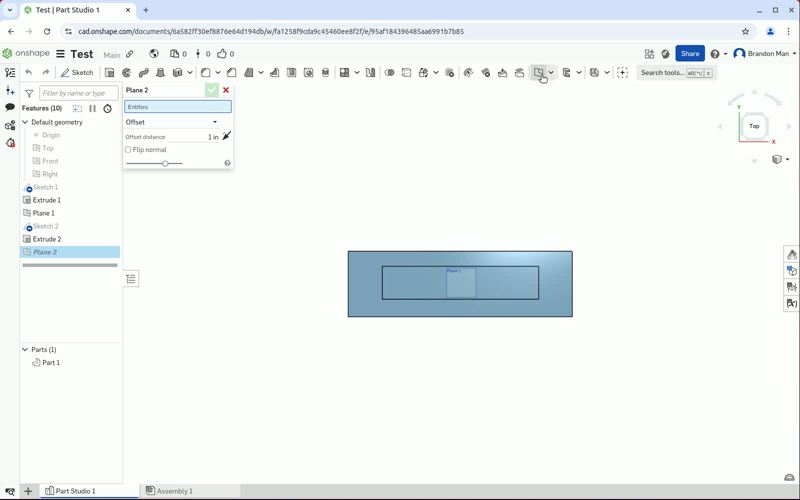
mouse_move(73, 150)
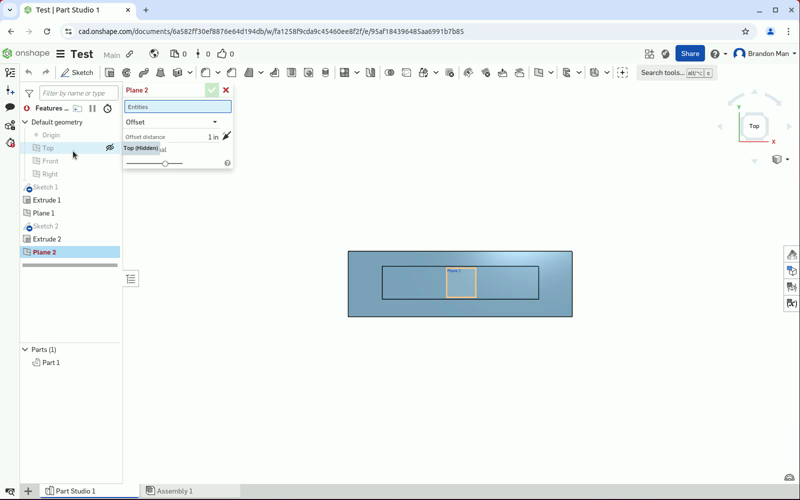
click(73, 150)
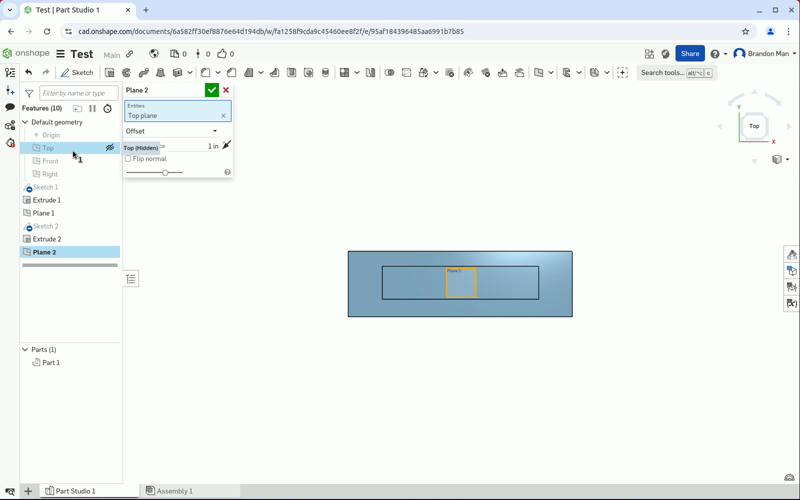
key(tab, 2)
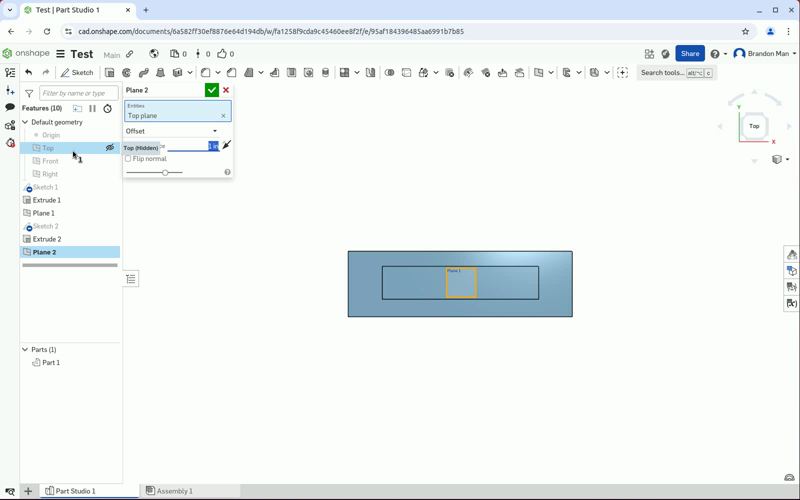
text(9.151)
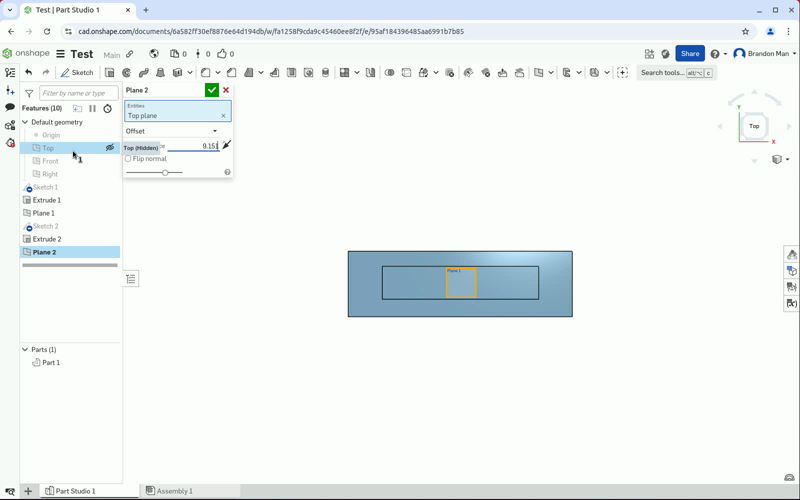
key(enter, 2)
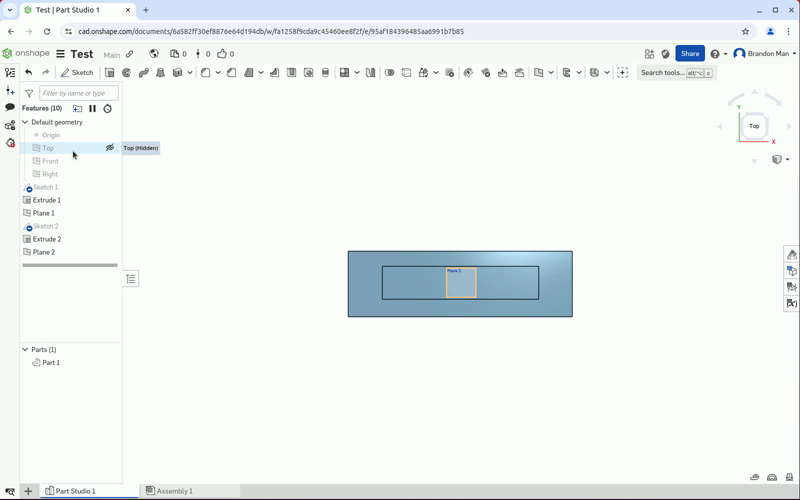
key(shift+s)
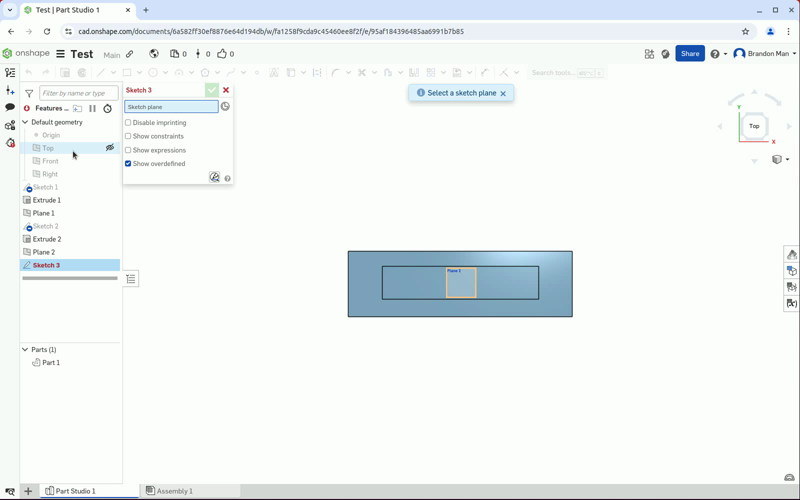
mouse_move(73, 254)
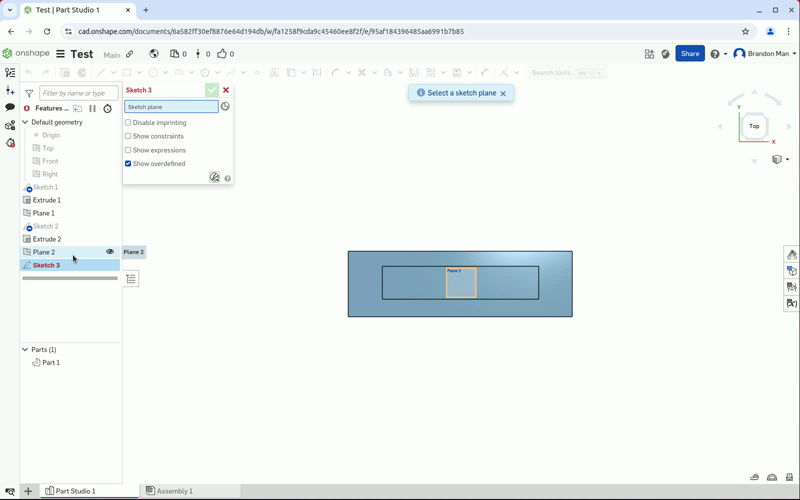
click(73, 254)
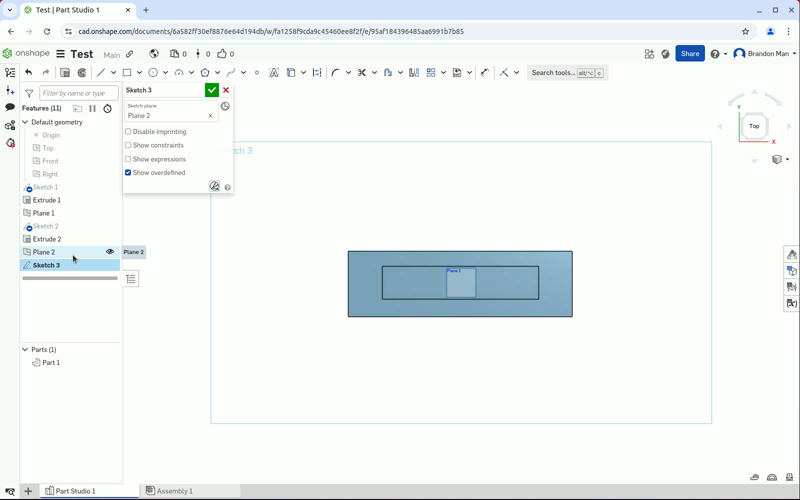
mouse_move(73, 352)
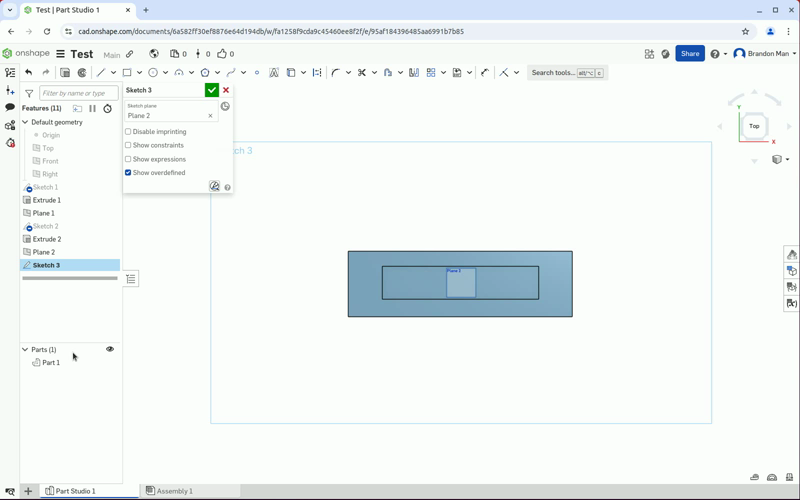
key(y)
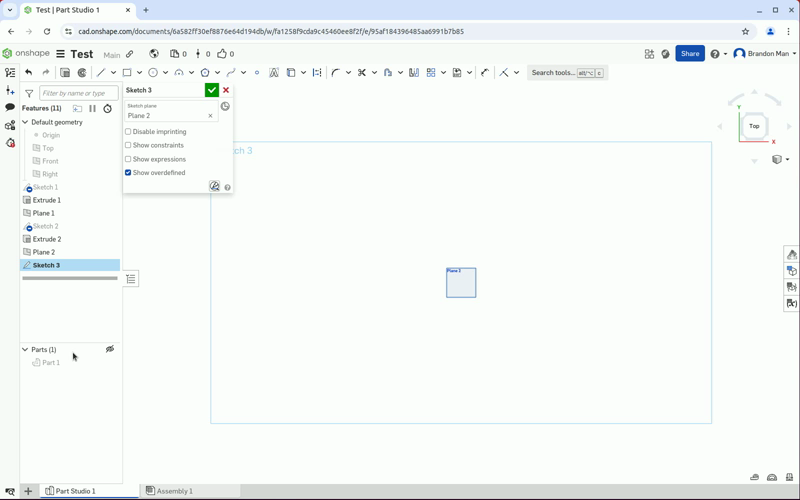
key(c)
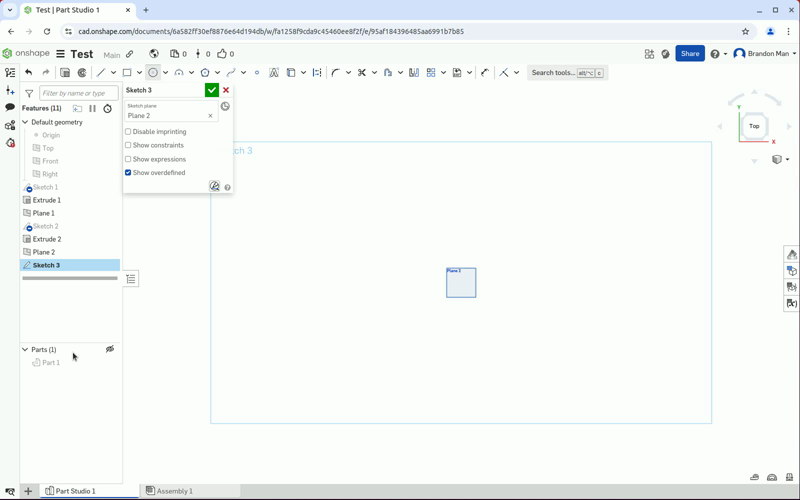
key_down(shift)
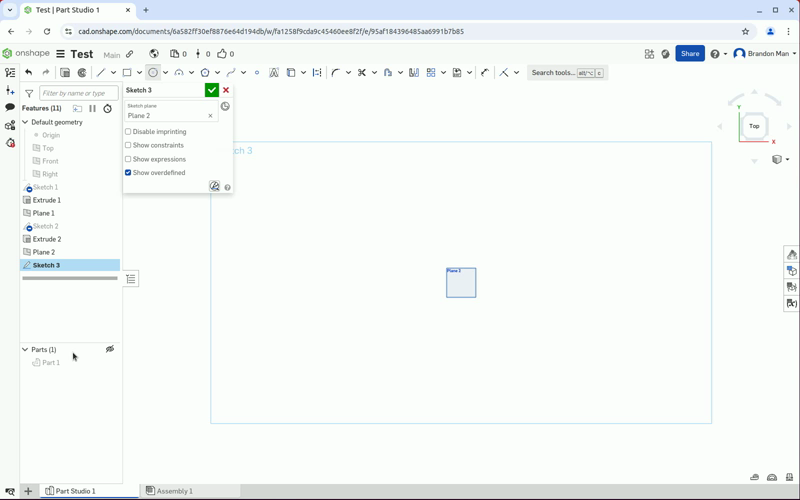
mouse_move(457, 282)
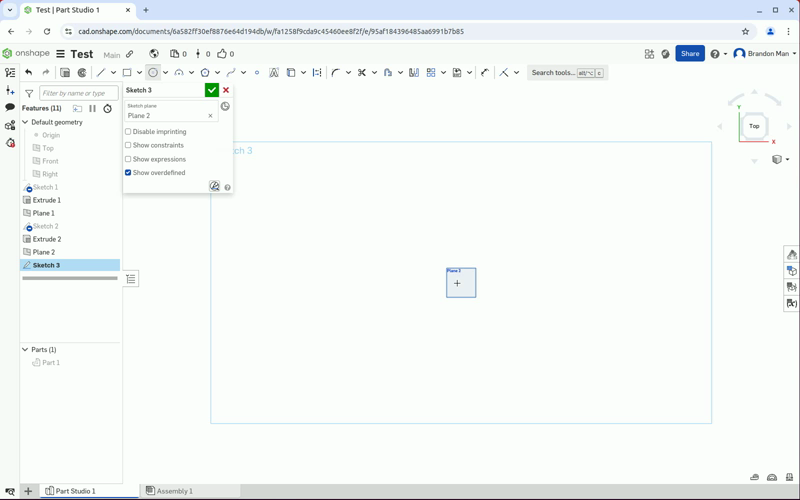
click(457, 282)
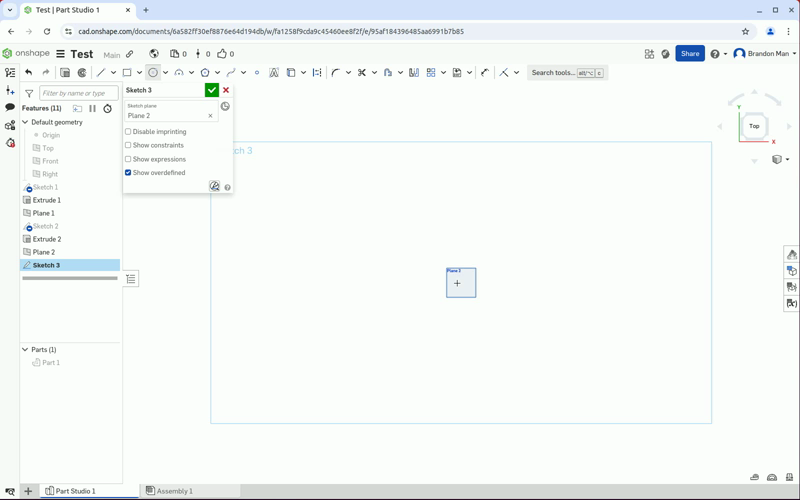
key_up(shift)
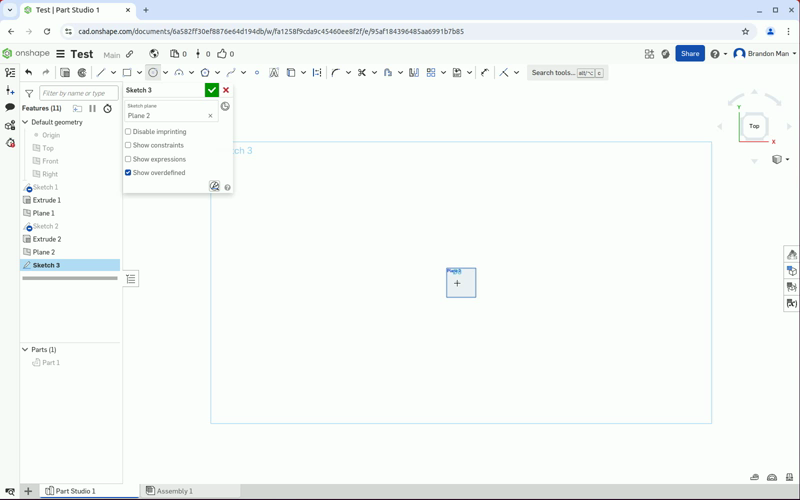
mouse_move(465, 282)
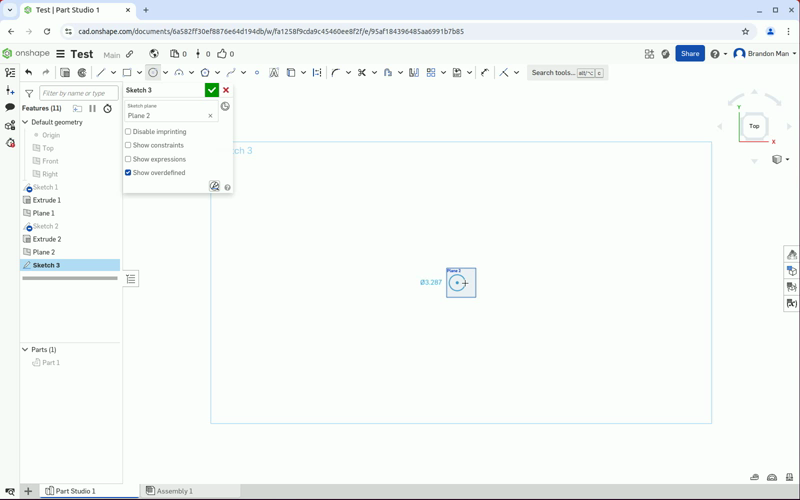
click(465, 282)
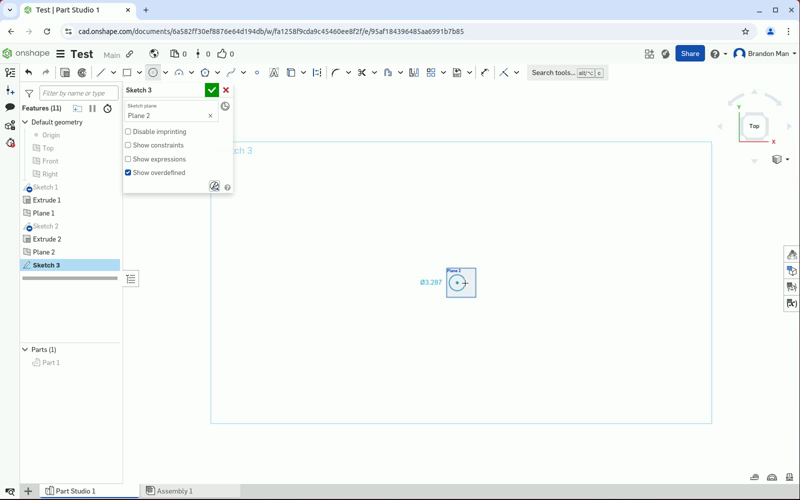
key(esc)
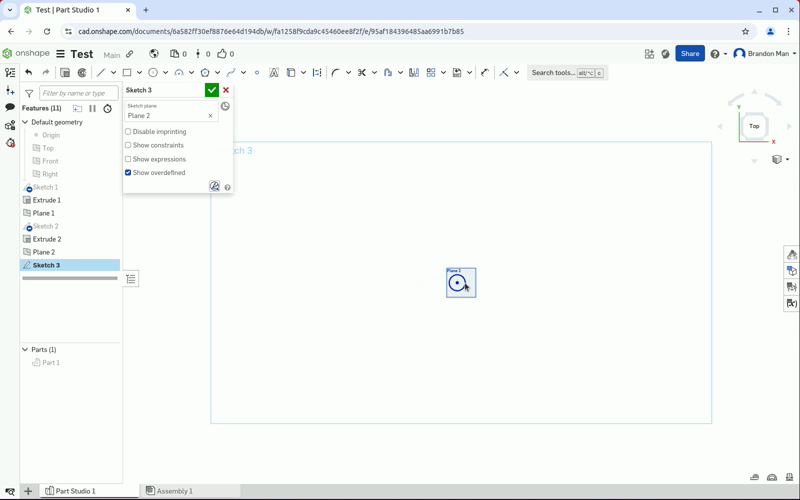
mouse_move(455, 277)
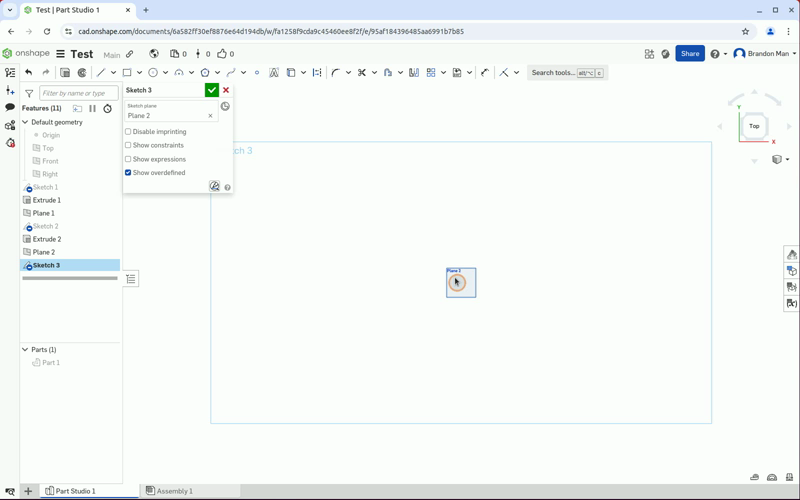
scroll(6)
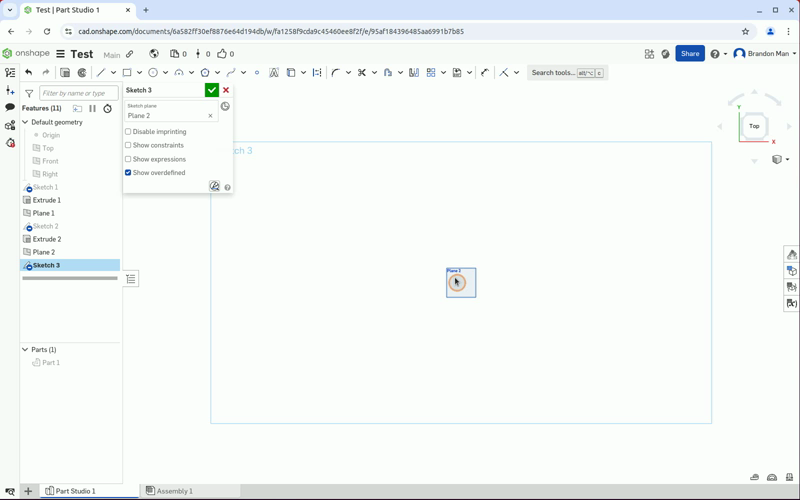
scroll(6)
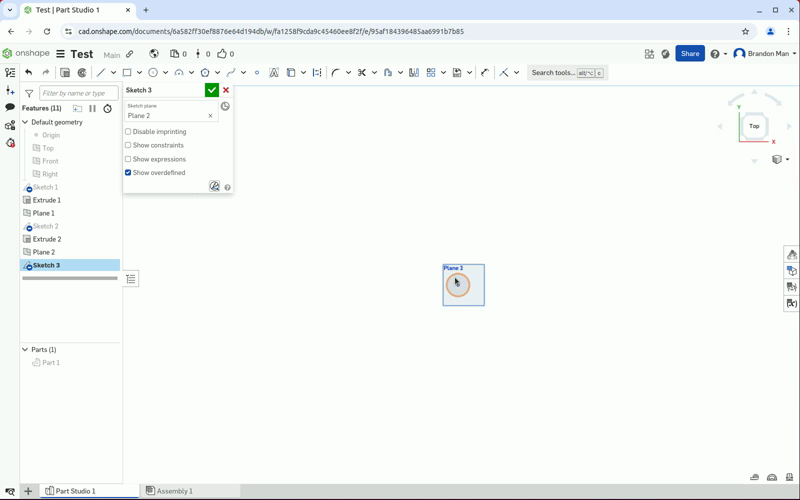
scroll(6)
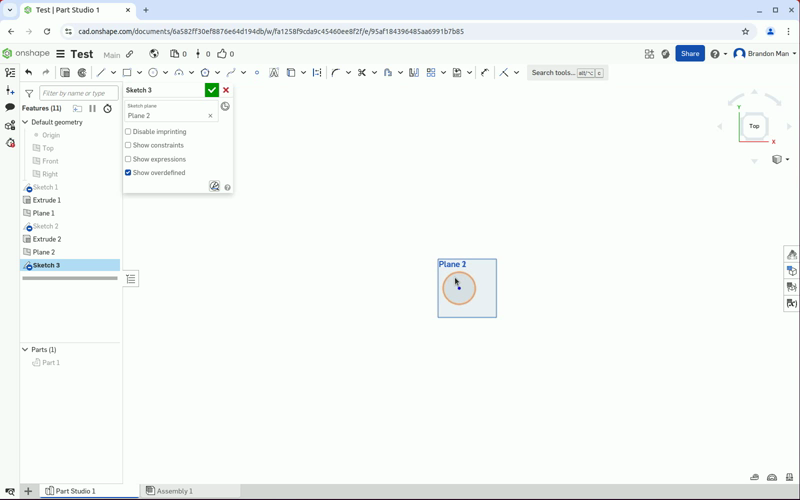
scroll(6)
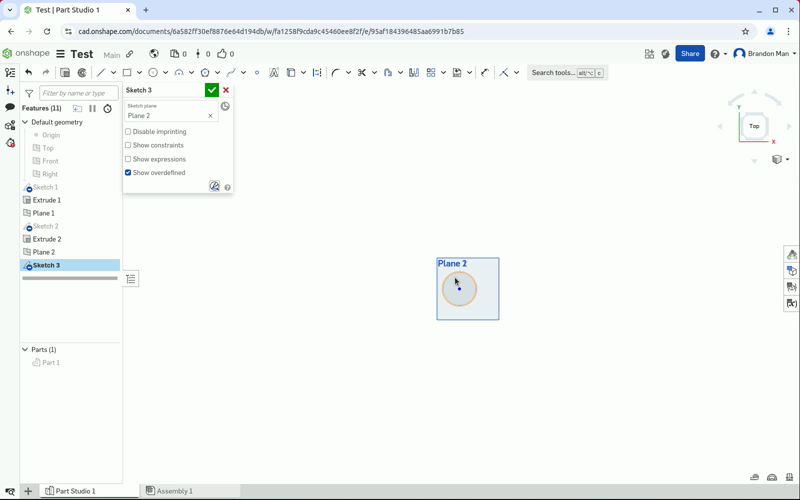
scroll(6)
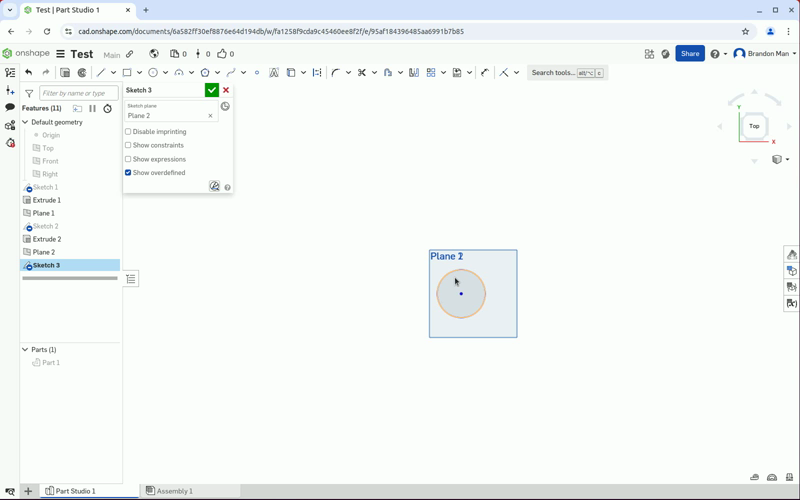
scroll(6)
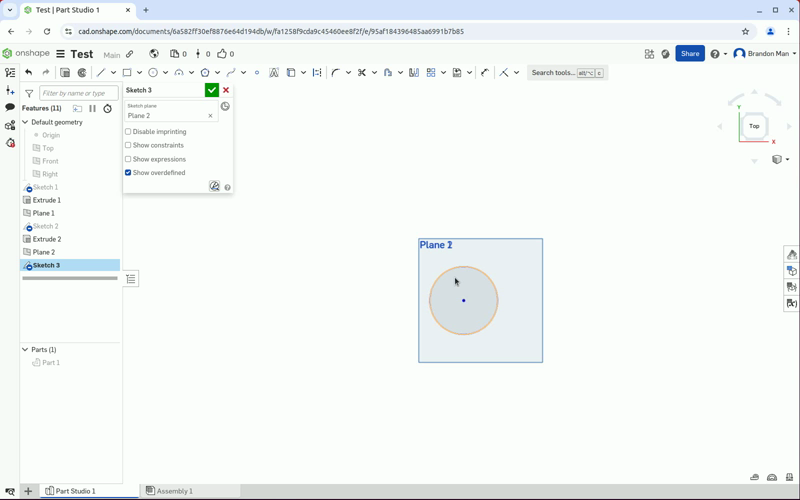
scroll(6)
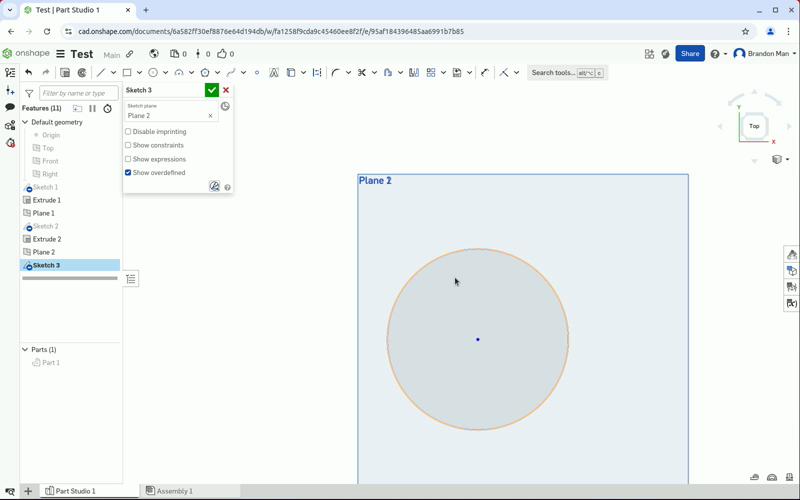
click(455, 277)
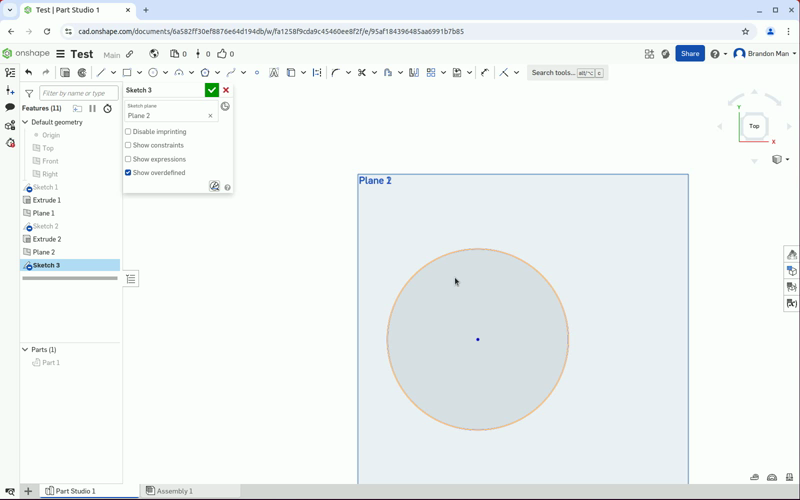
scroll(-6)
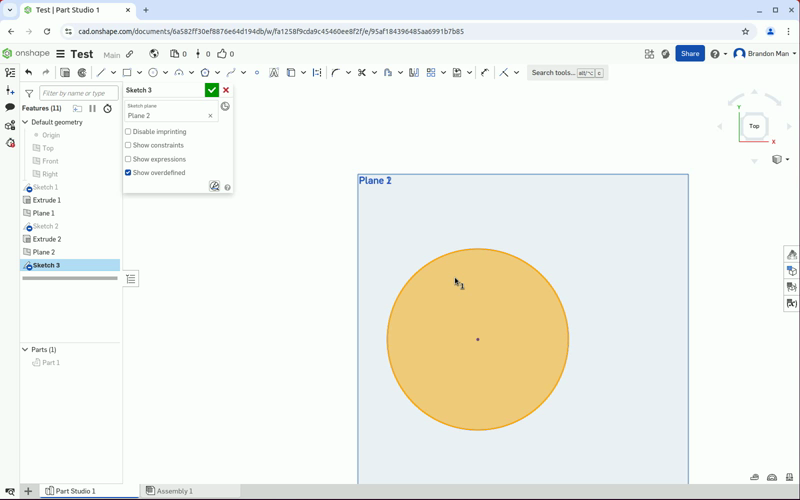
scroll(-6)
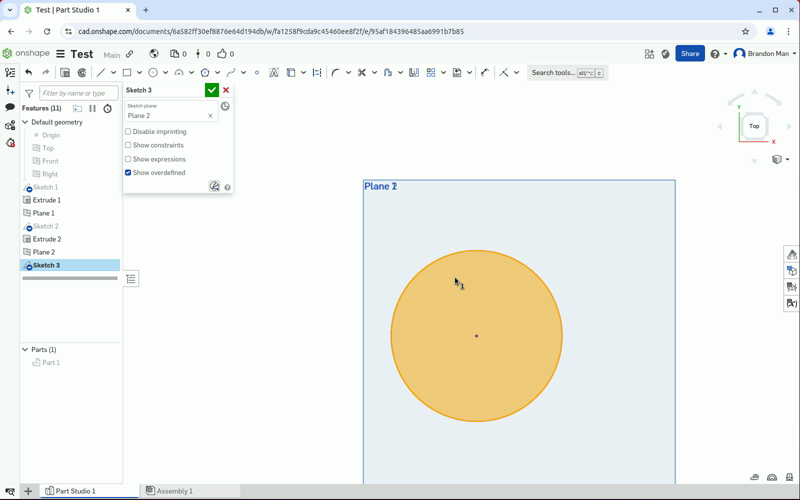
scroll(-6)
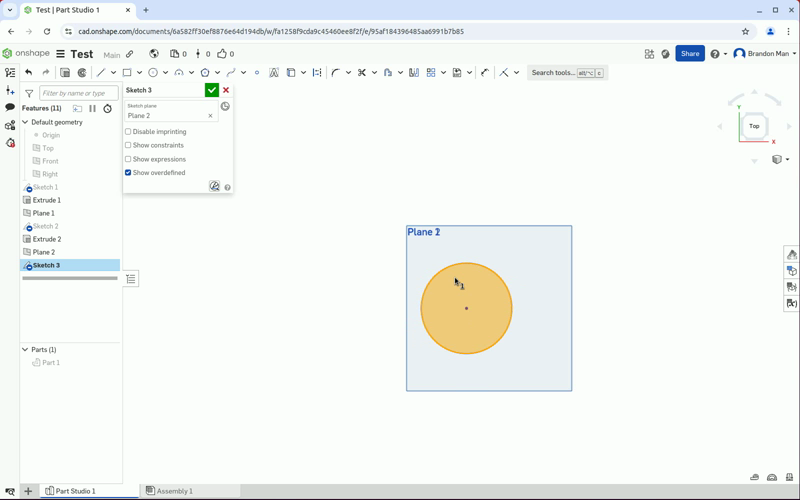
scroll(-6)
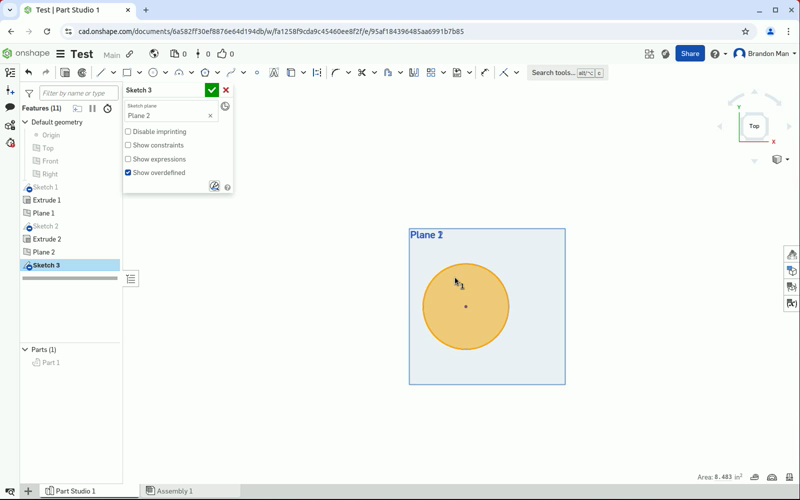
scroll(-6)
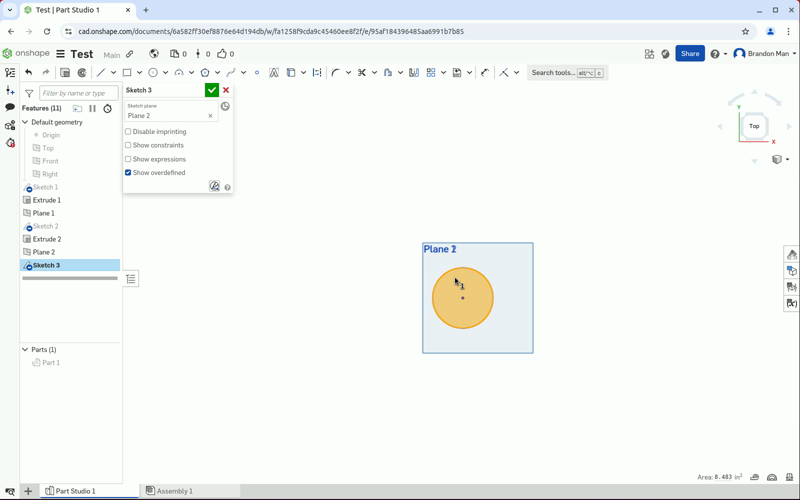
scroll(-6)
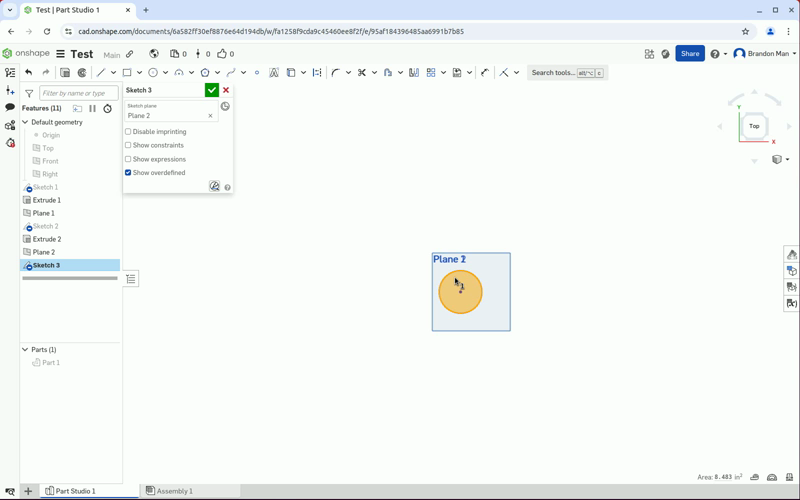
scroll(-6)
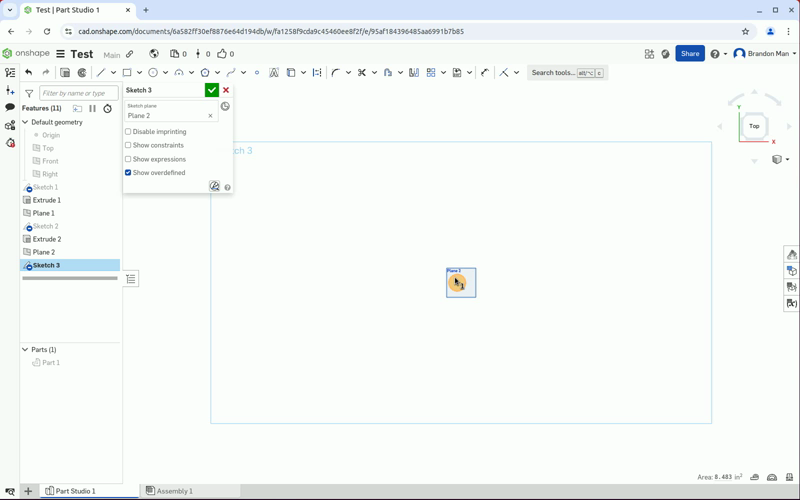
mouse_move(73, 352)
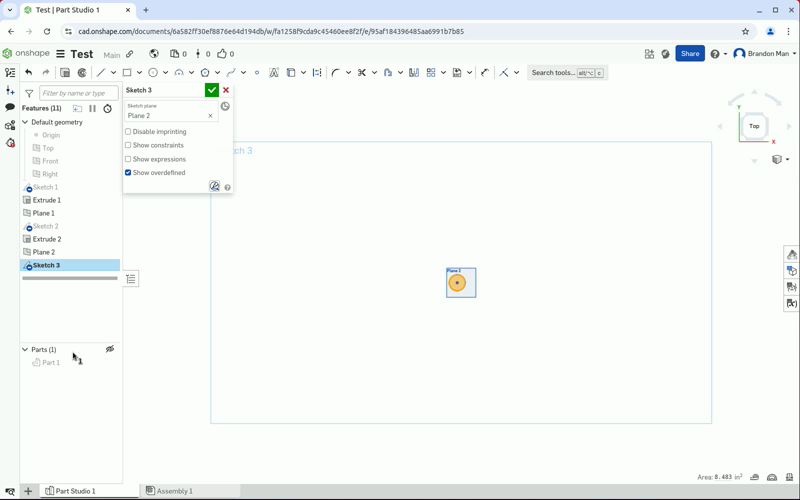
key(shift+y)
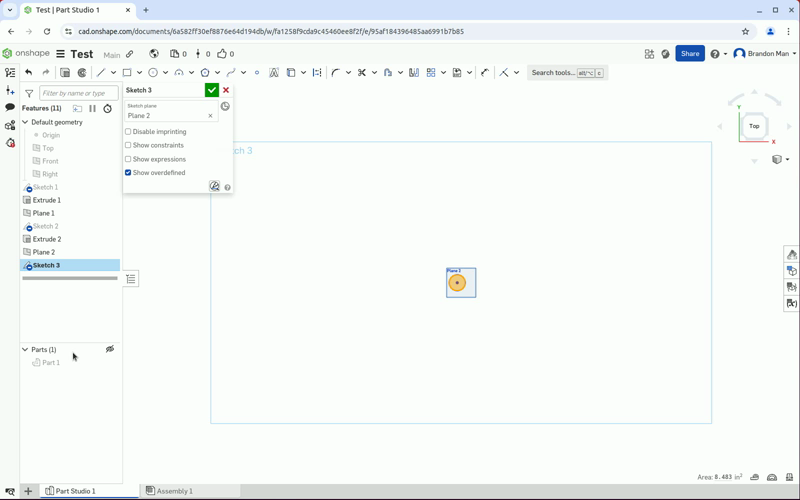
key(shift+e)
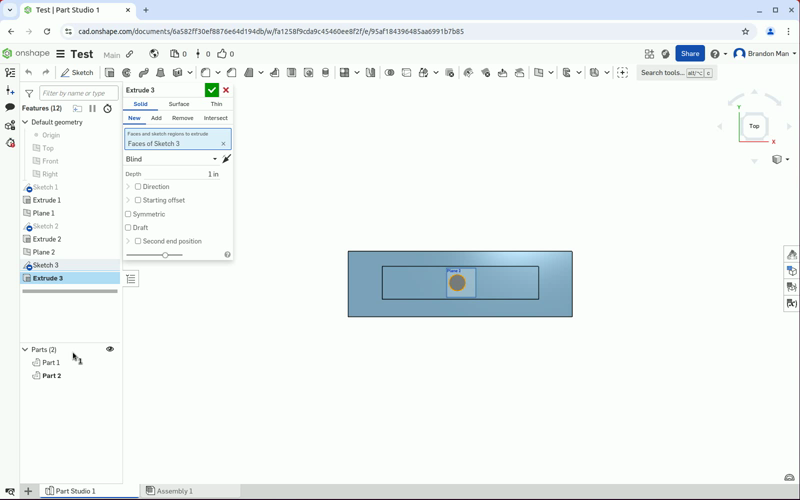
mouse_move(143, 106)
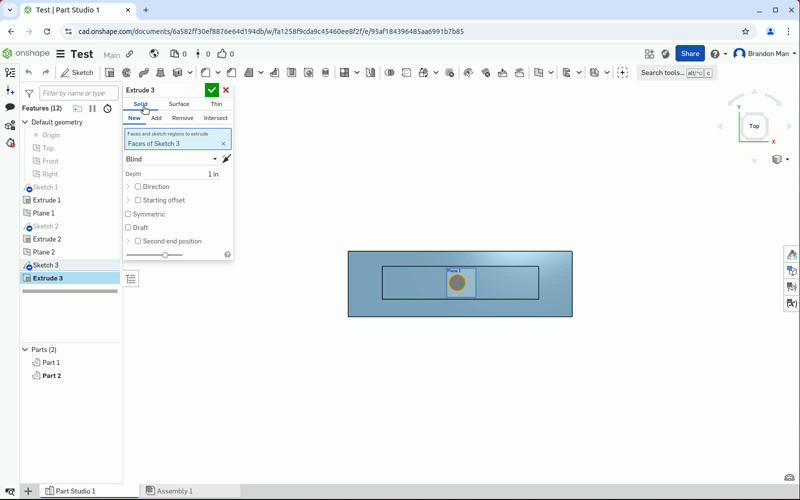
click(143, 106)
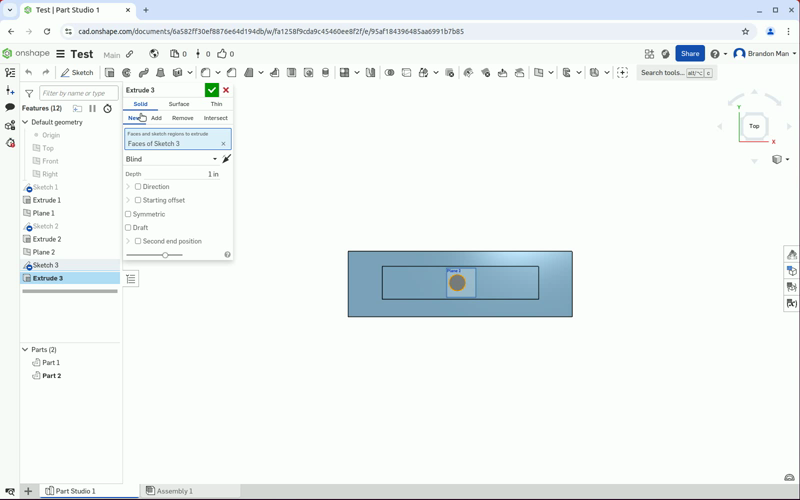
mouse_move(137, 120)
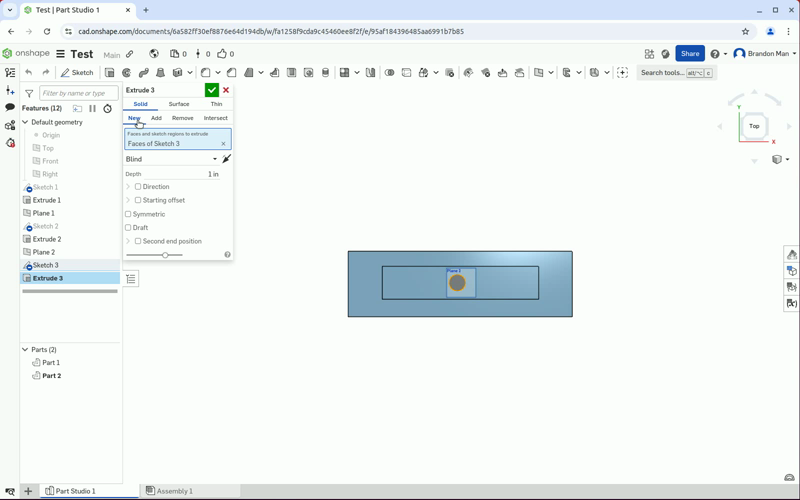
click(137, 120)
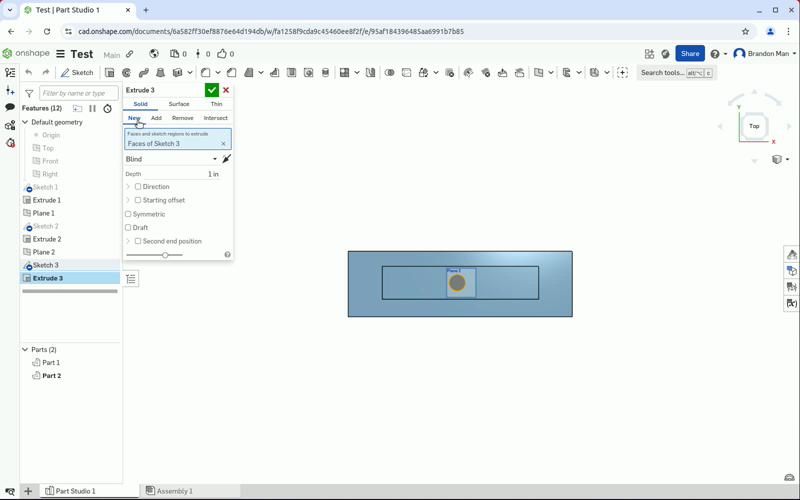
key(tab, 4)
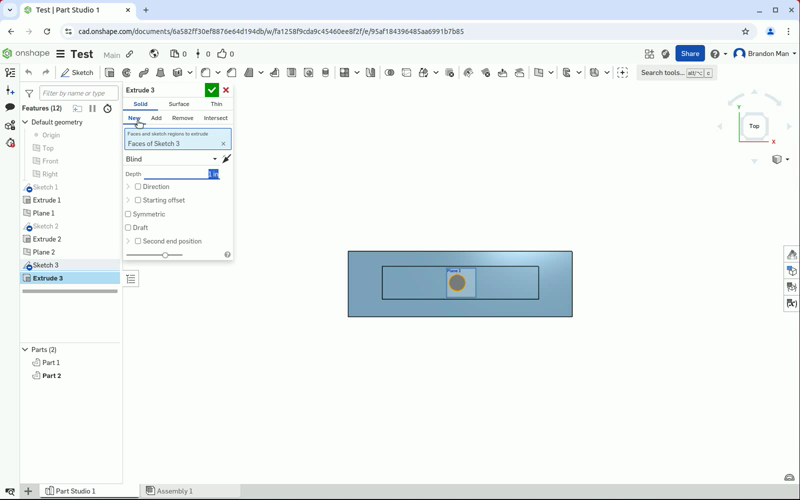
text(6.981)
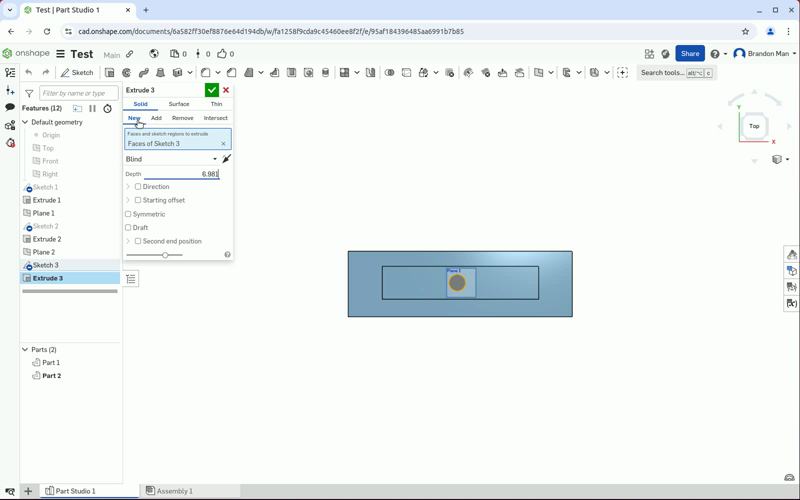
key(enter)
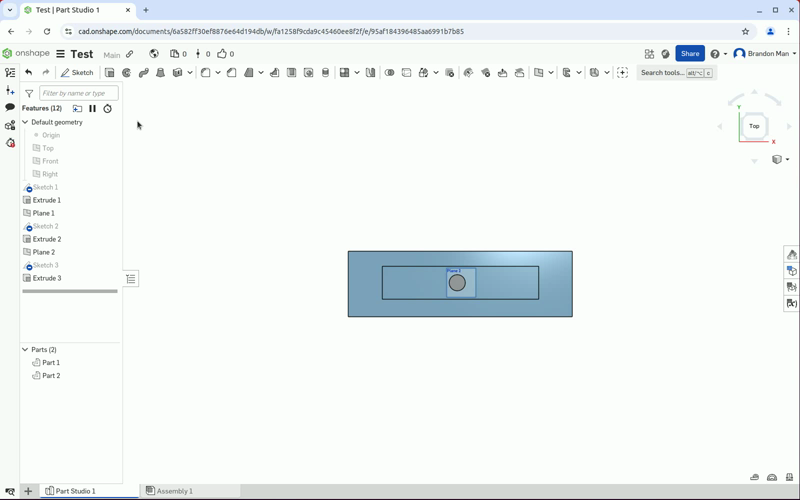
key(shift+h)
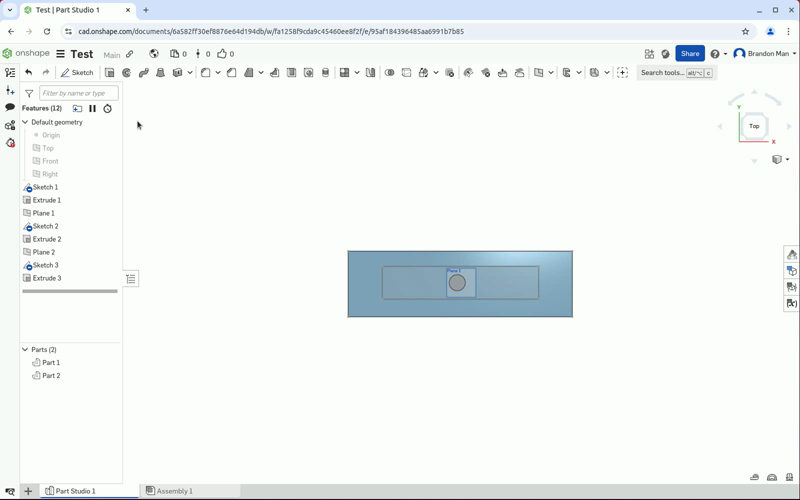
key(shift+h)
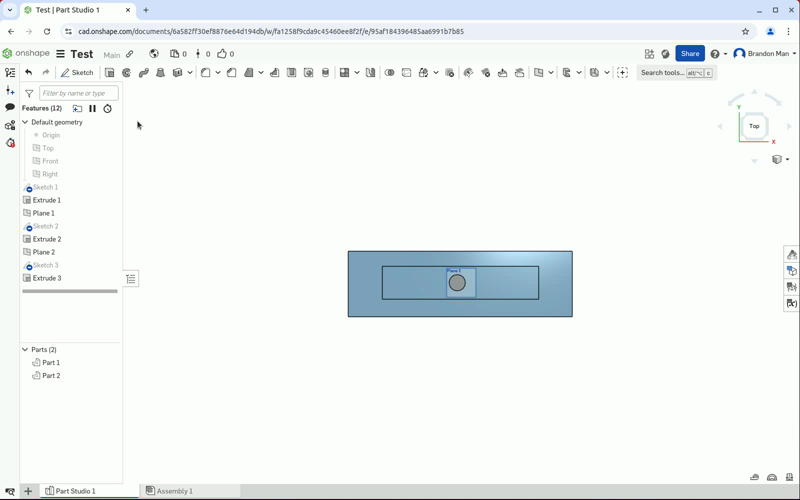
mouse_move(73, 189)
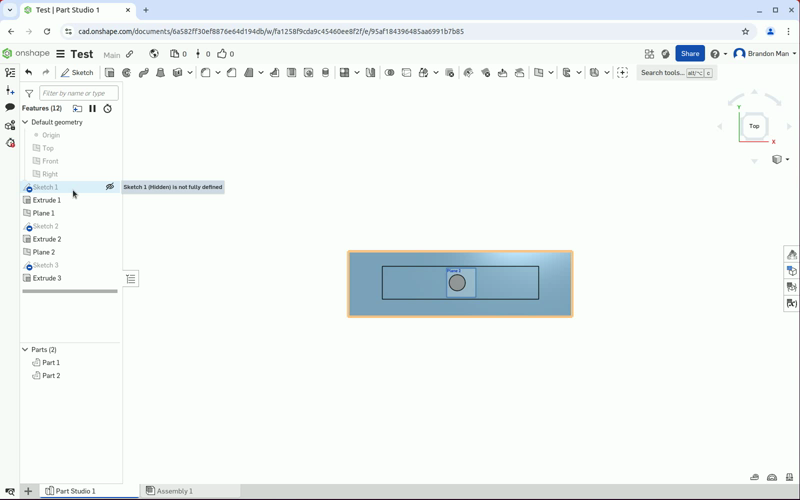
click(73, 189)
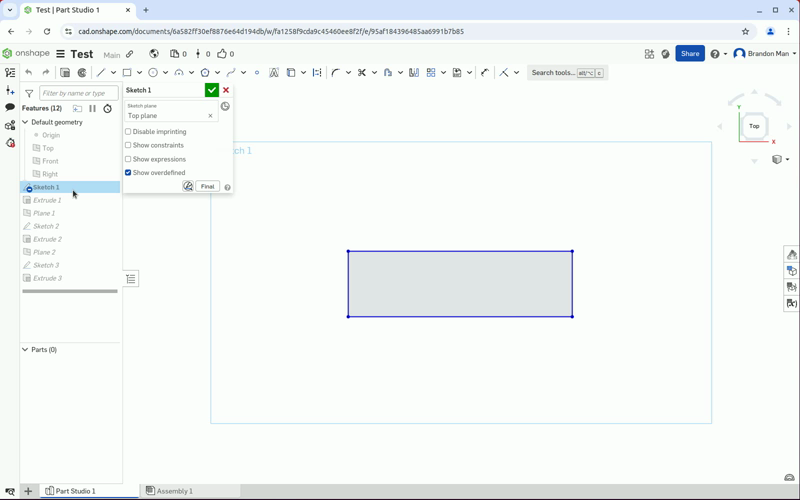
mouse_move(229, 92)
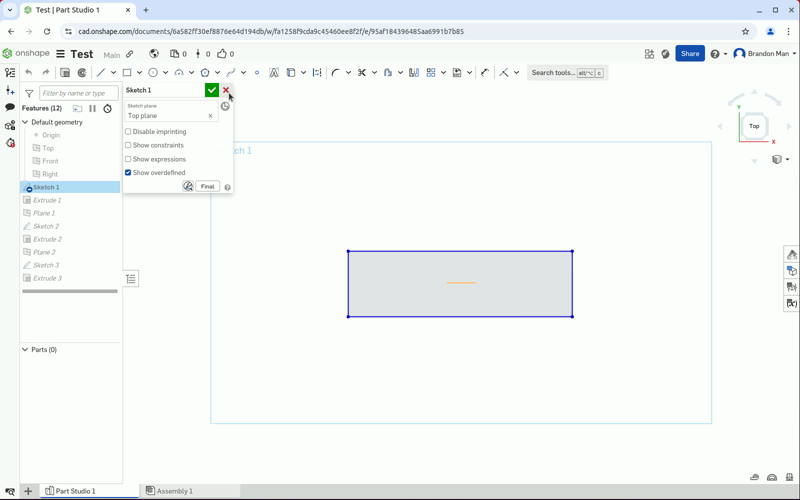
click(229, 92)
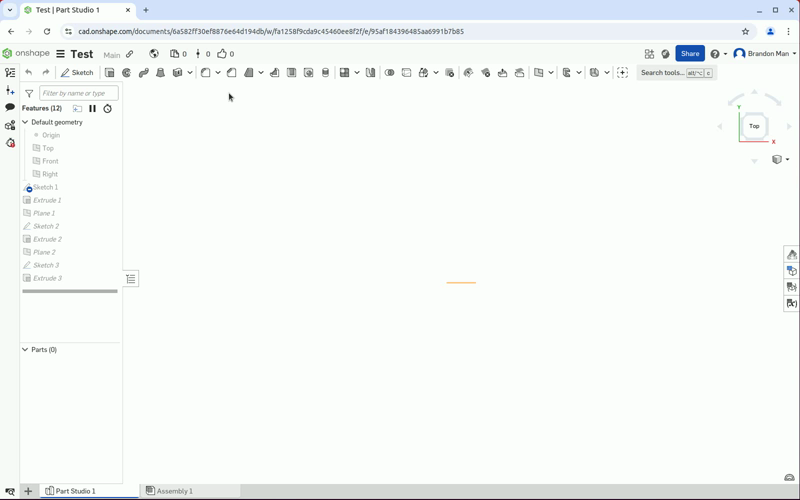
key(shift+s)
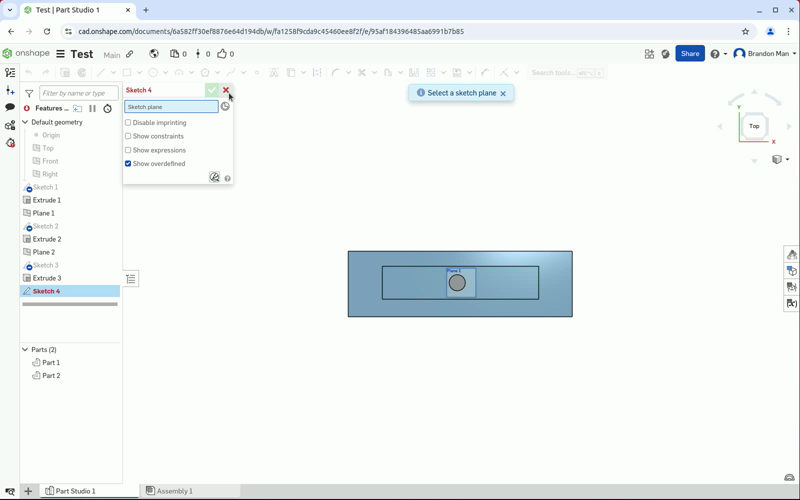
mouse_move(73, 254)
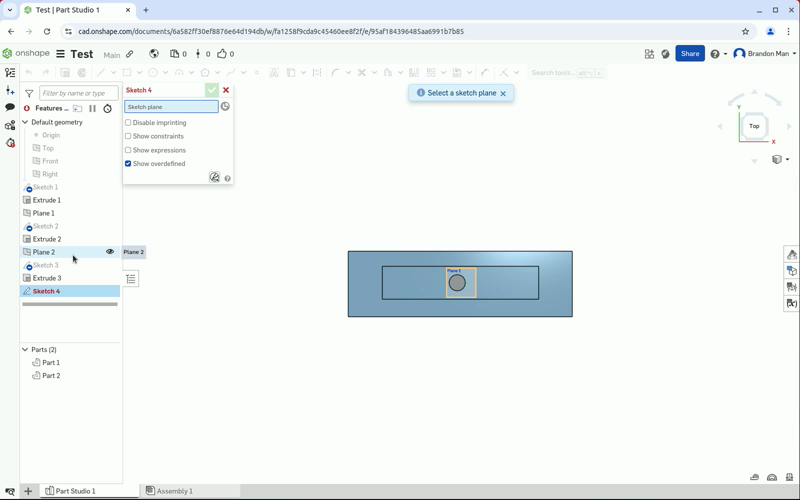
click(73, 254)
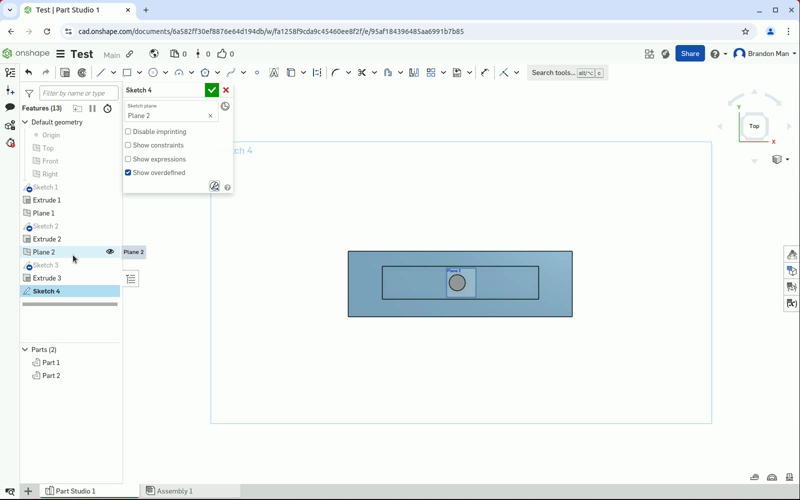
mouse_move(73, 352)
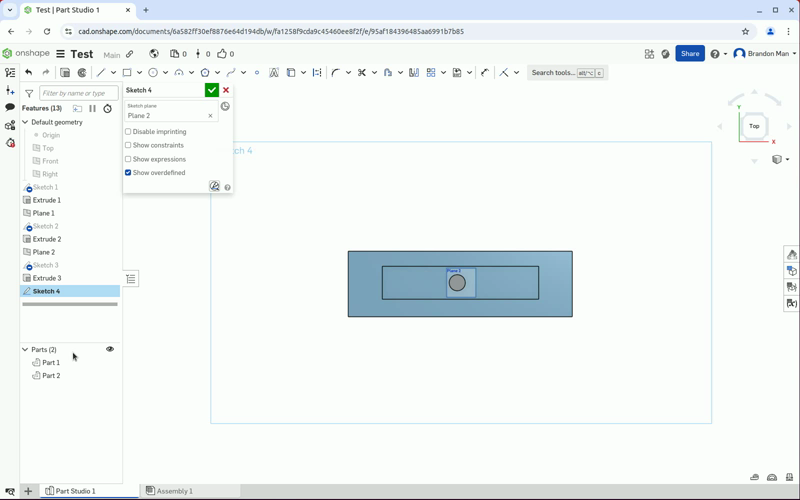
key(y)
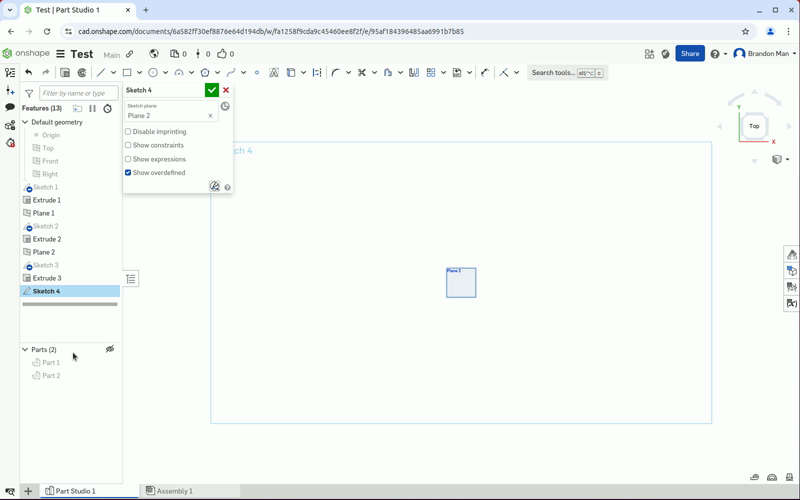
key(c)
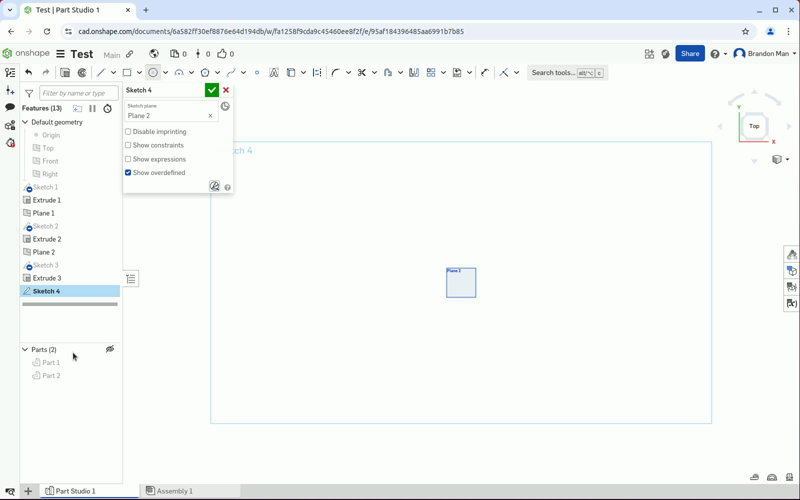
key_down(shift)
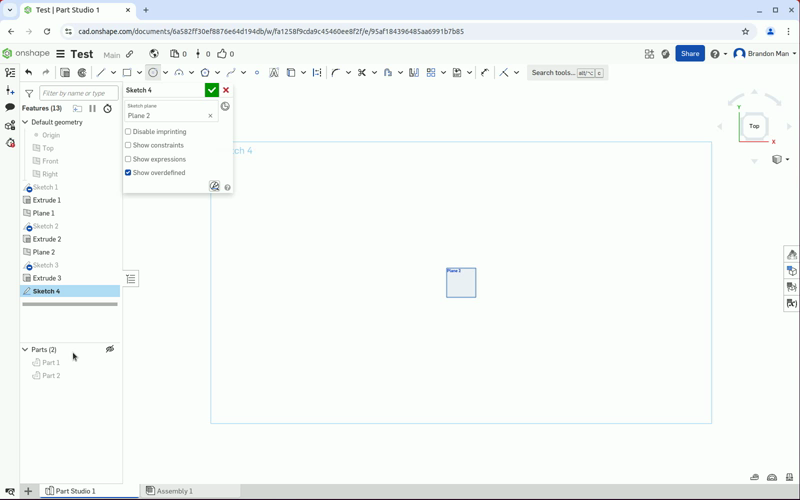
mouse_move(526, 282)
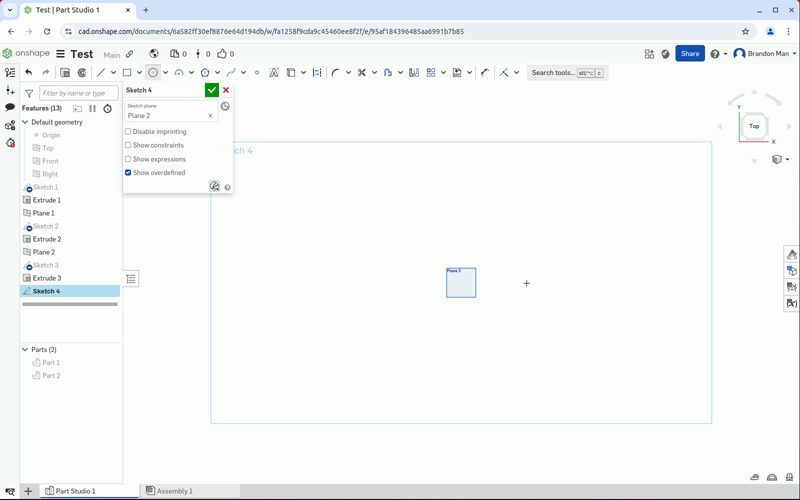
click(526, 282)
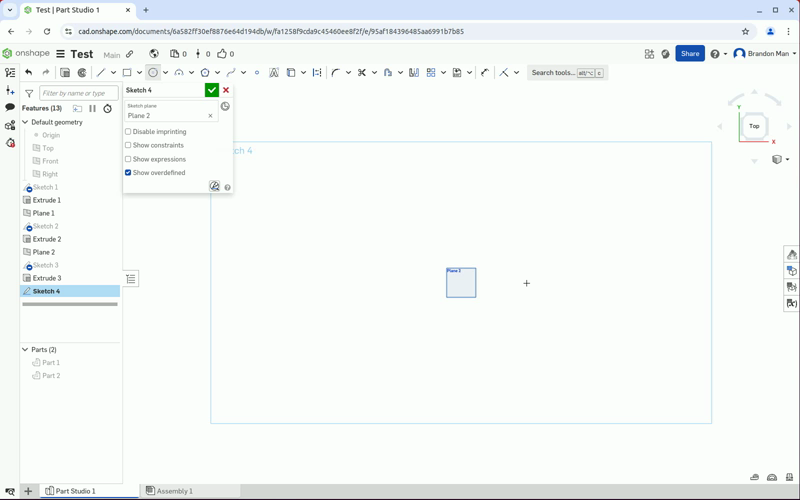
key_up(shift)
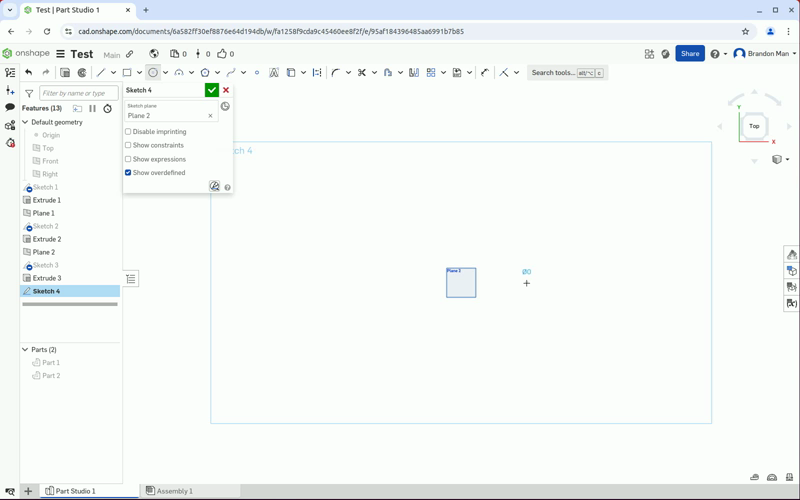
mouse_move(534, 282)
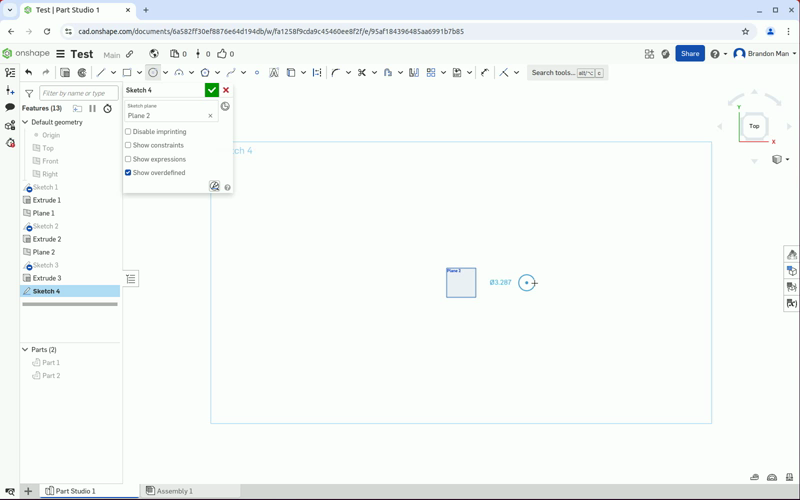
click(534, 282)
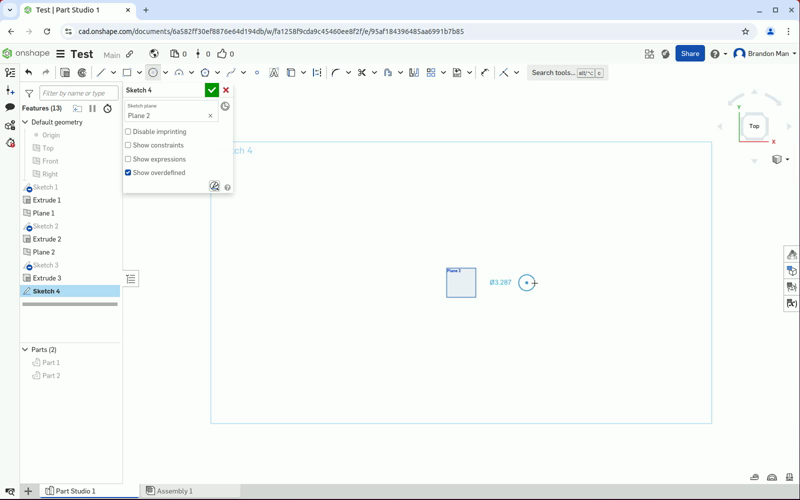
key(esc)
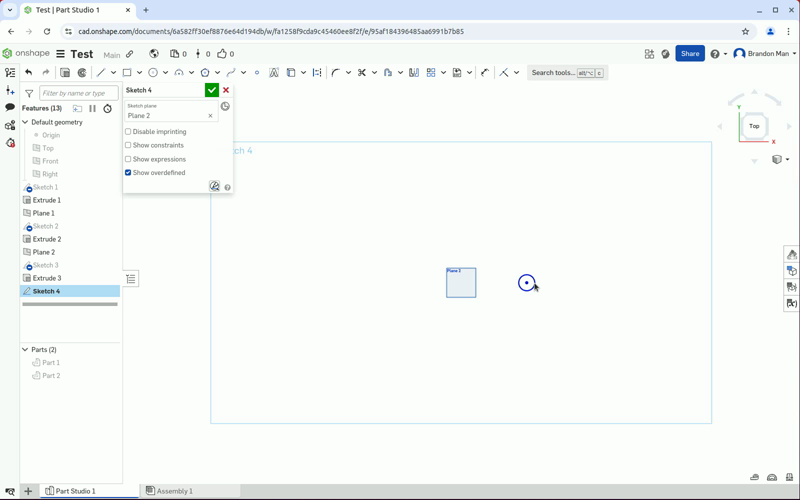
mouse_move(525, 290)
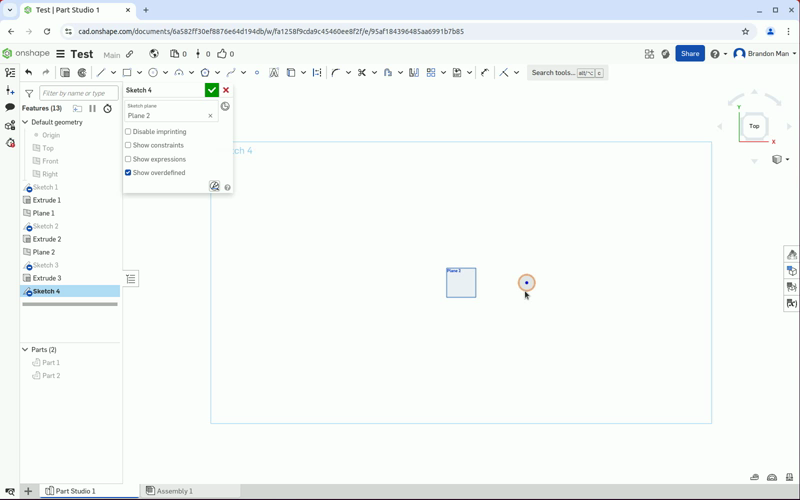
scroll(6)
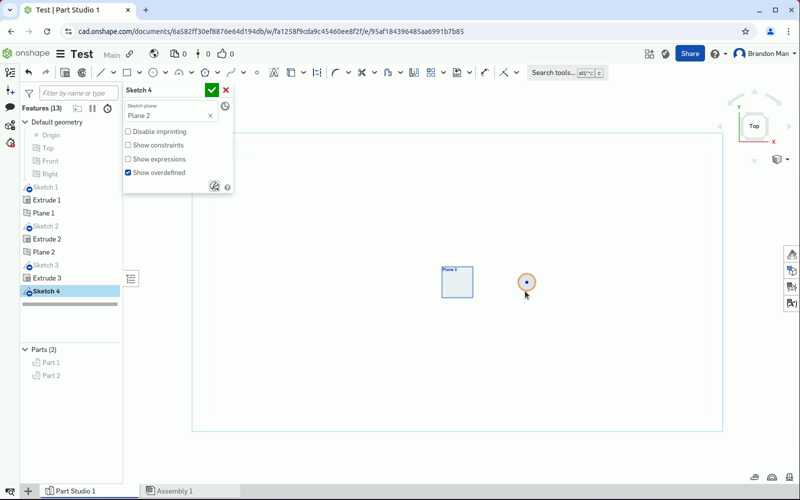
scroll(6)
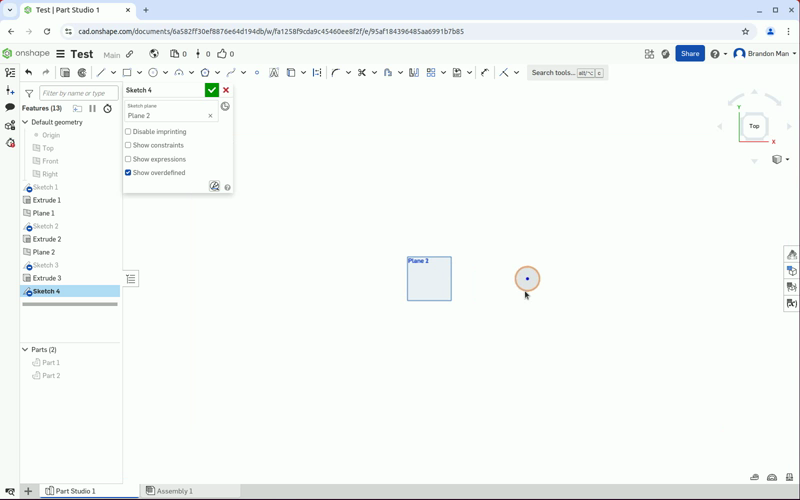
scroll(6)
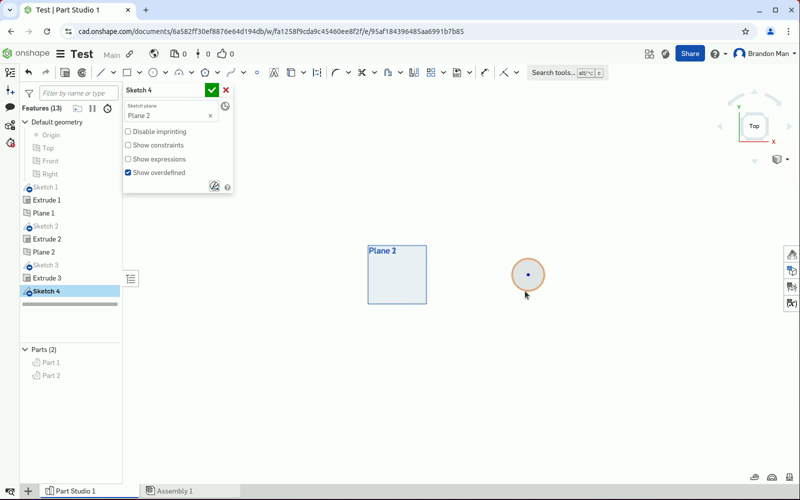
scroll(6)
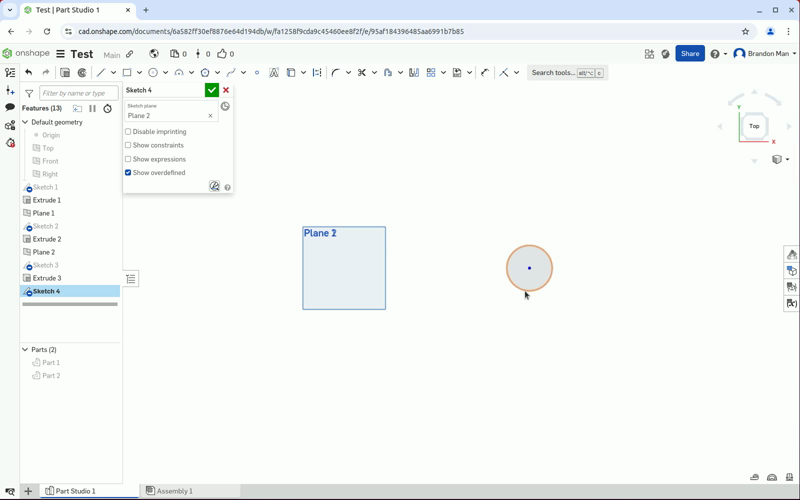
scroll(6)
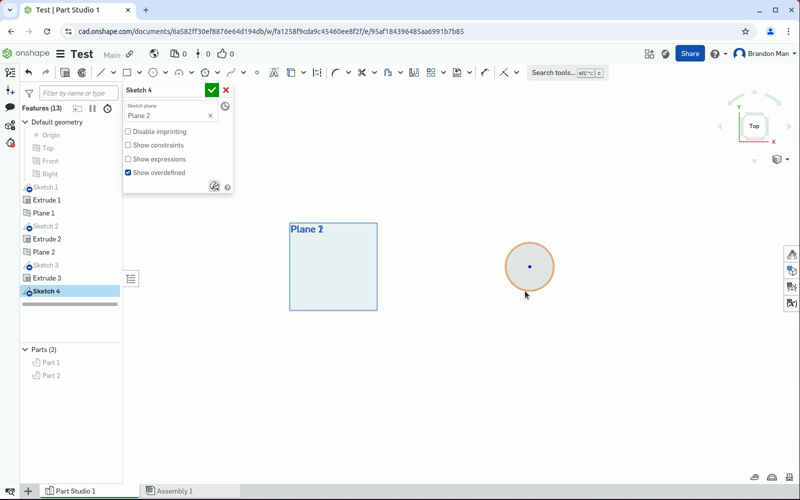
scroll(6)
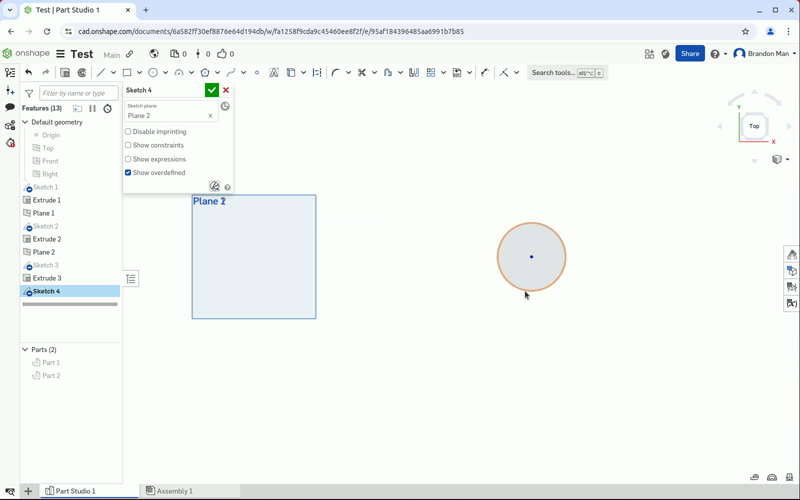
scroll(6)
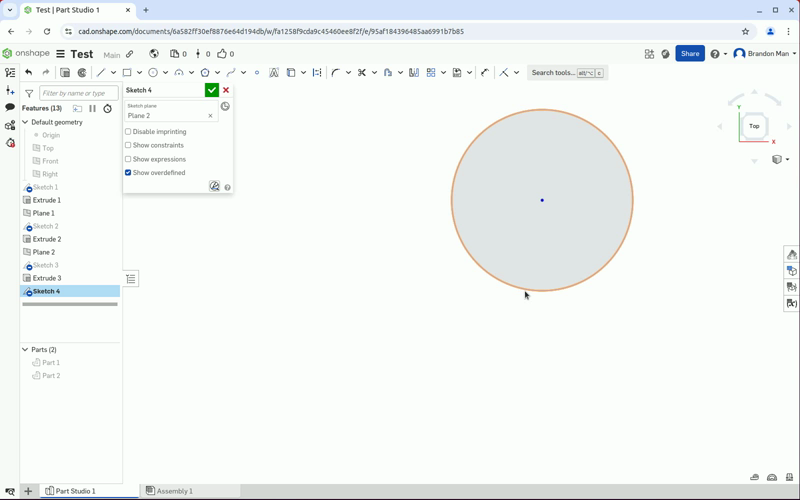
click(525, 290)
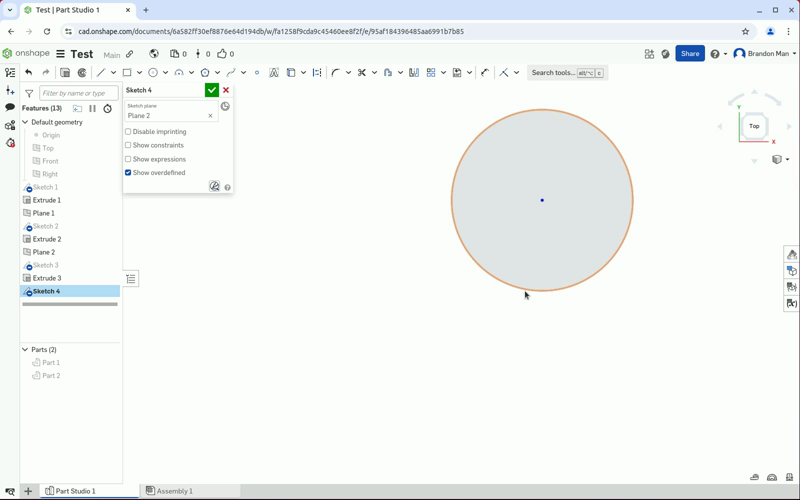
scroll(-6)
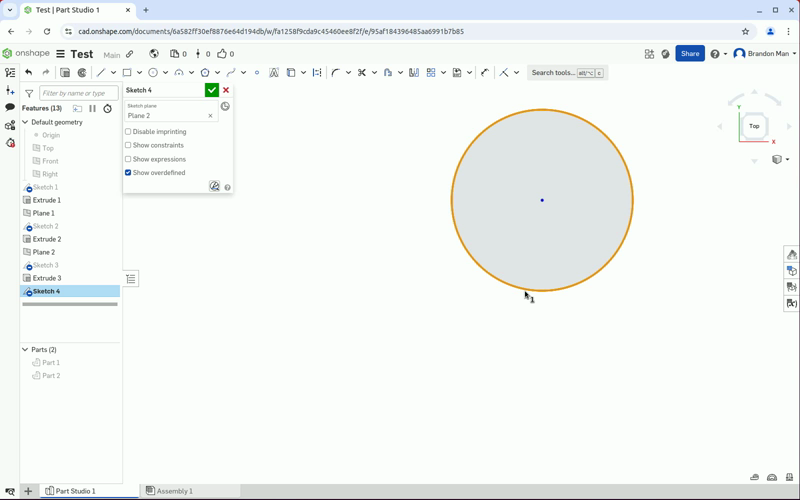
scroll(-6)
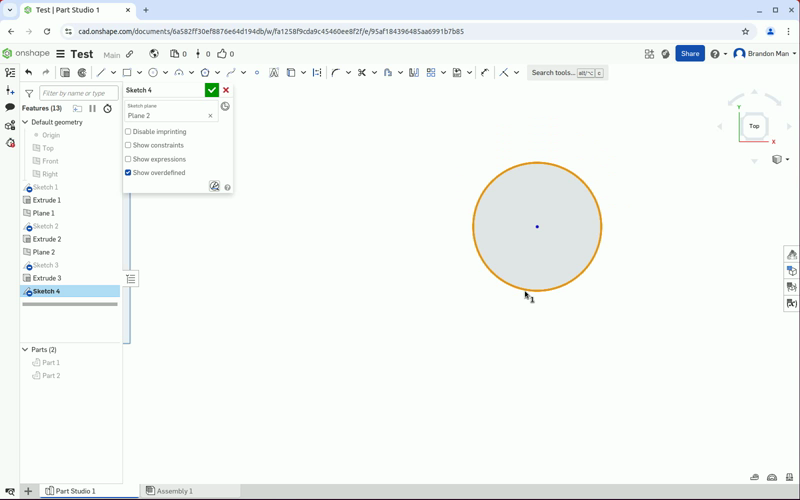
scroll(-6)
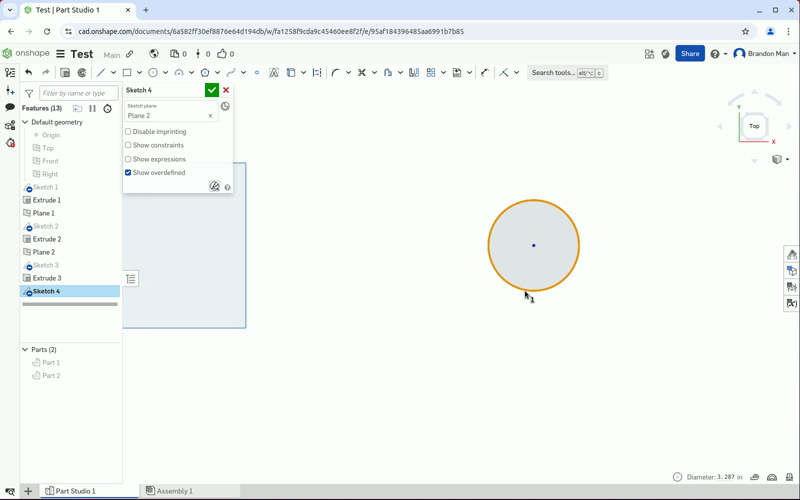
scroll(-6)
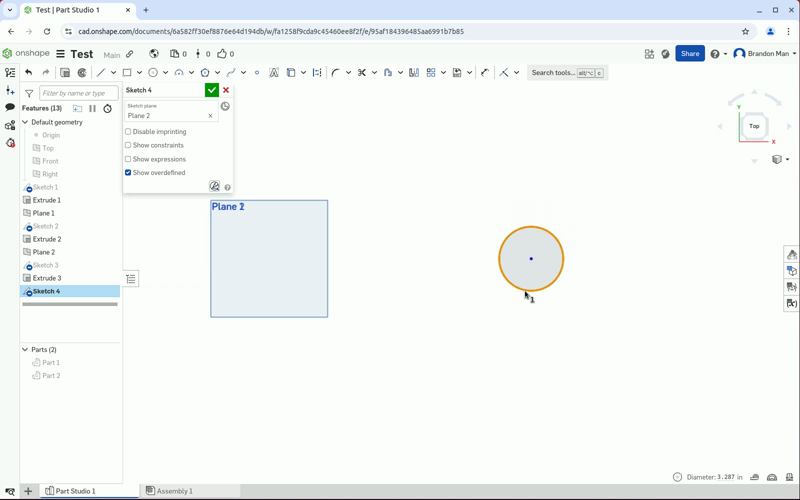
scroll(-6)
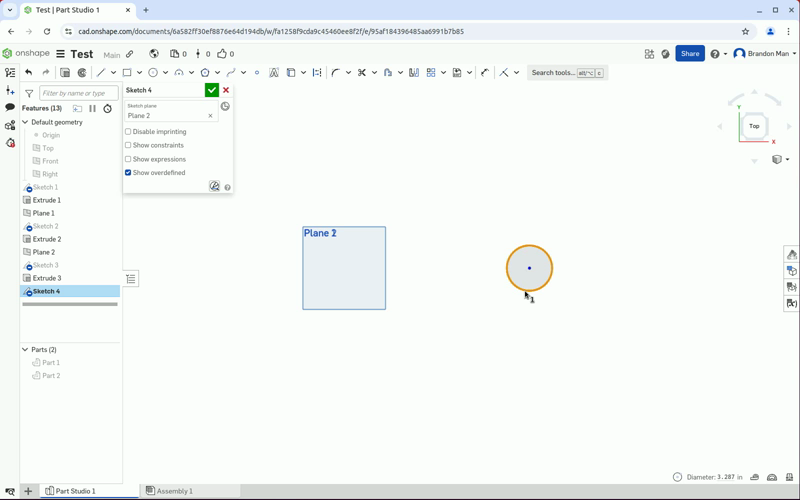
scroll(-6)
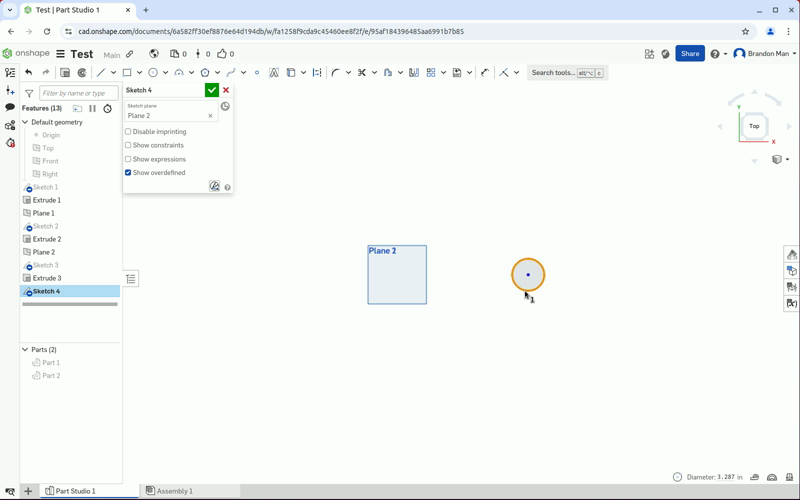
scroll(-6)
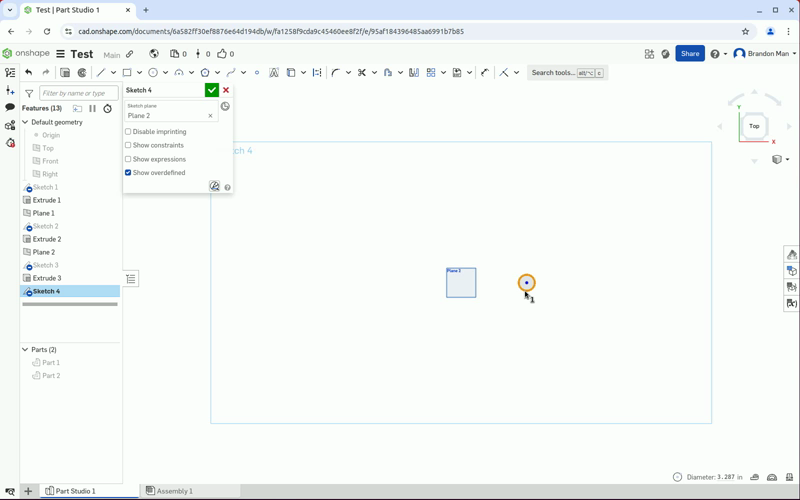
mouse_move(73, 352)
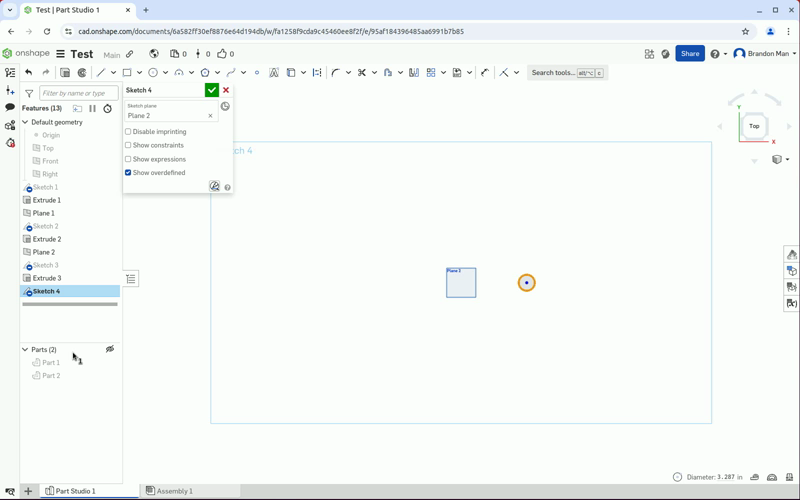
key(shift+y)
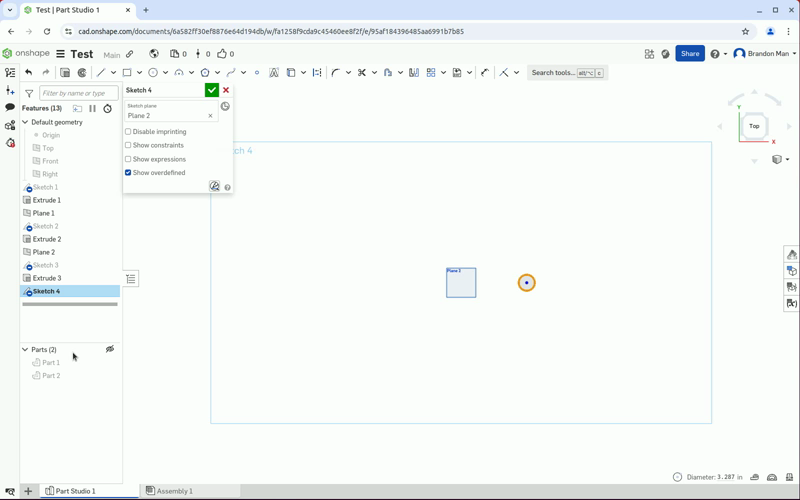
key(shift+e)
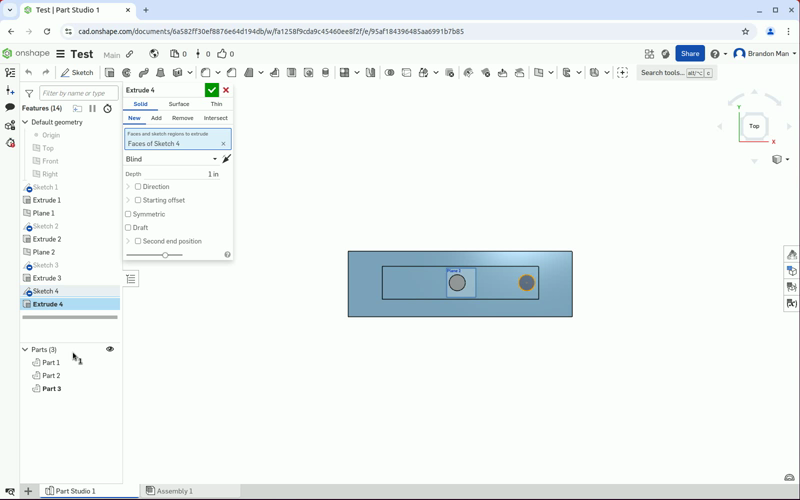
mouse_move(143, 106)
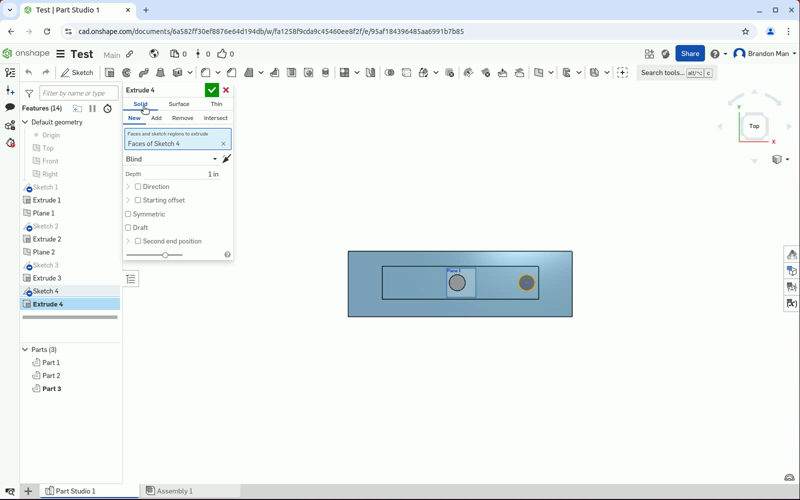
click(143, 106)
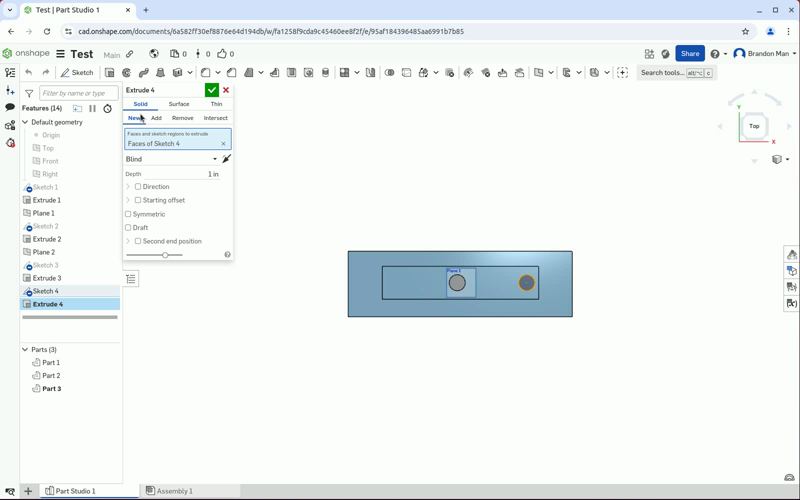
mouse_move(137, 120)
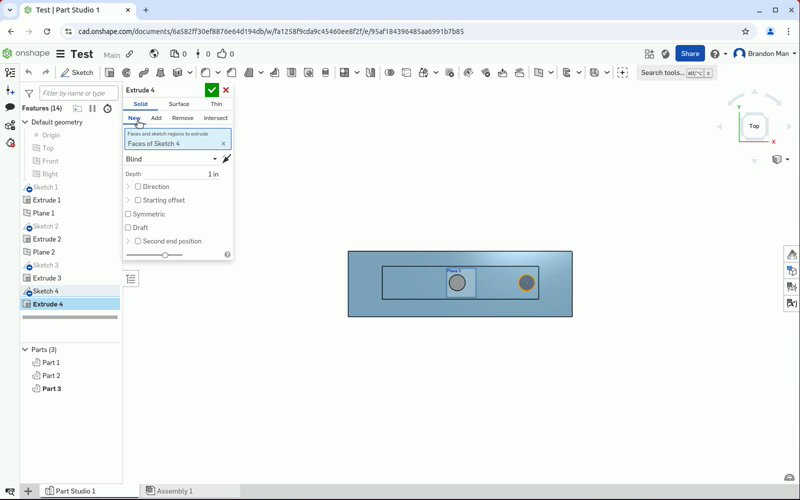
click(137, 120)
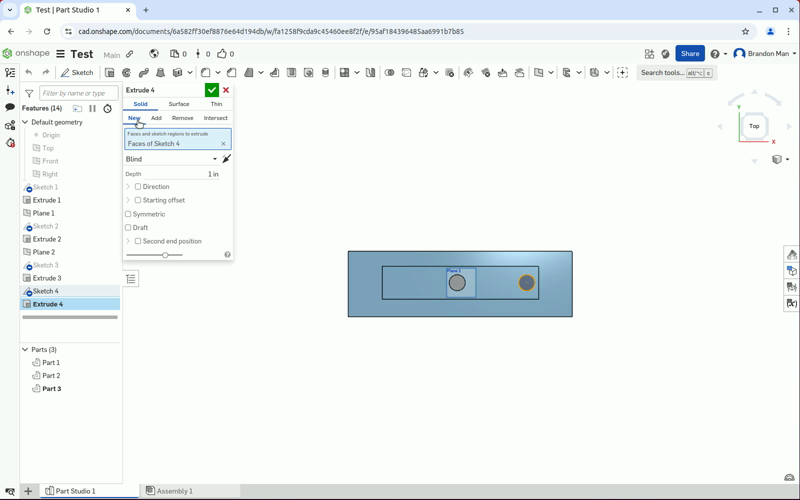
key(tab, 4)
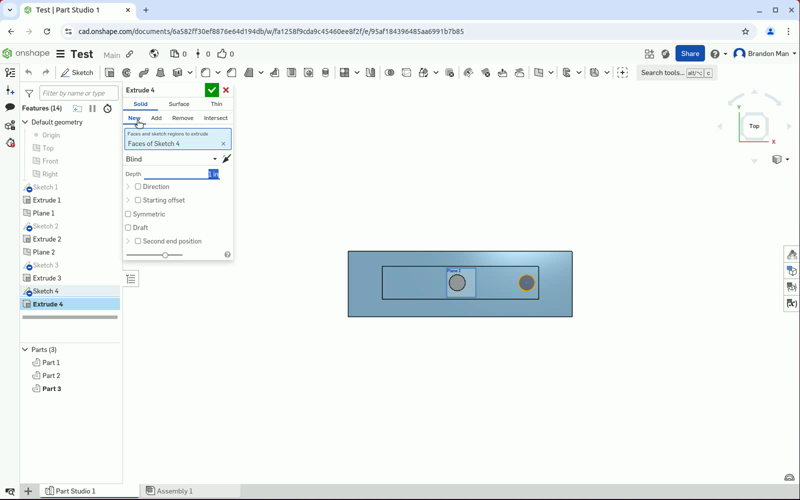
text(6.981)
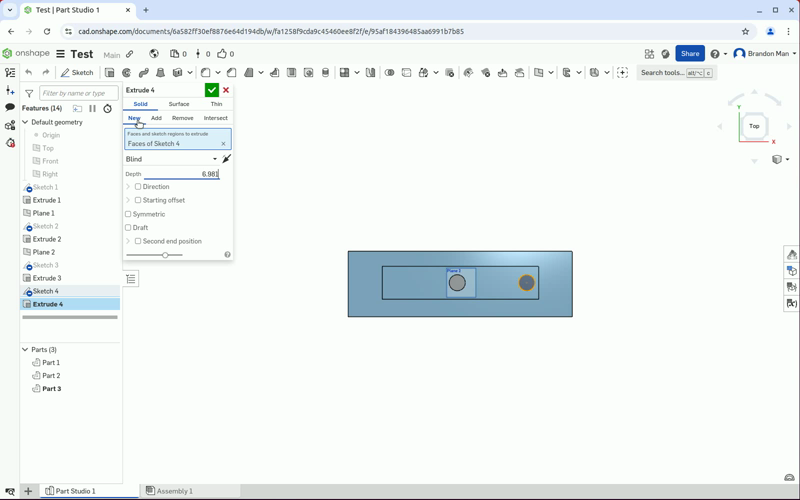
key(enter)
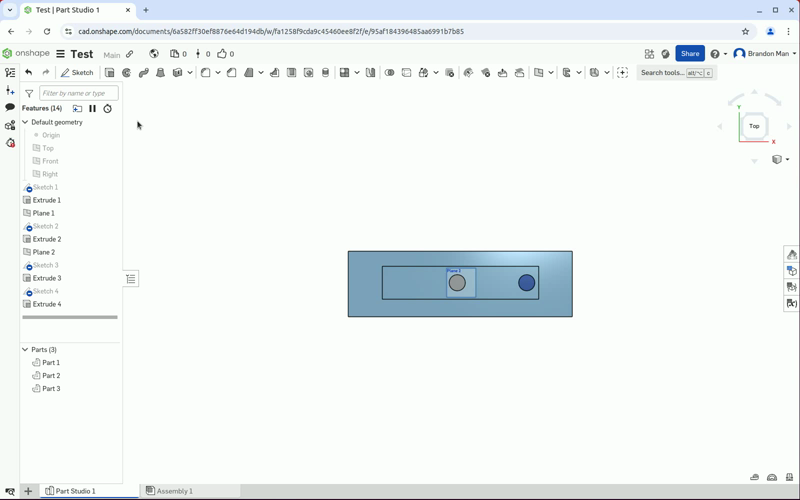
key(shift+h)
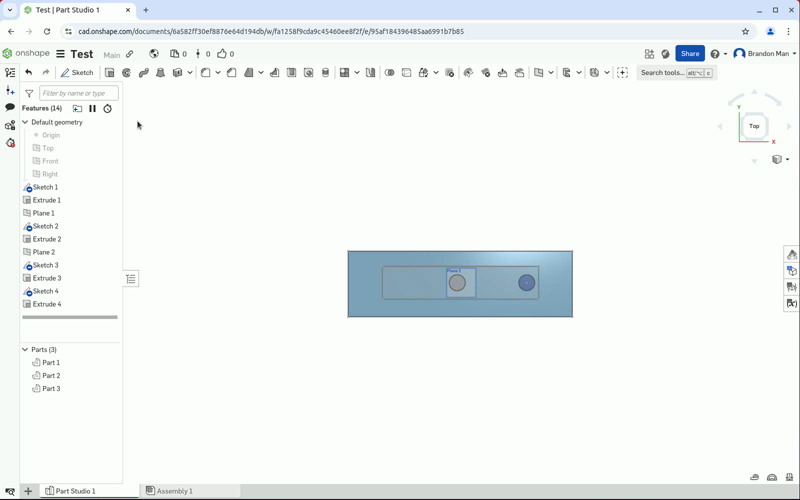
key(shift+h)
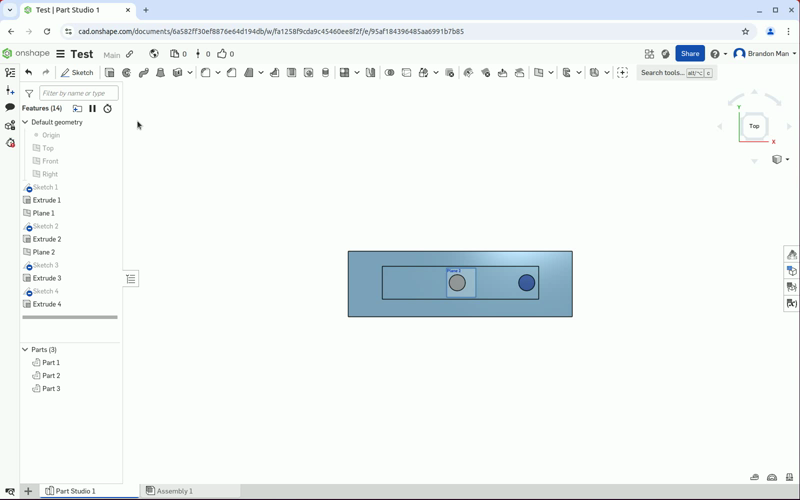
mouse_move(73, 189)
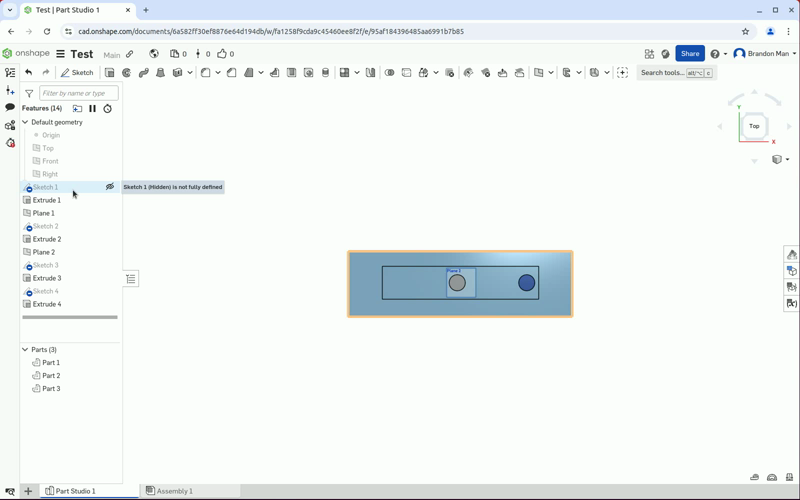
click(73, 189)
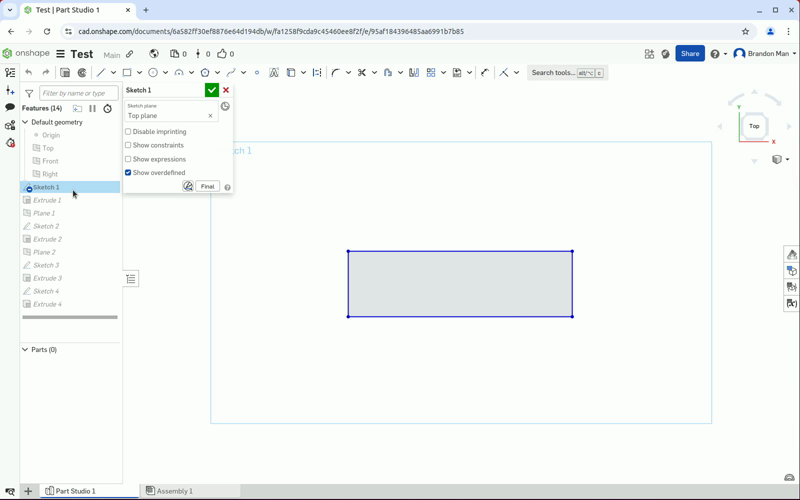
mouse_move(229, 92)
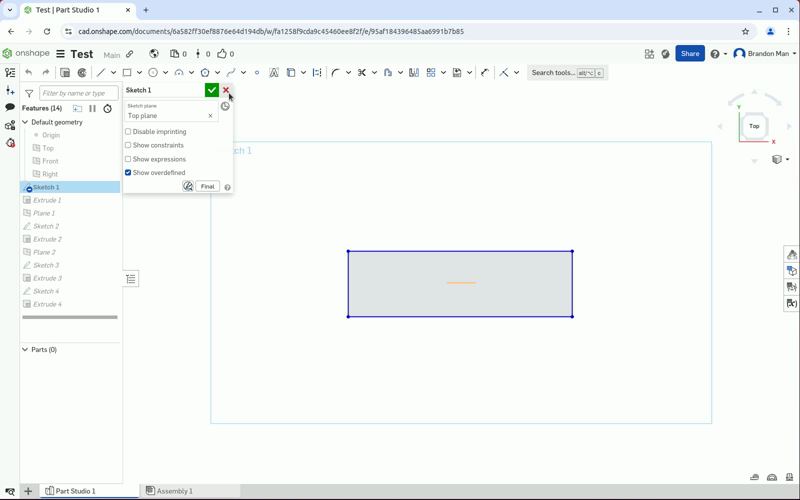
click(229, 92)
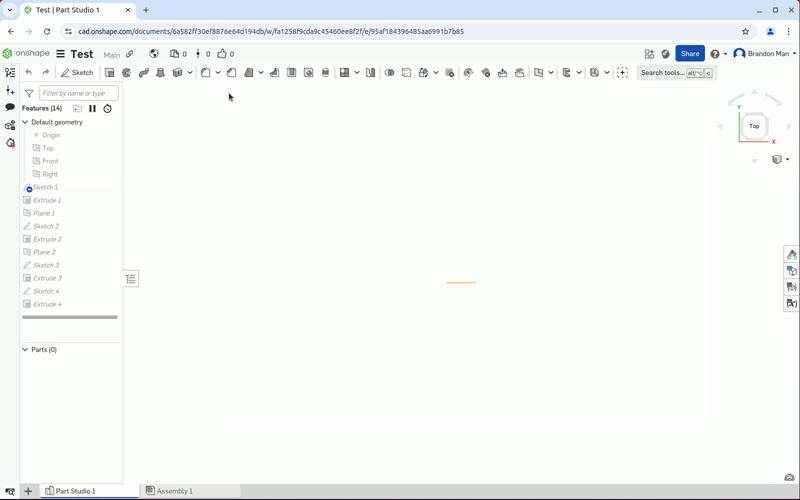
key(shift+s)
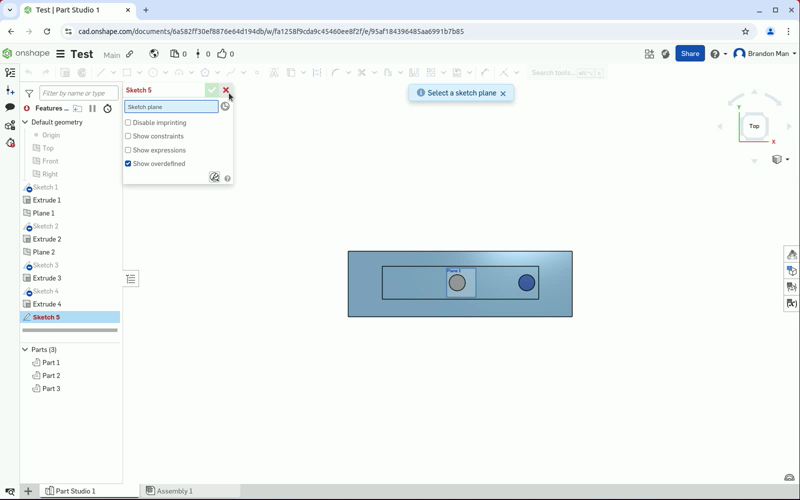
mouse_move(73, 254)
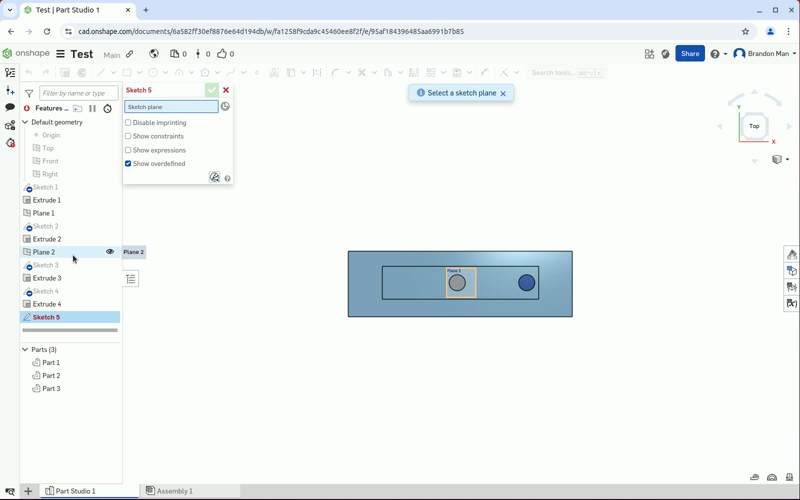
click(73, 254)
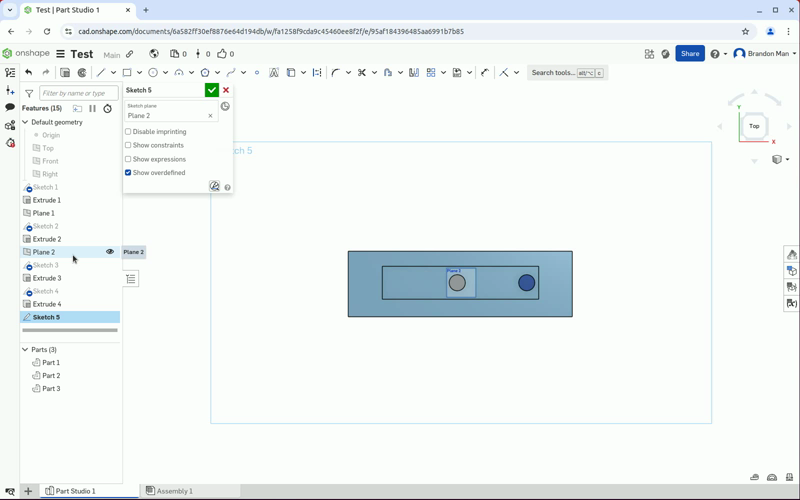
mouse_move(73, 352)
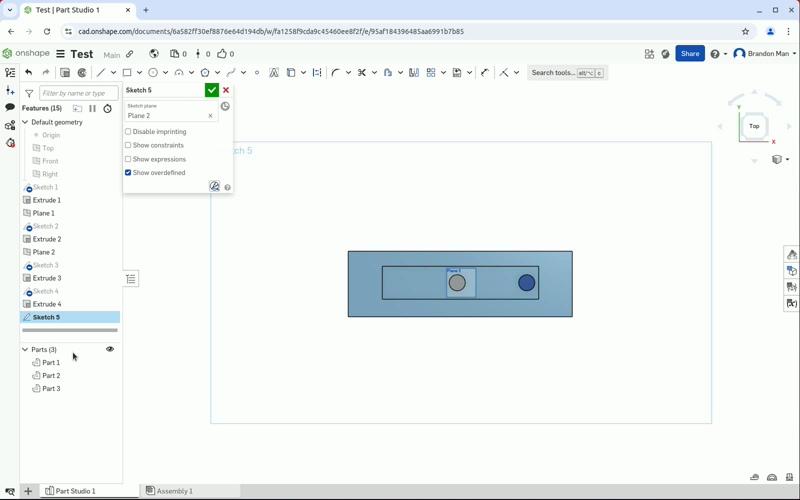
key(y)
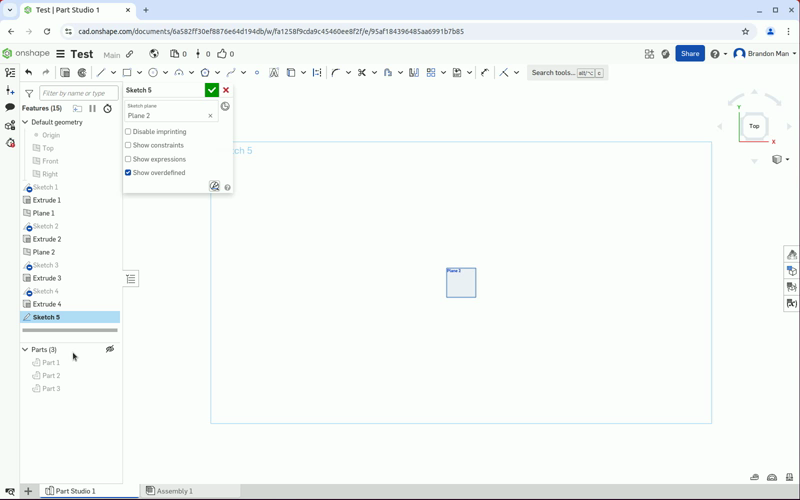
key(c)
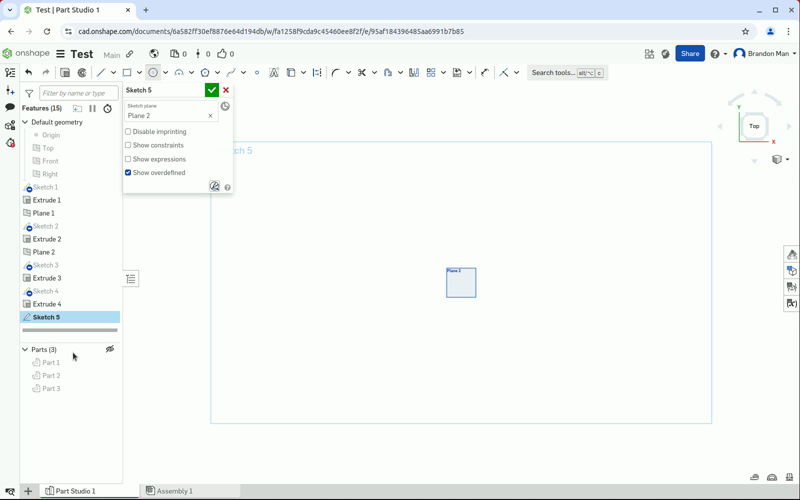
key_down(shift)
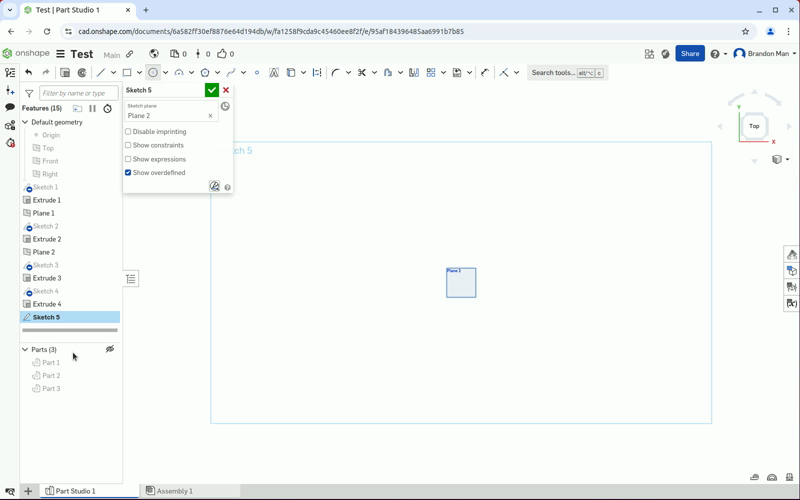
mouse_move(396, 282)
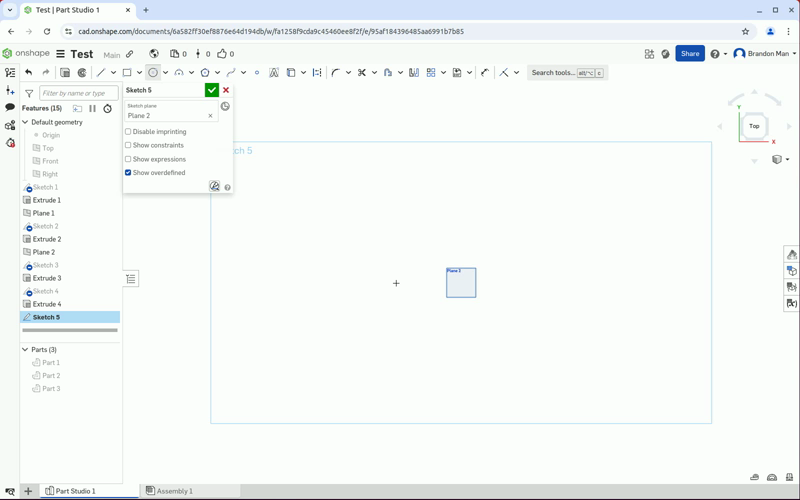
click(396, 282)
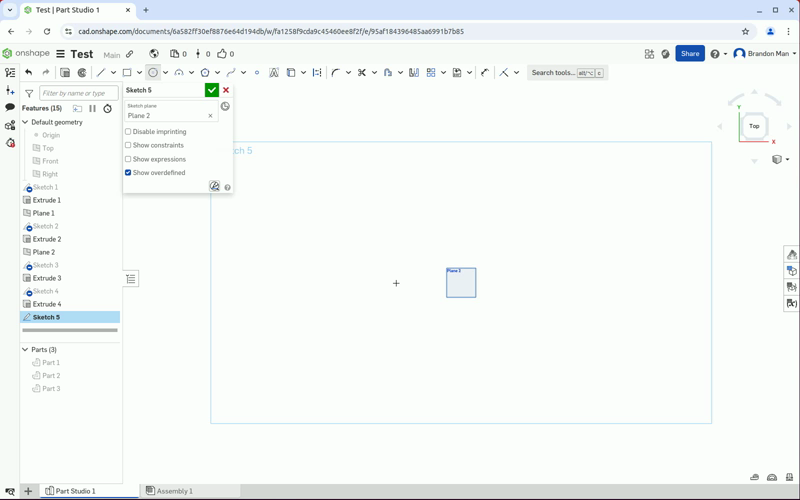
key_up(shift)
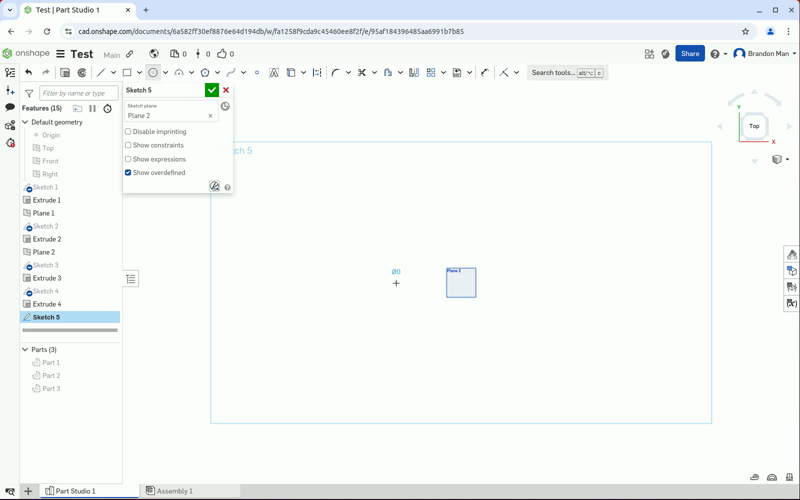
mouse_move(404, 282)
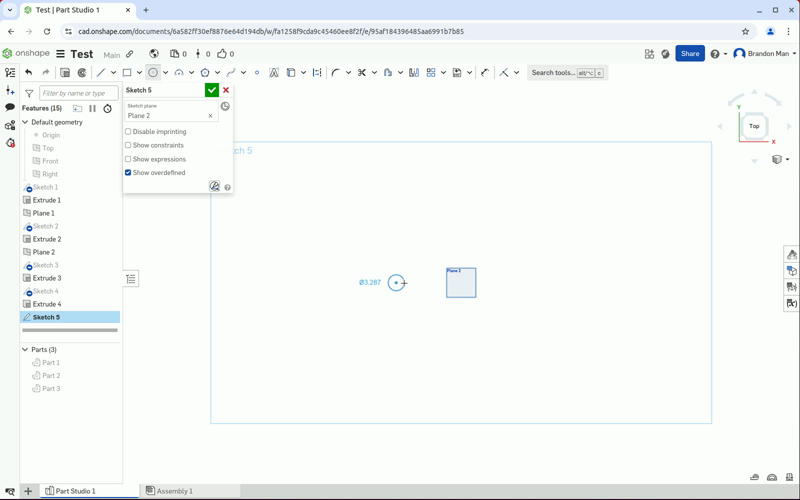
click(404, 282)
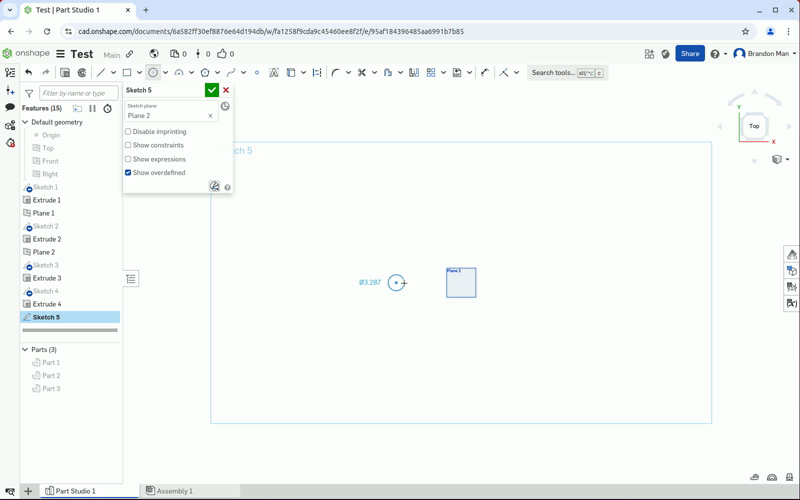
key(esc)
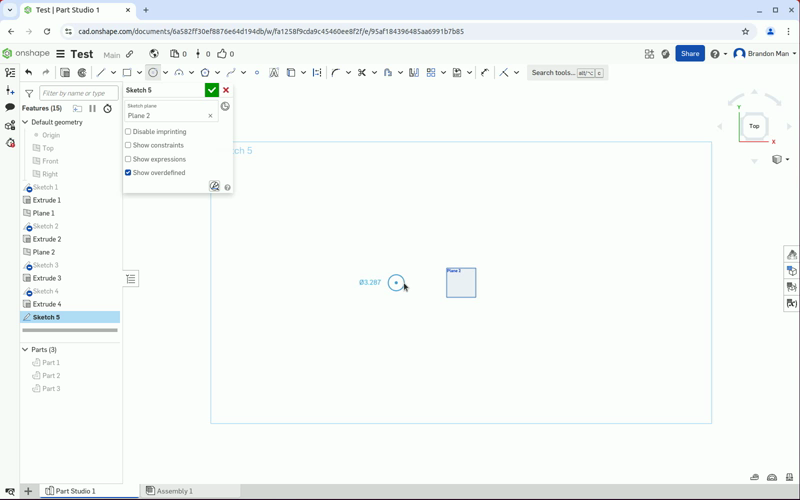
mouse_move(392, 276)
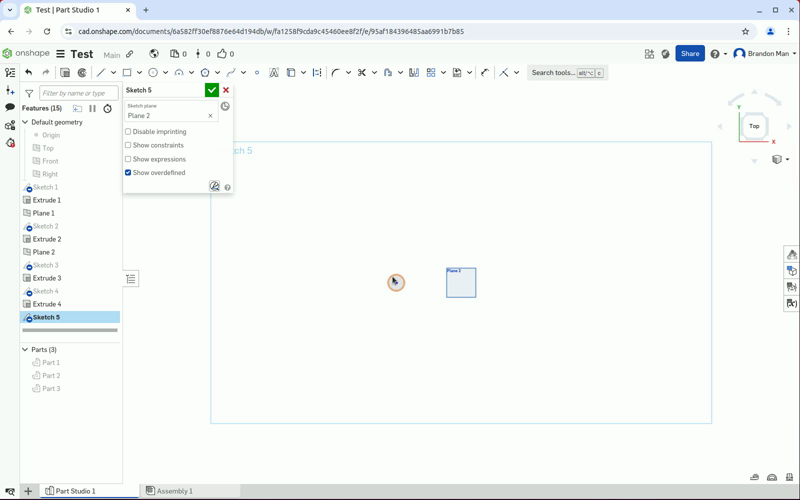
scroll(6)
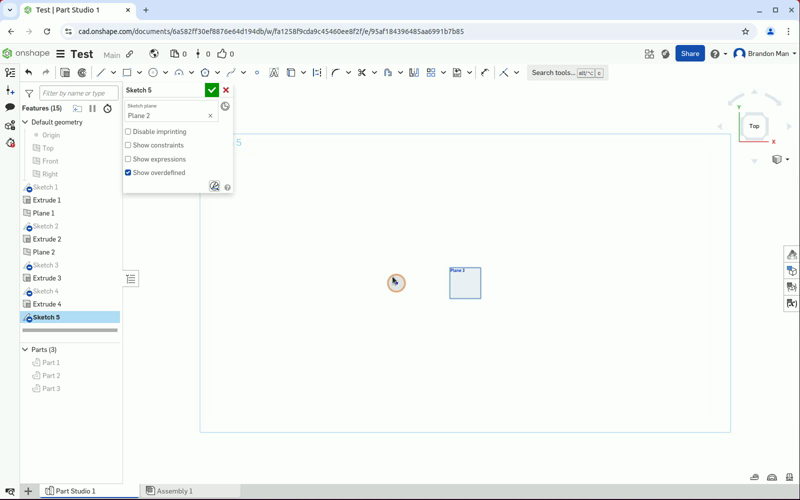
scroll(6)
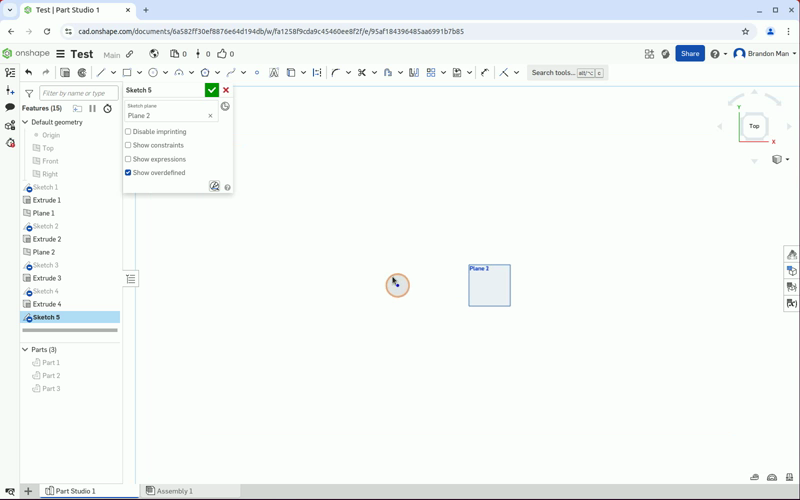
scroll(6)
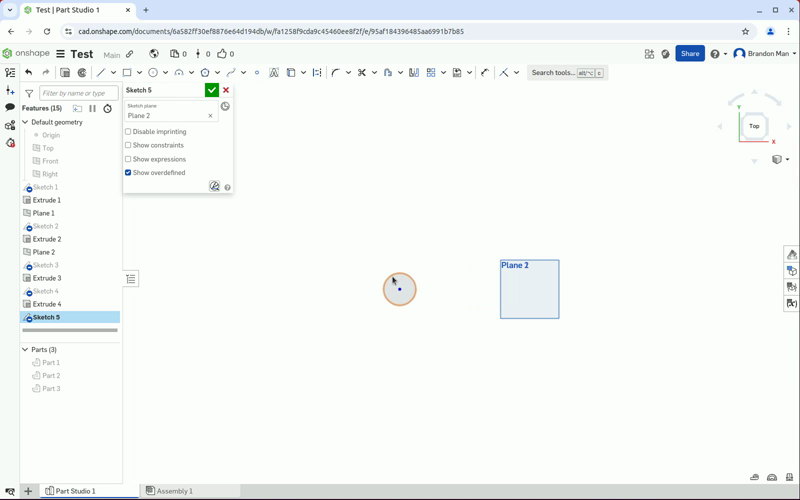
scroll(6)
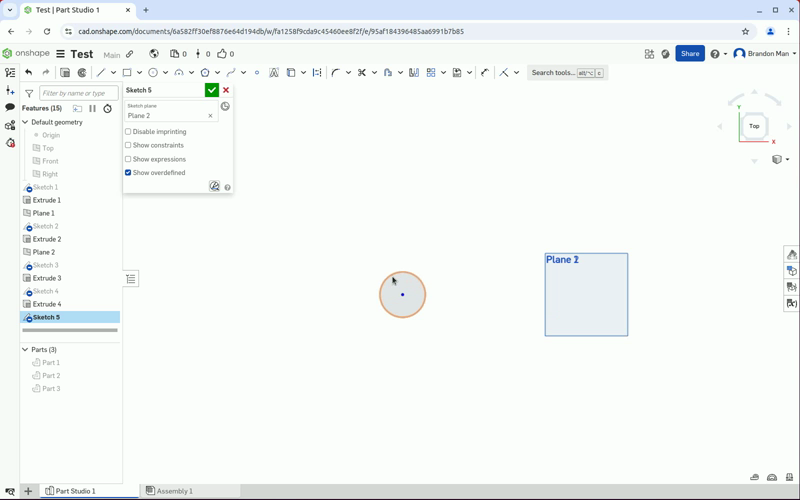
scroll(6)
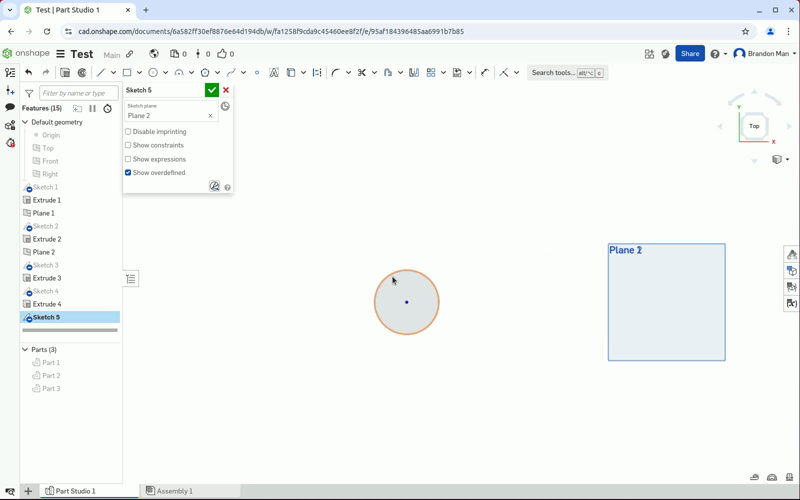
scroll(6)
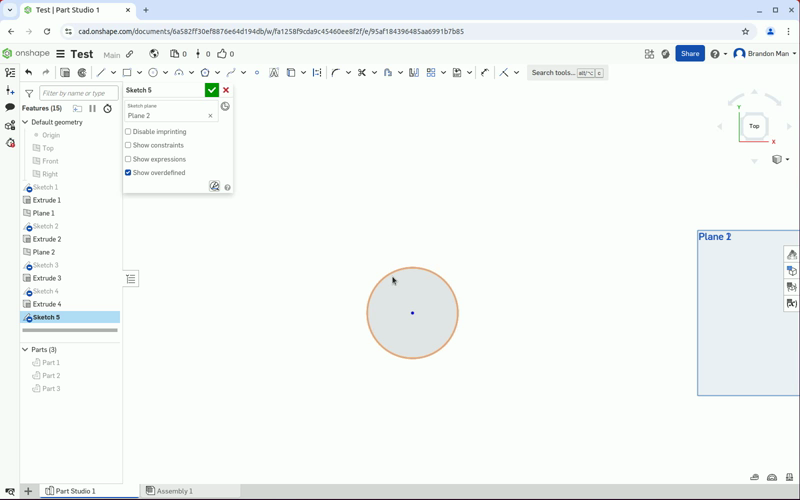
scroll(6)
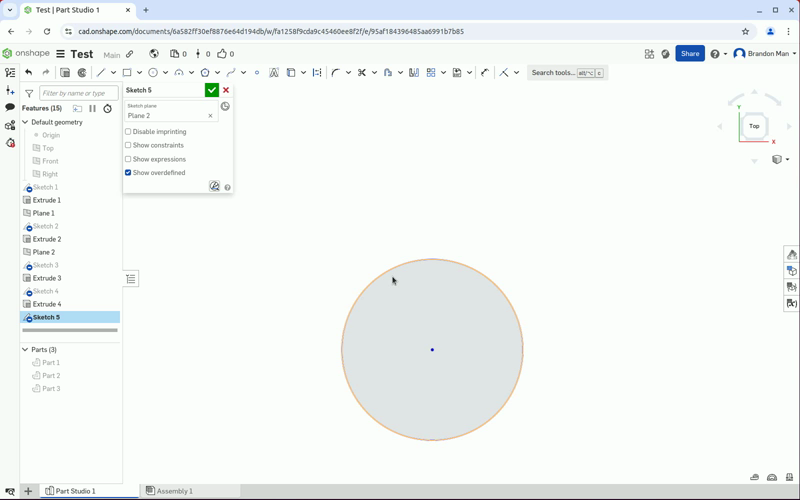
click(392, 276)
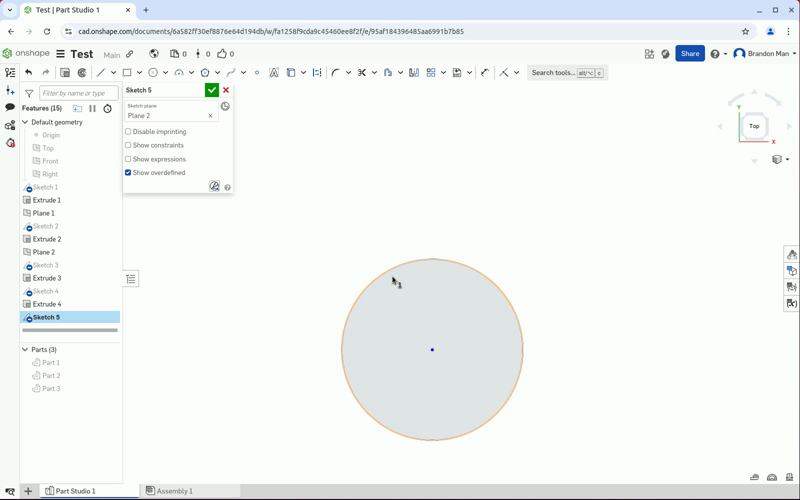
scroll(-6)
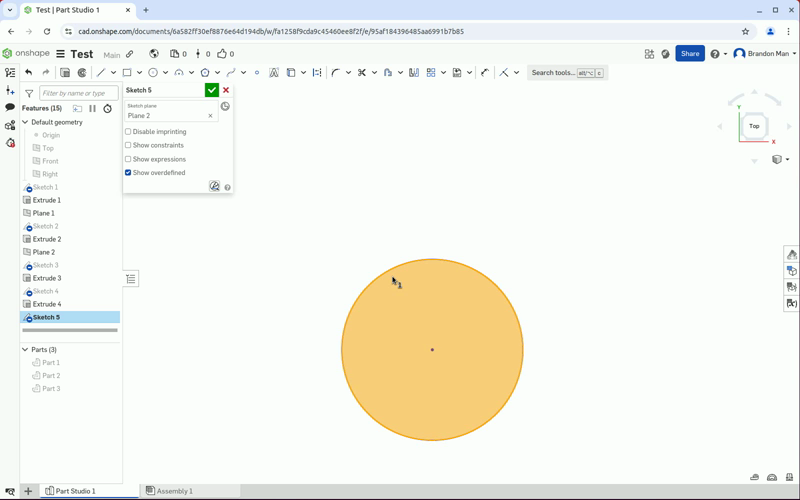
scroll(-6)
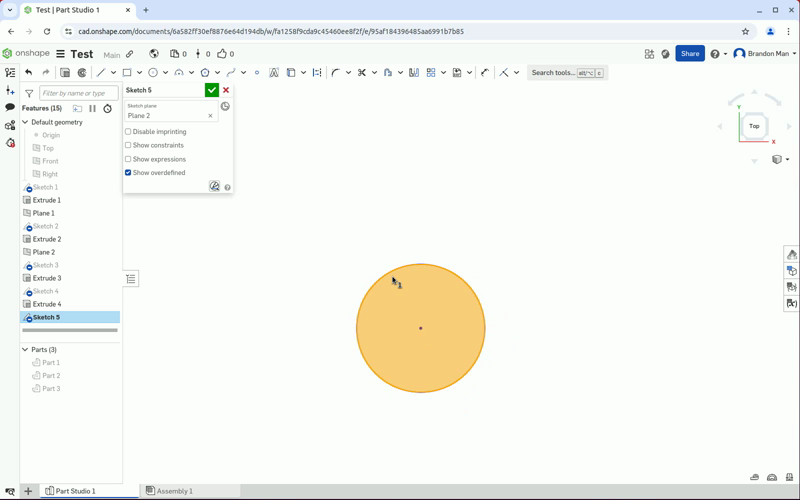
scroll(-6)
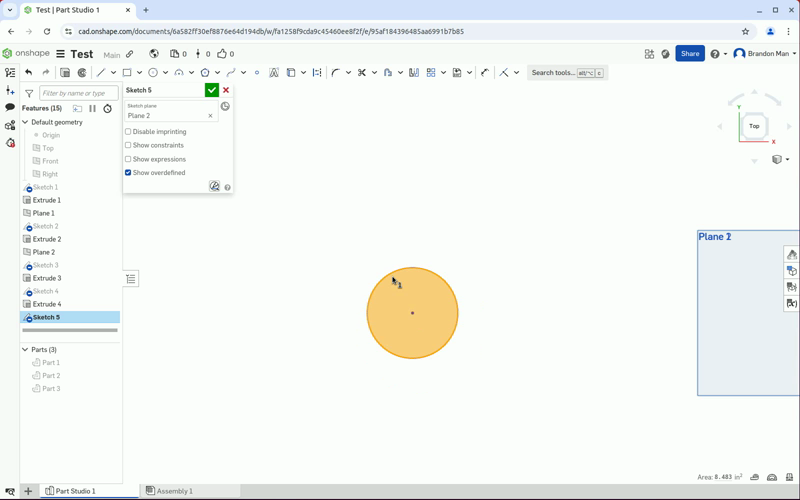
scroll(-6)
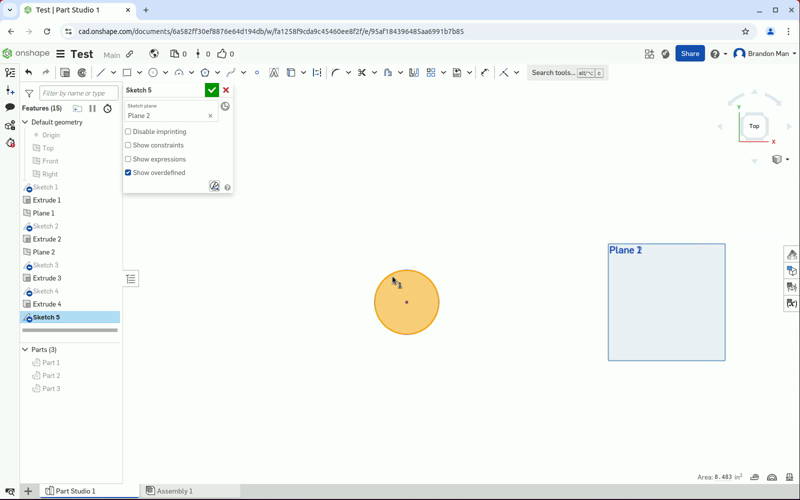
scroll(-6)
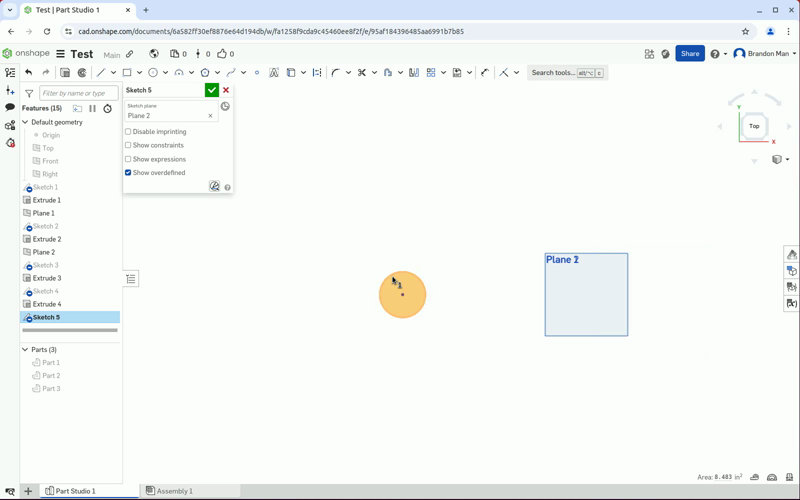
scroll(-6)
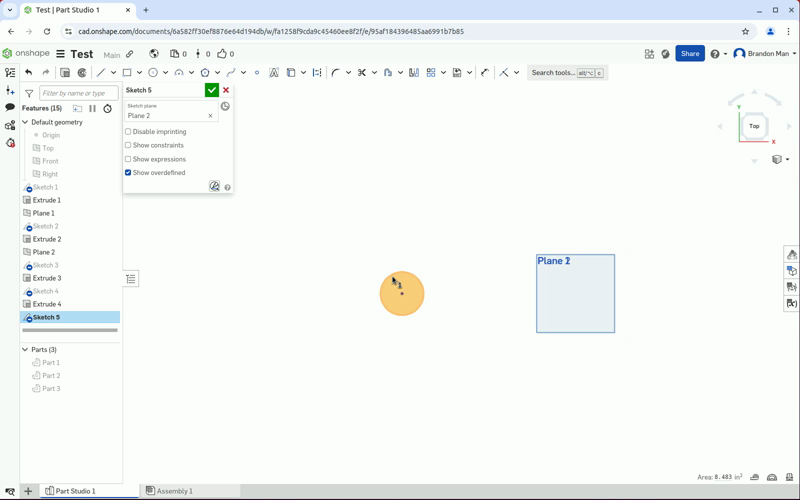
scroll(-6)
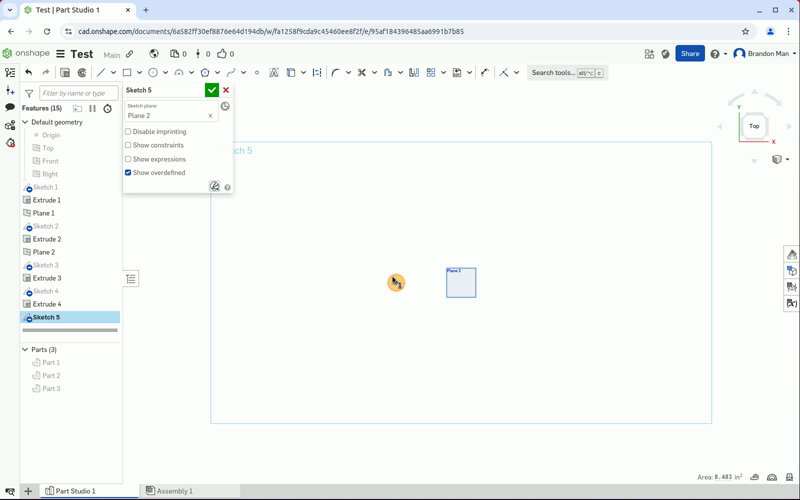
mouse_move(73, 352)
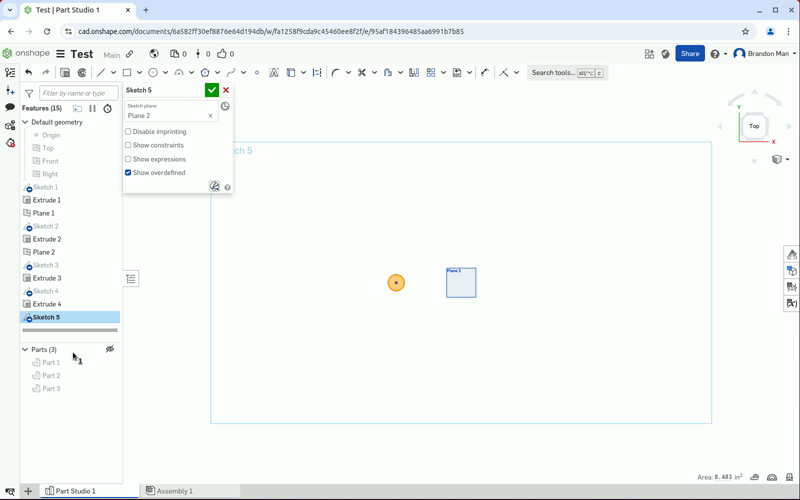
key(shift+y)
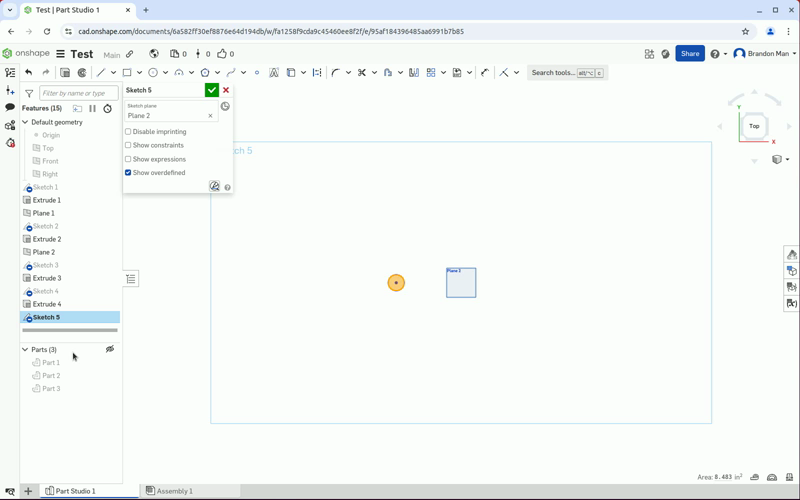
key(shift+e)
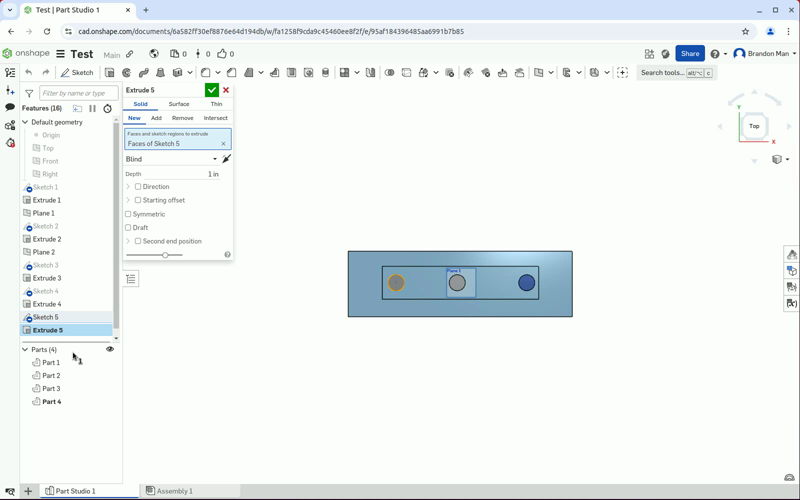
mouse_move(143, 106)
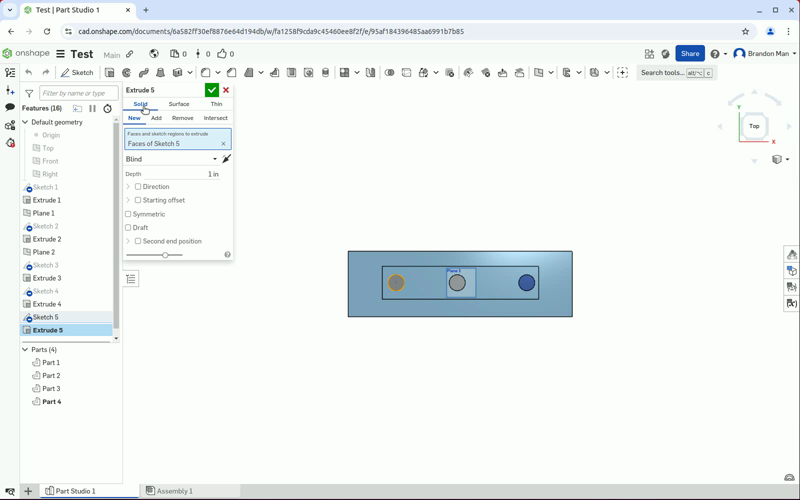
click(143, 106)
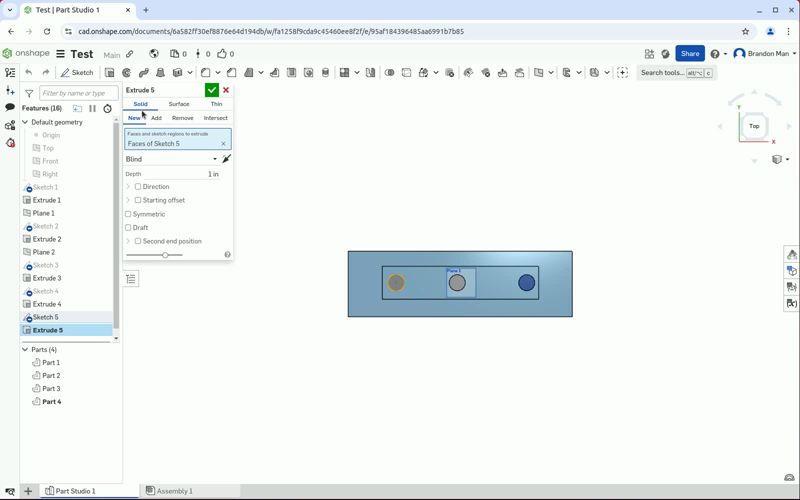
mouse_move(137, 120)
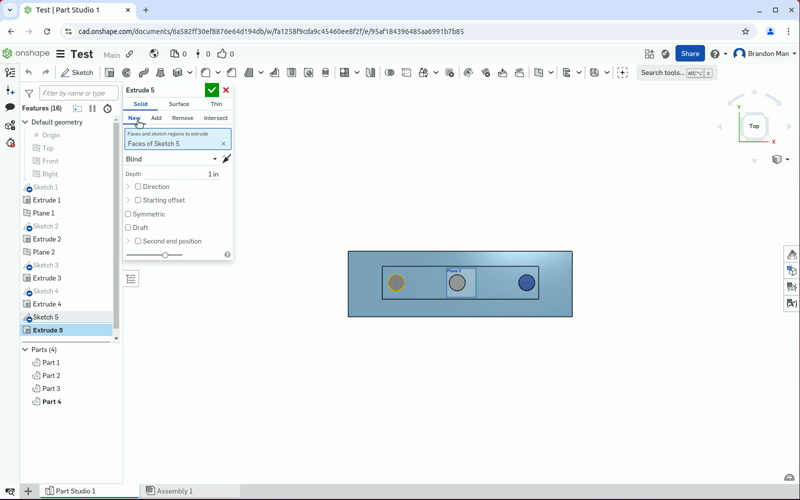
click(137, 120)
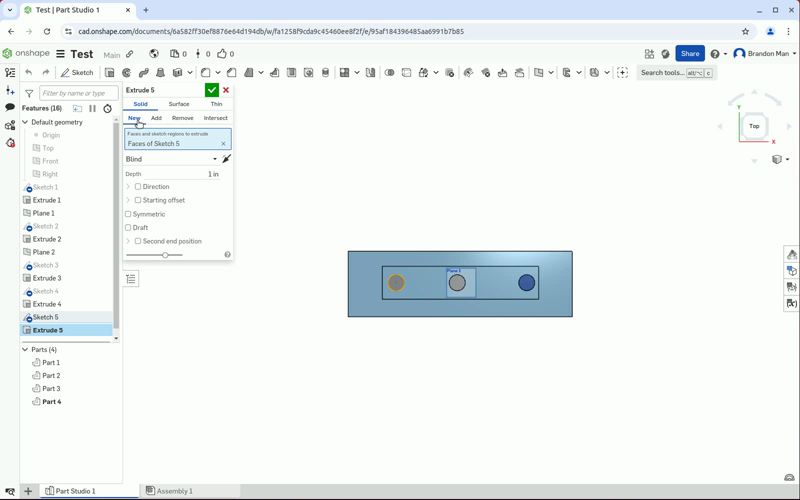
key(tab, 4)
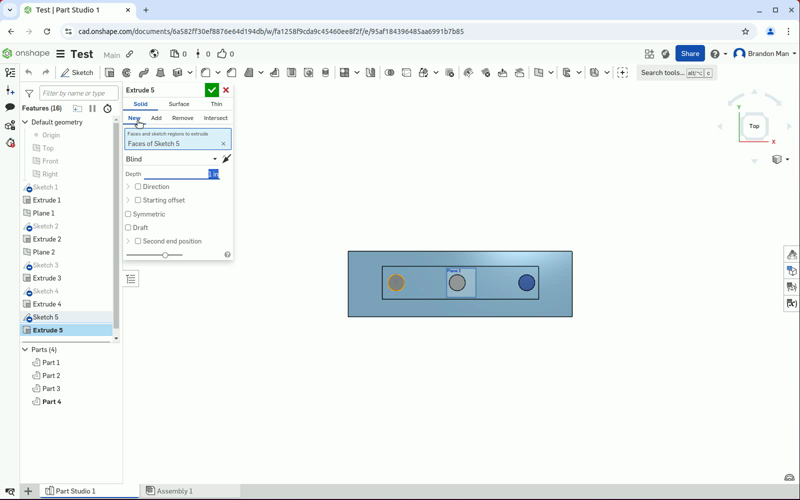
text(6.981)
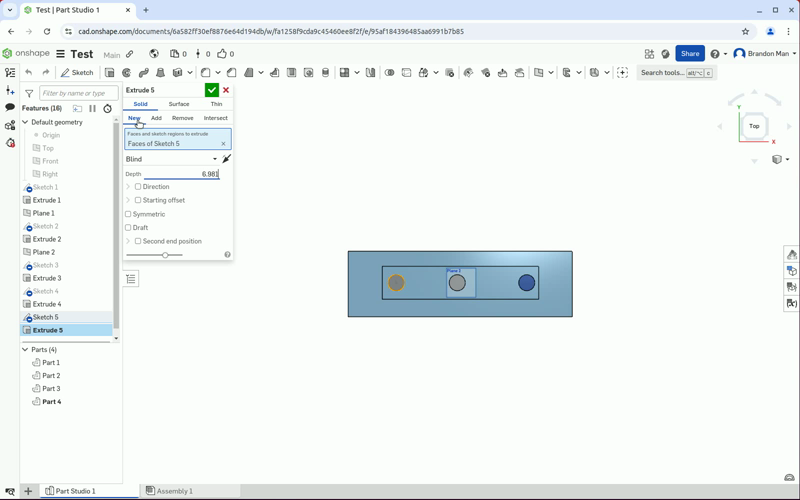
key(enter)
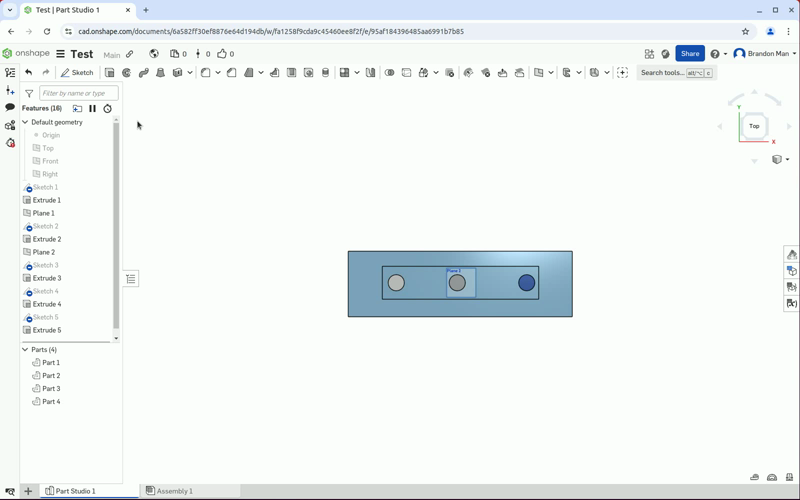
key(shift+h)
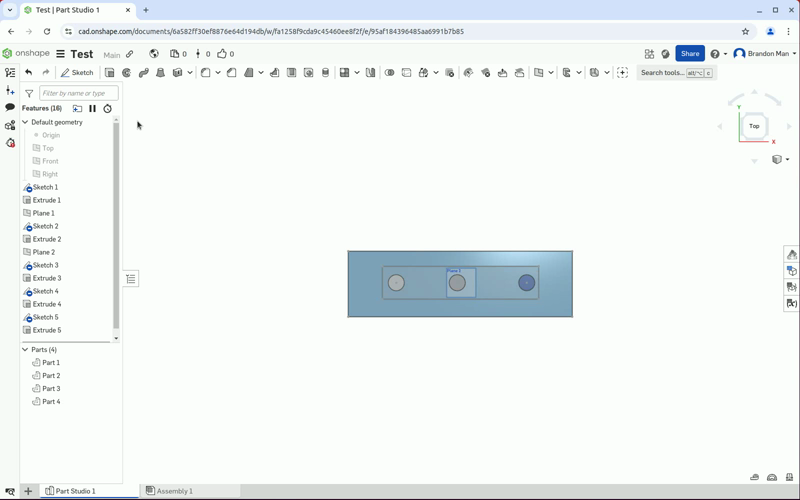
key(shift+h)
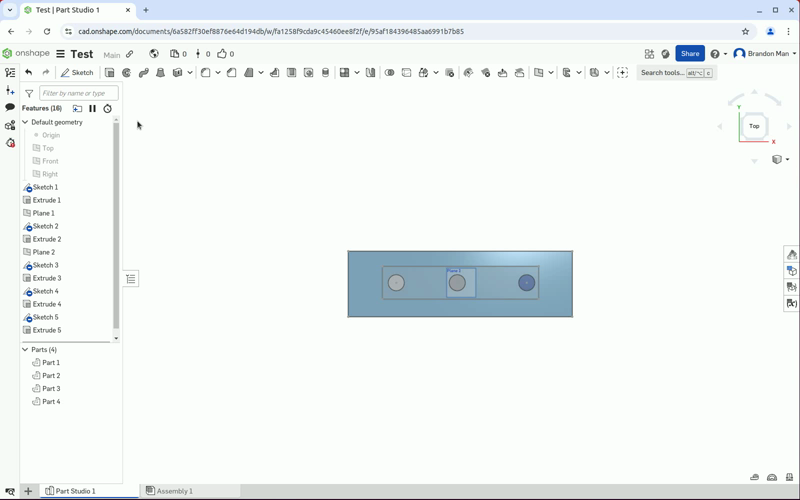
key(shift+7)
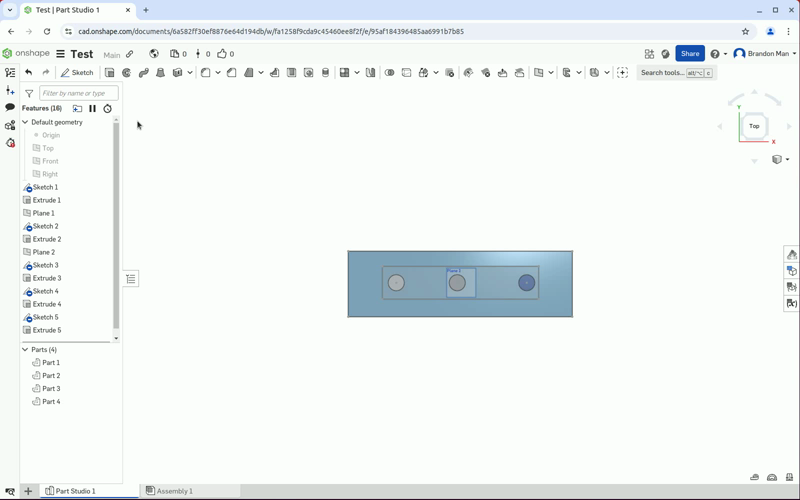
key(up, 3)
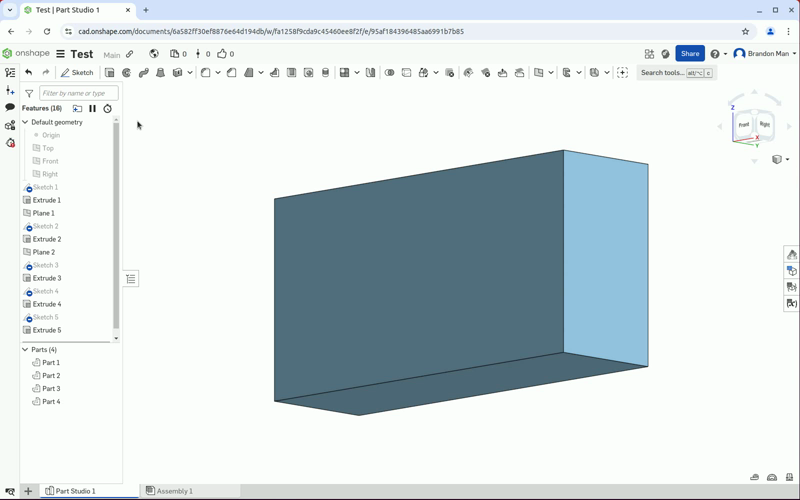
key(left, 3)
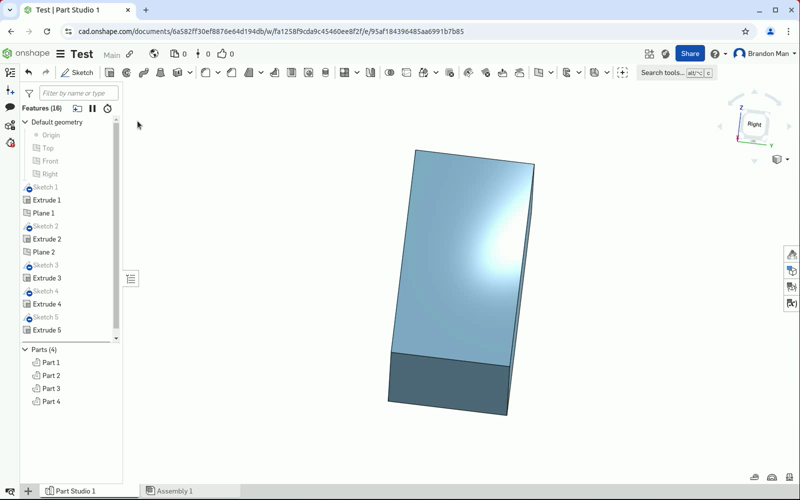
key(right, 3)
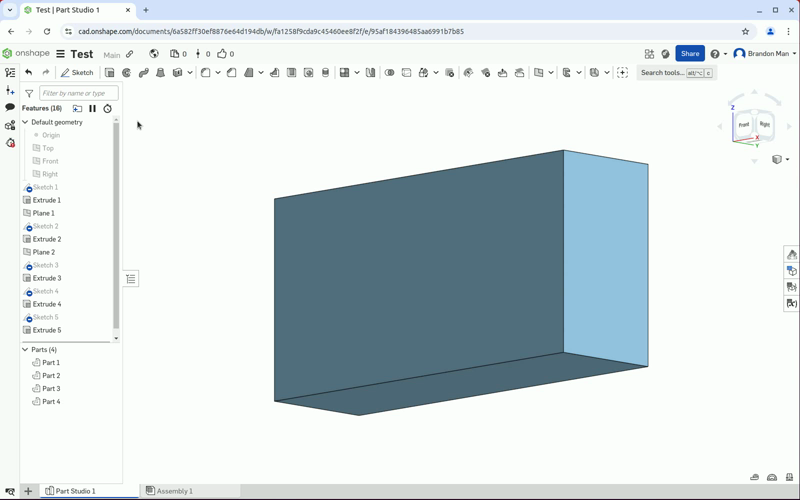
key(down, 3)
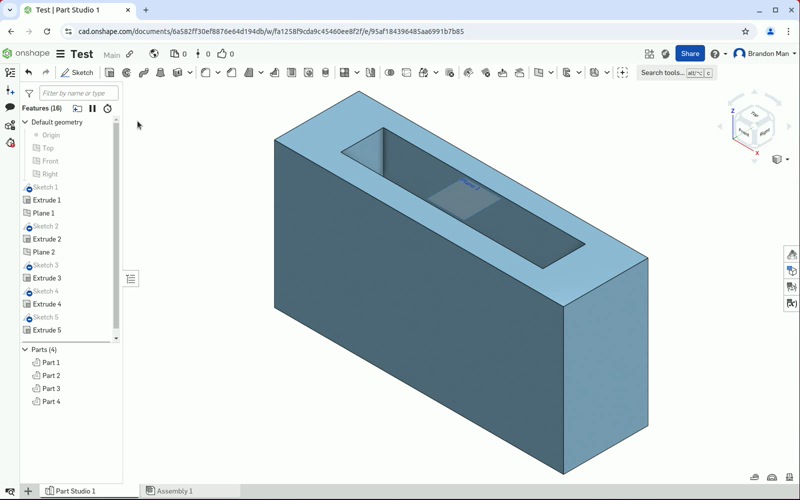
mouse_move(69, 189)
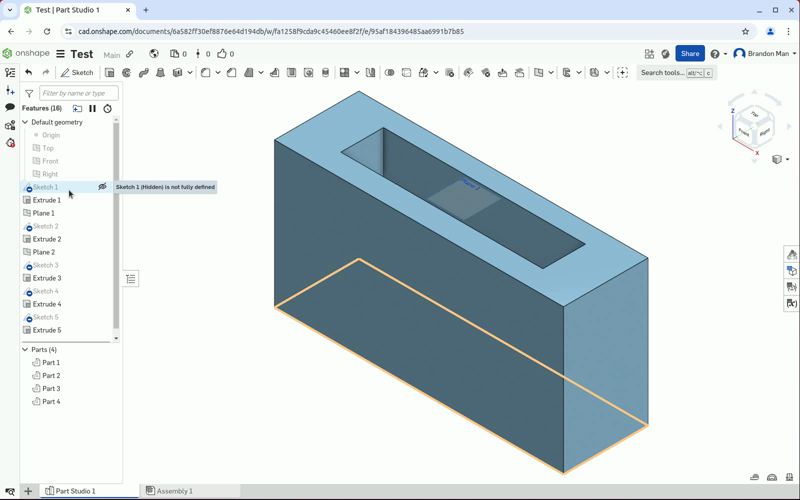
click(69, 189)